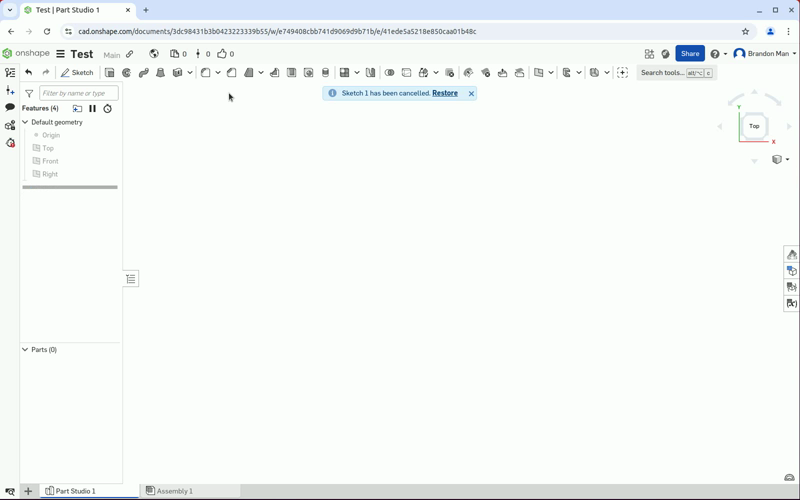
key(shift+h)
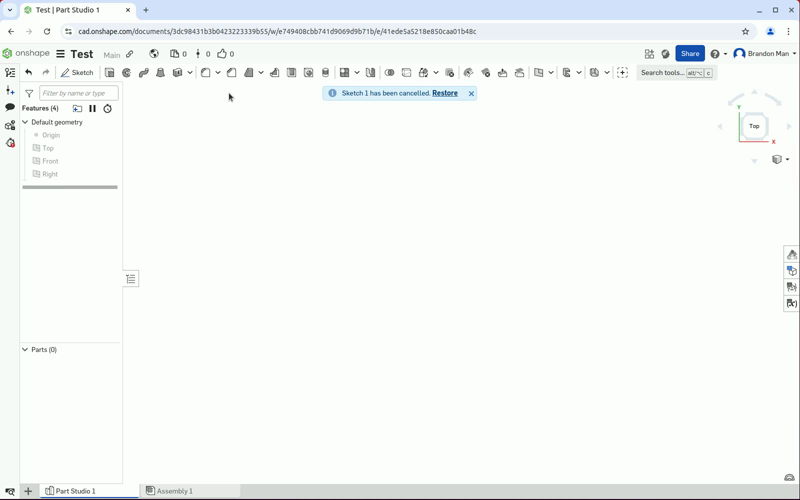
key(shift+s)
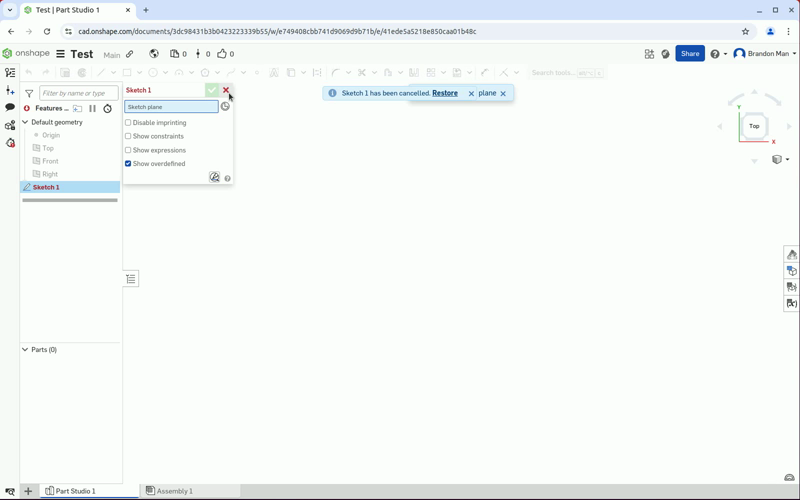
mouse_move(73, 150)
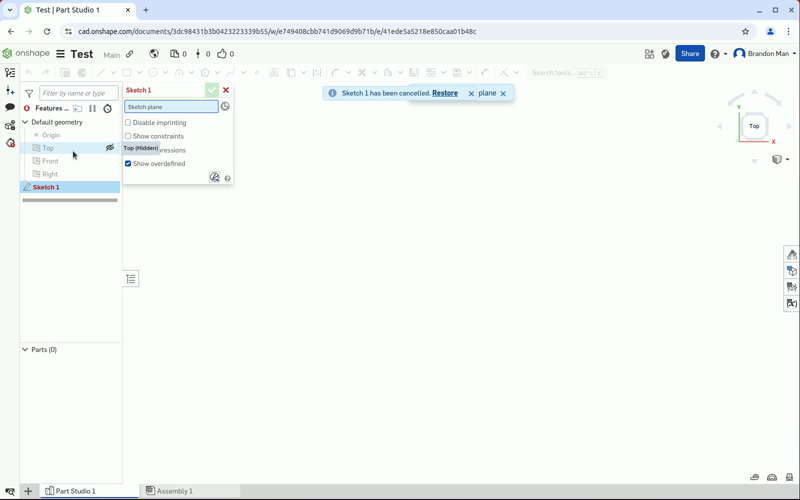
click(73, 150)
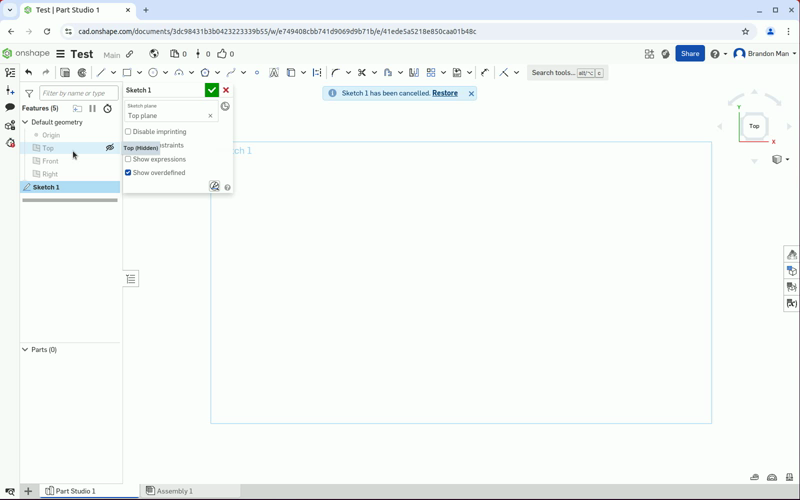
mouse_move(73, 352)
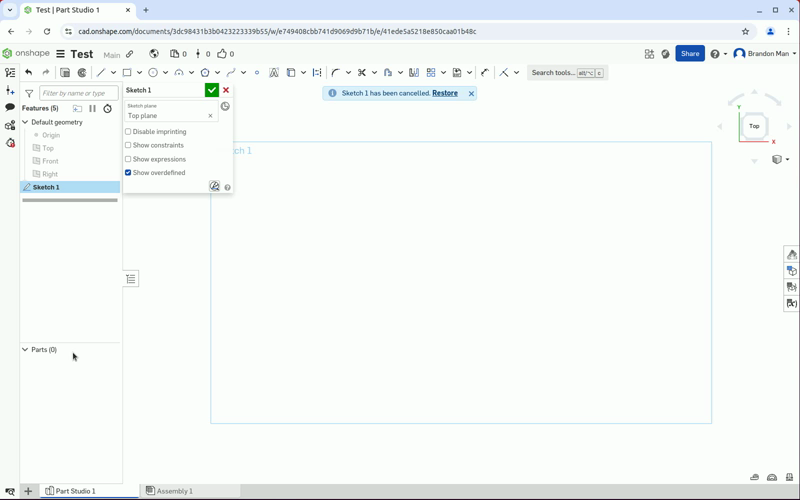
key(y)
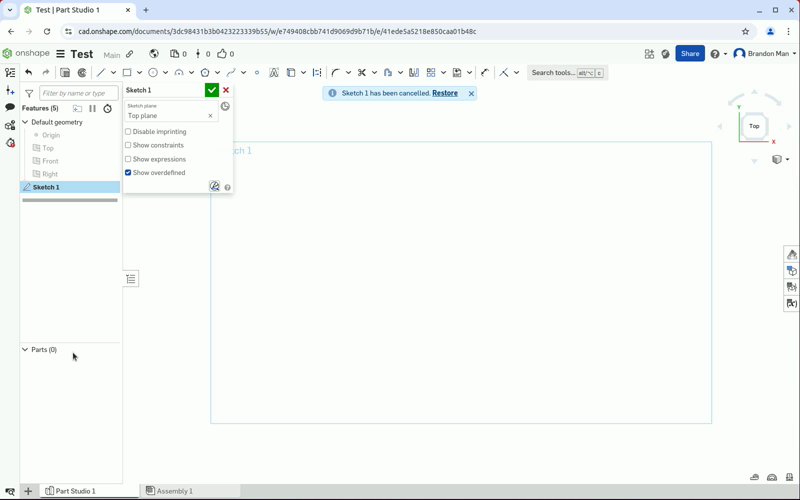
key(a)
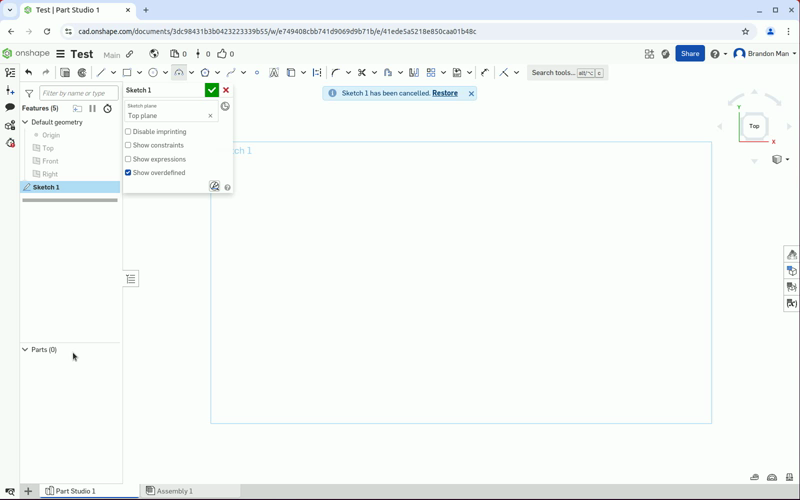
key_down(shift)
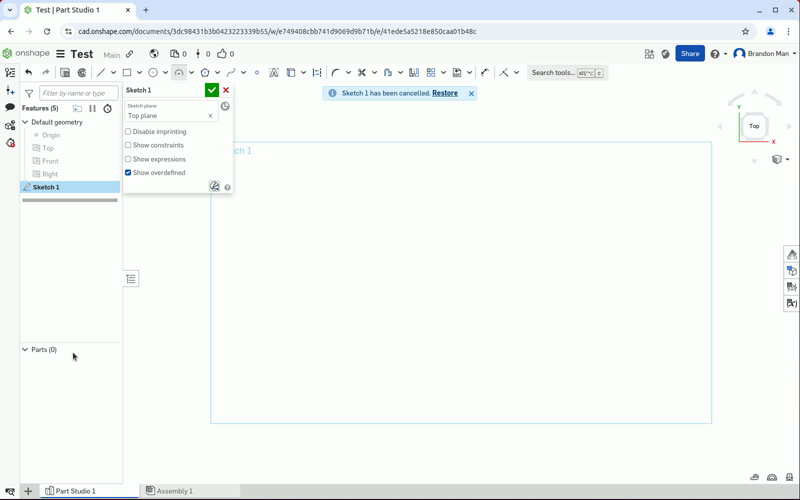
mouse_move(492, 195)
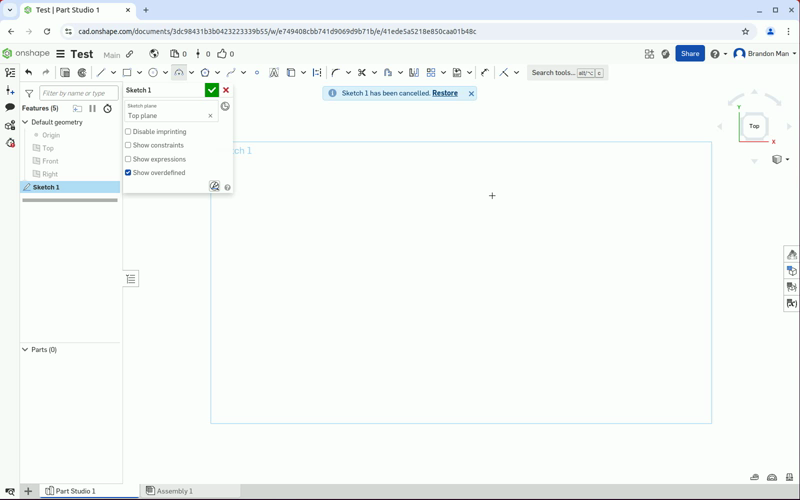
click(492, 195)
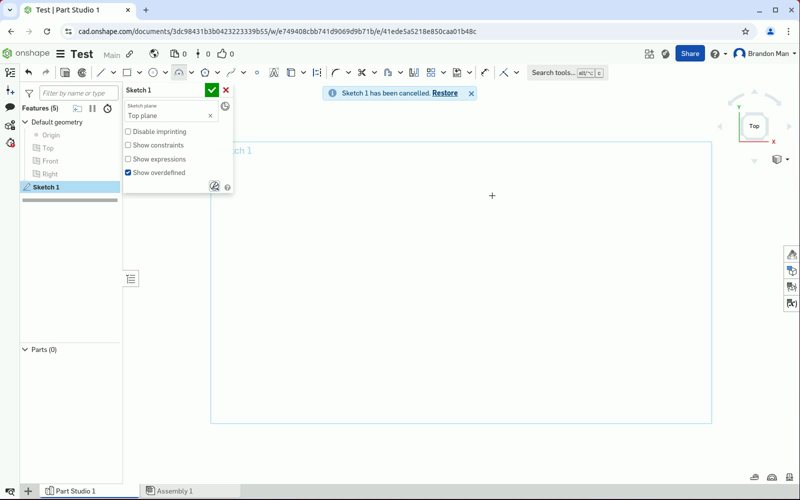
key_up(shift)
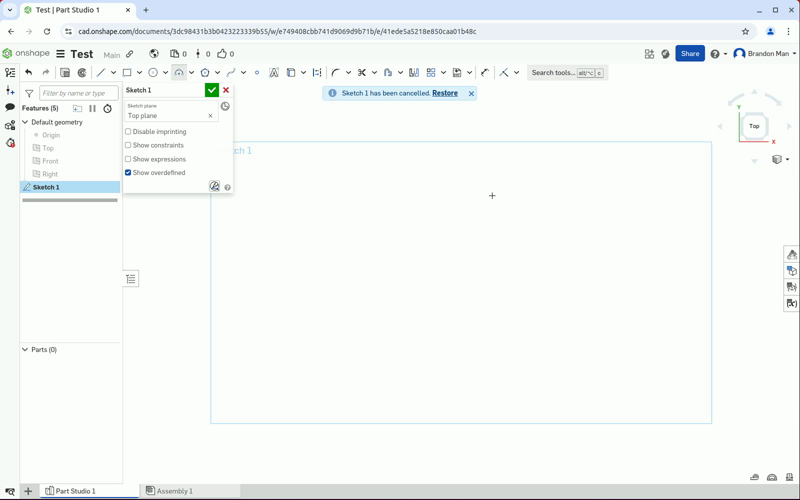
key_down(shift)
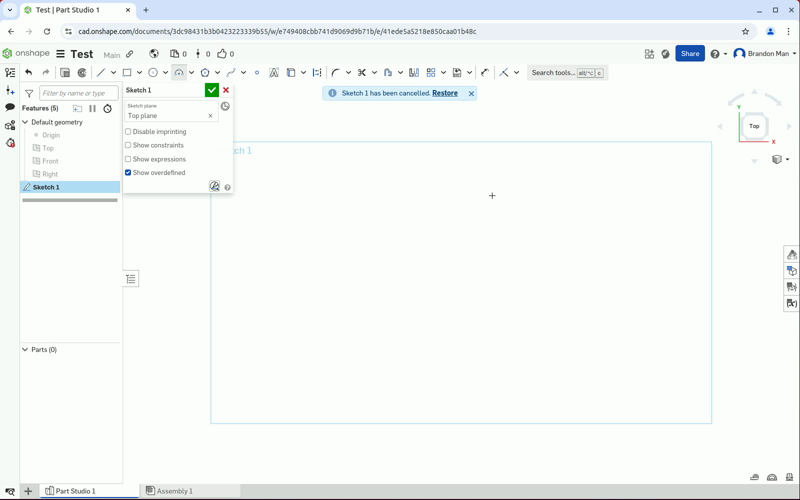
mouse_move(537, 229)
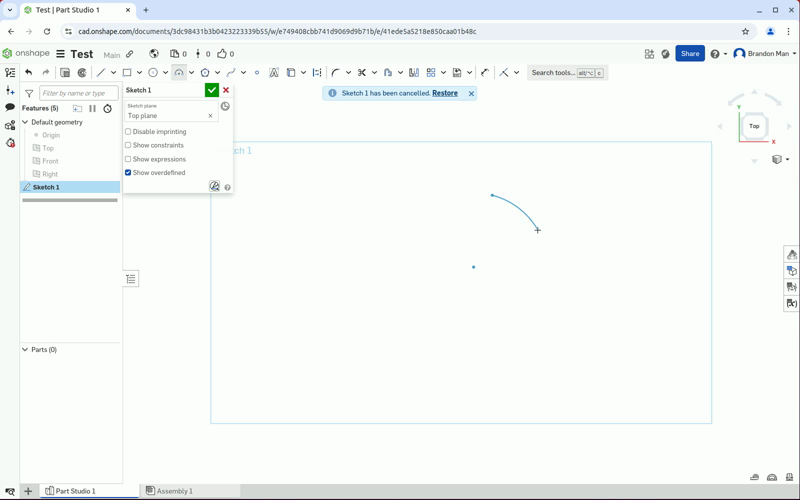
click(537, 229)
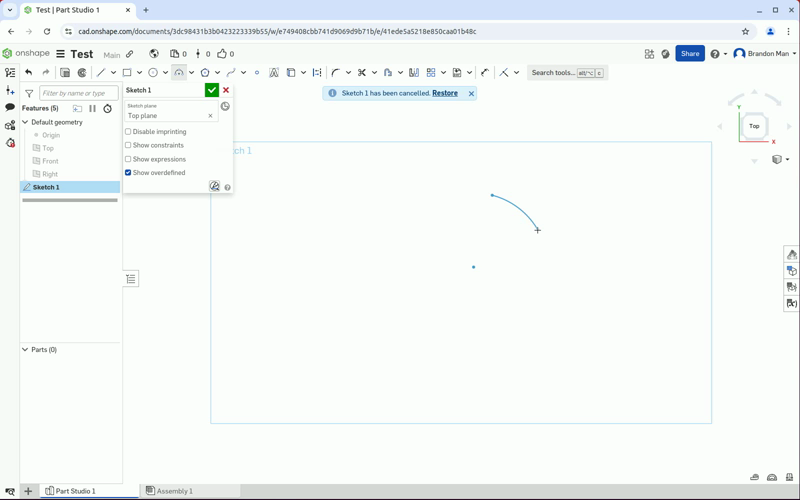
mouse_move(517, 209)
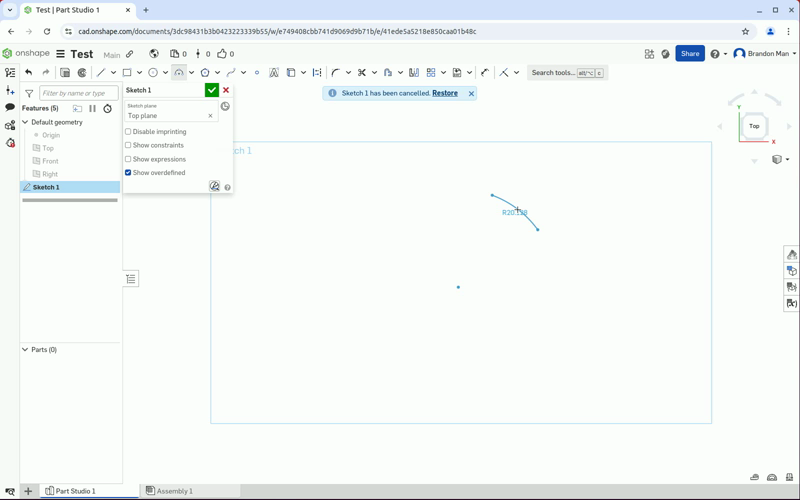
click(517, 209)
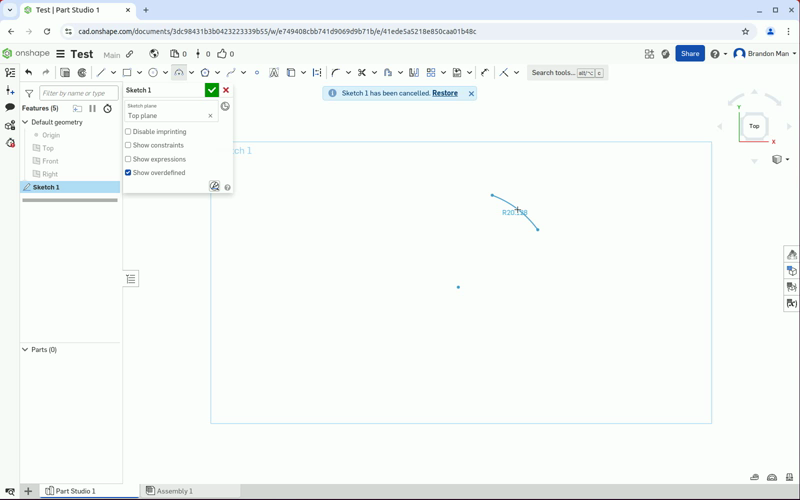
key_up(shift)
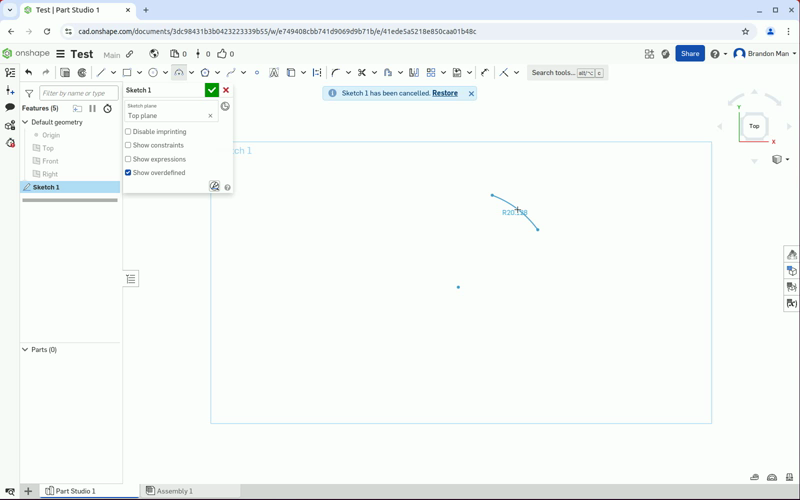
mouse_move(537, 229)
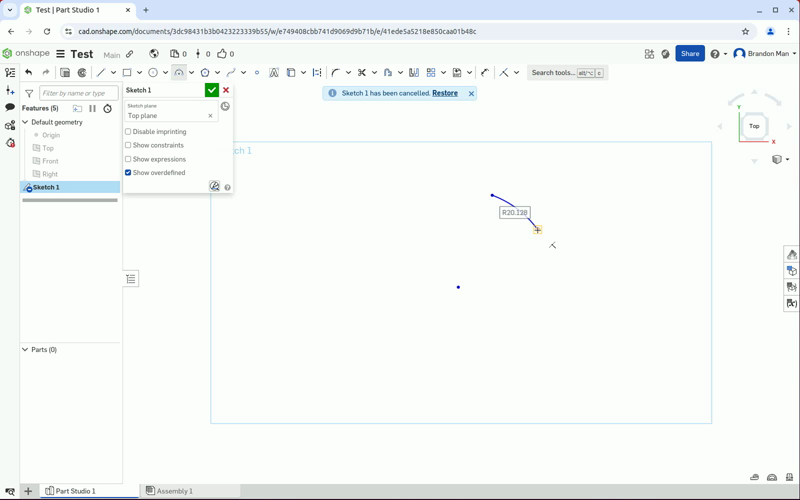
click(537, 229)
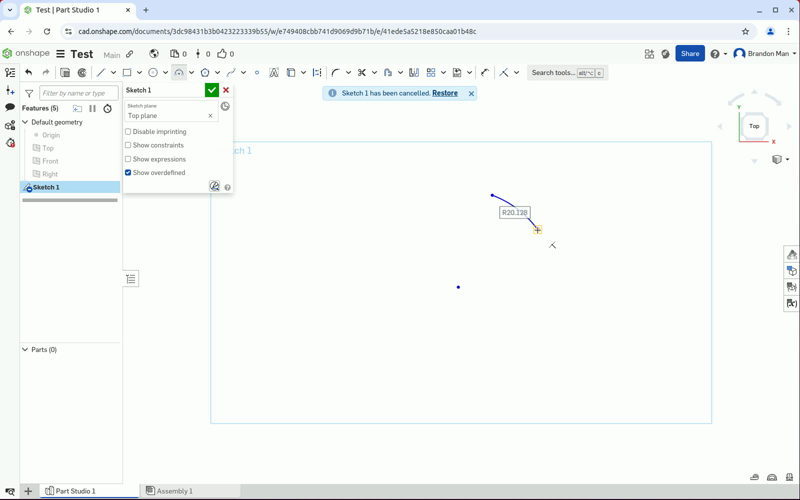
mouse_move(492, 195)
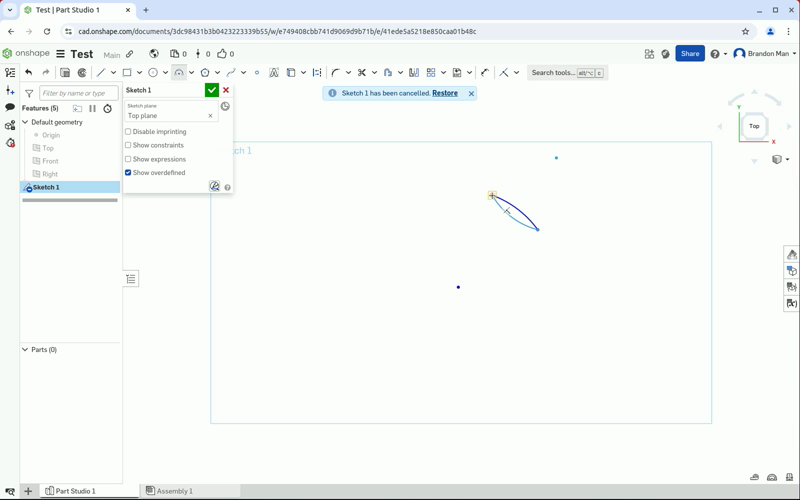
click(492, 195)
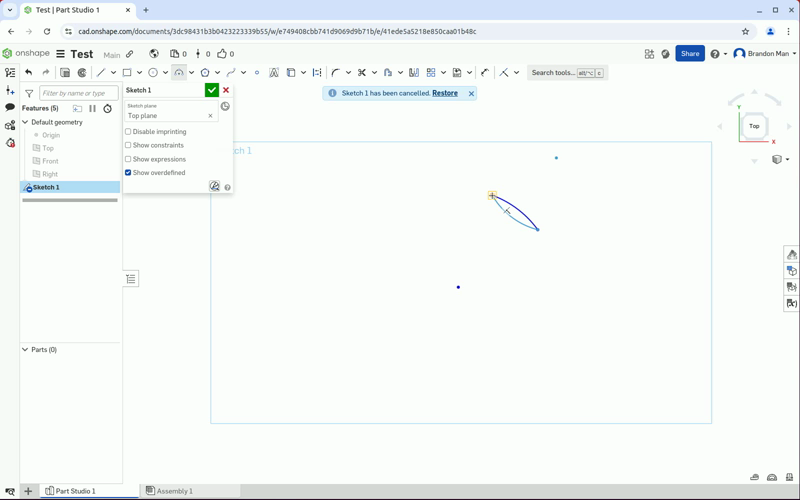
key_down(shift)
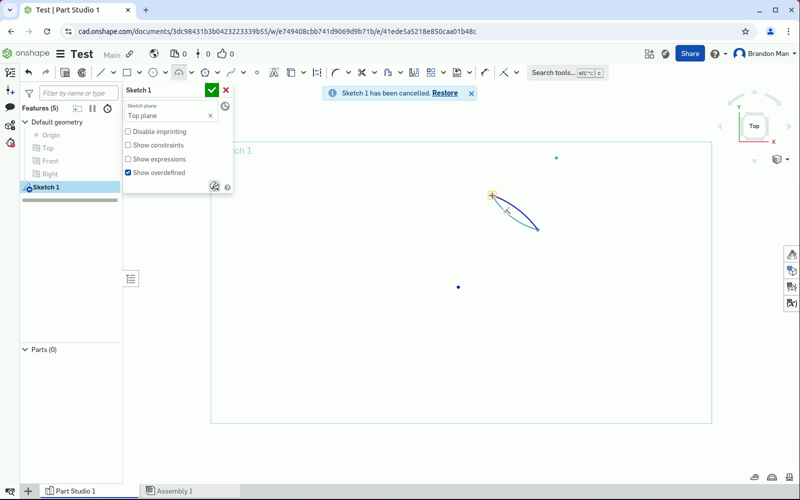
mouse_move(542, 176)
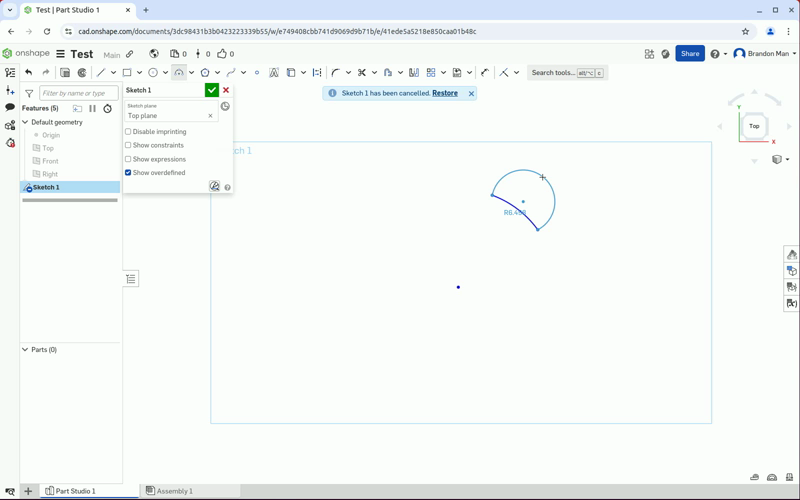
click(542, 176)
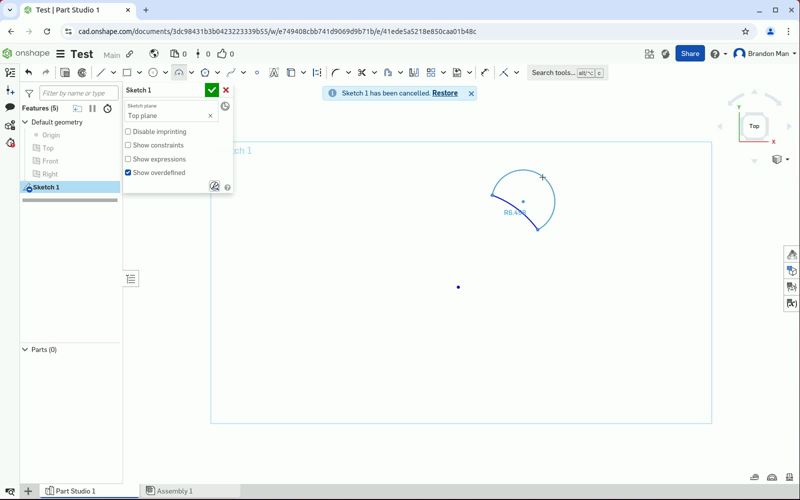
key_up(shift)
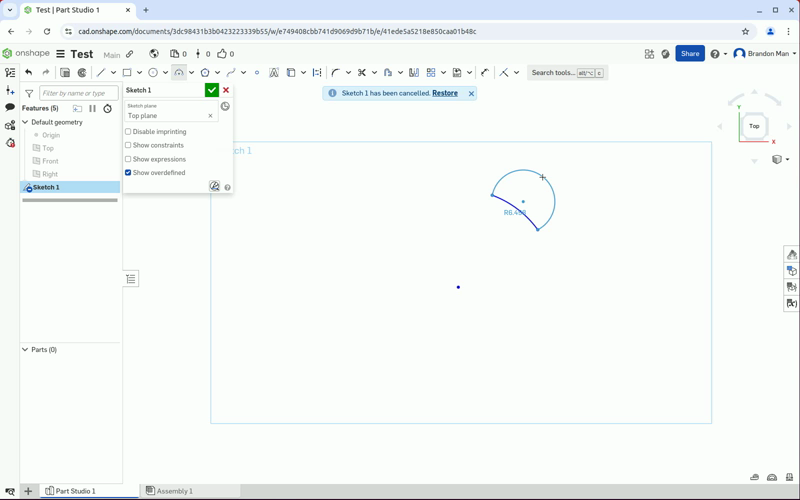
key(esc)
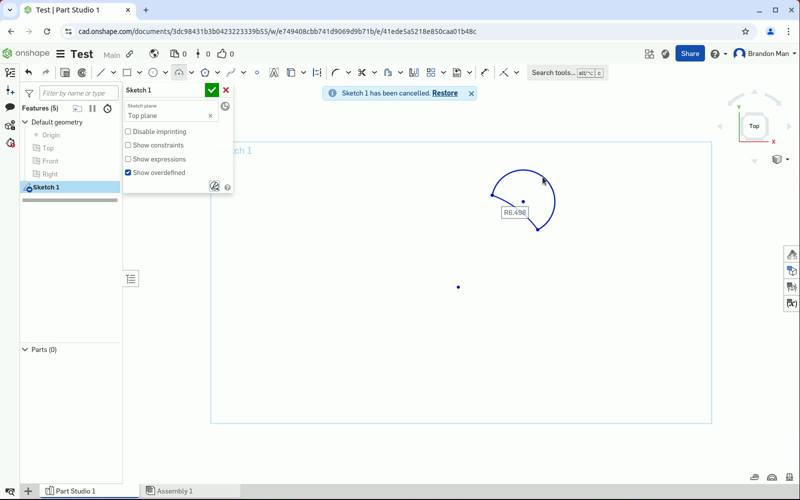
mouse_move(515, 189)
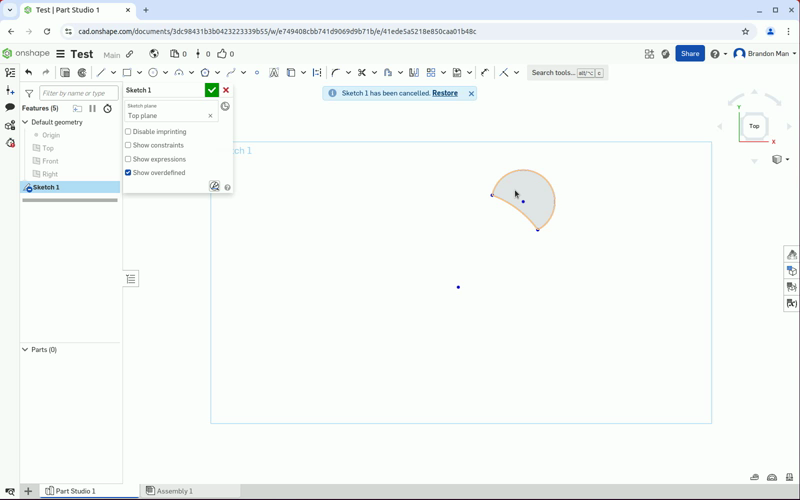
click(515, 189)
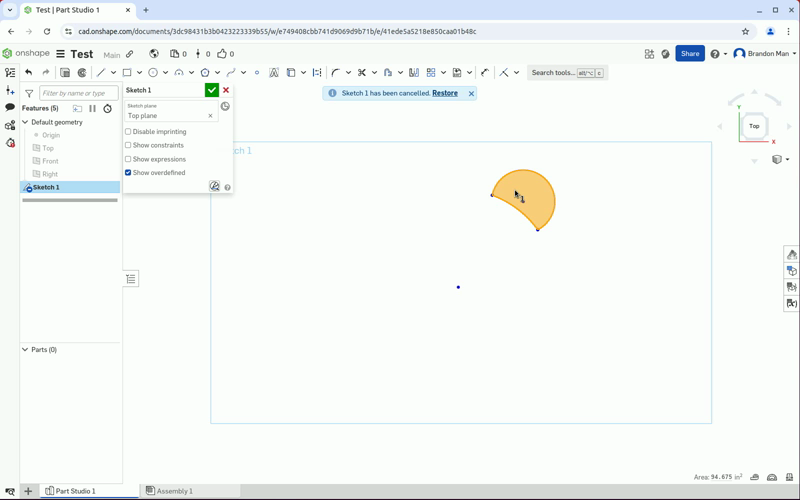
mouse_move(73, 352)
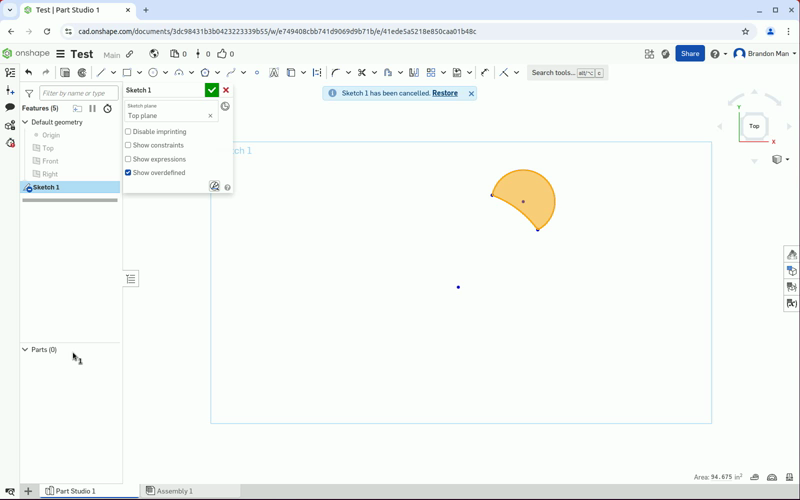
key(shift+y)
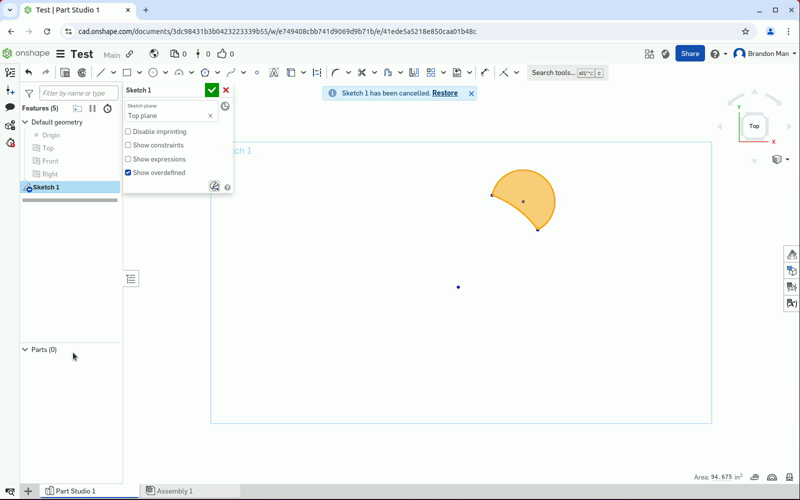
key(shift+e)
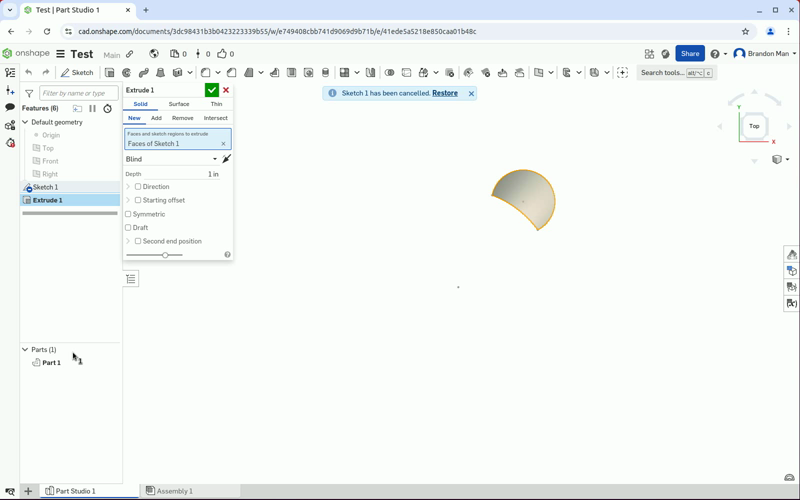
mouse_move(143, 106)
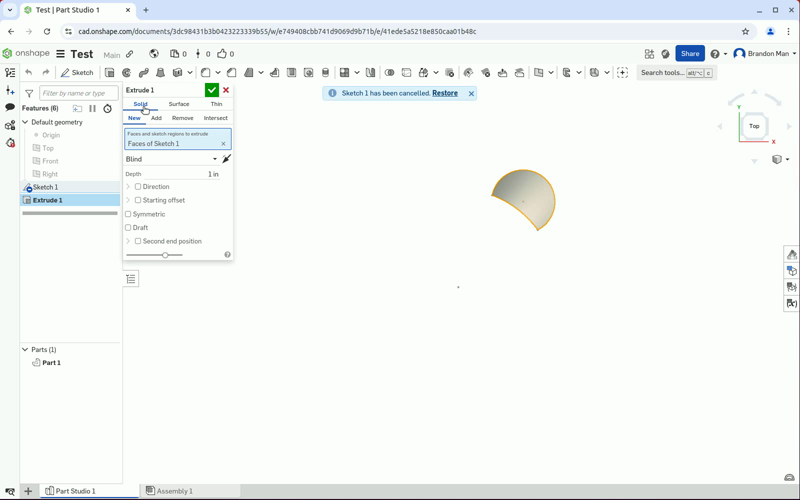
click(143, 106)
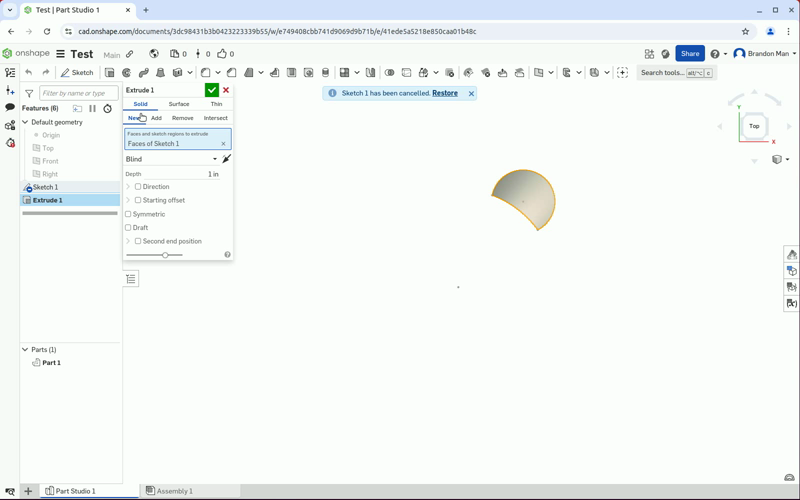
mouse_move(137, 120)
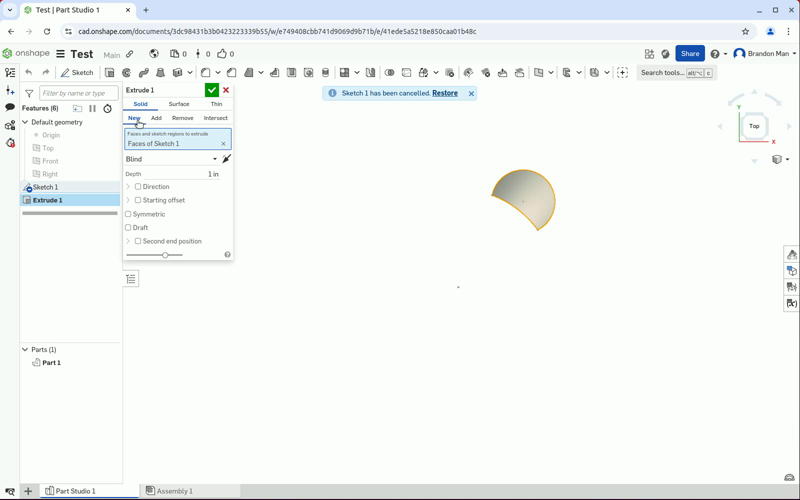
click(137, 120)
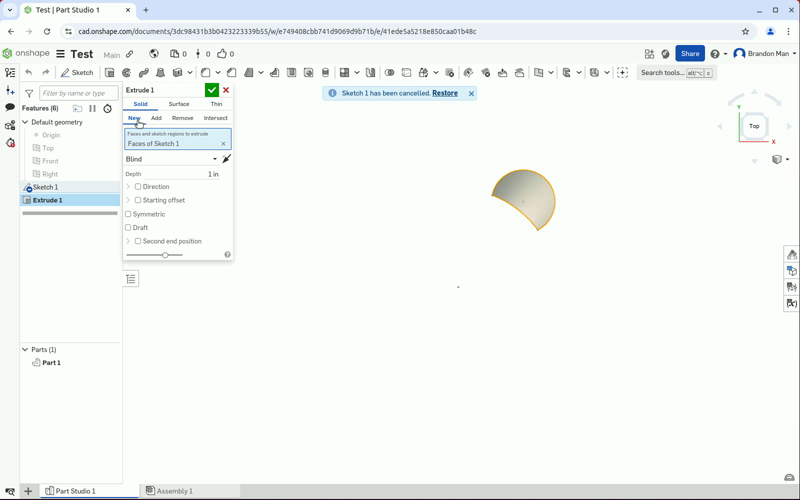
key(tab, 4)
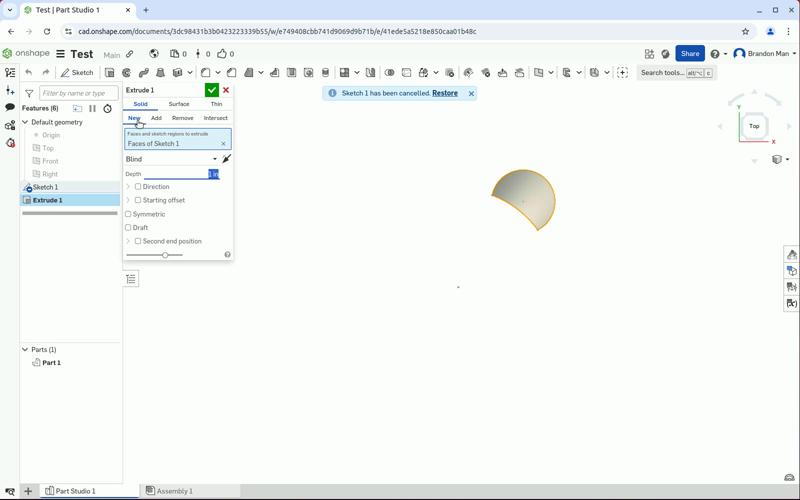
text(-6.499)
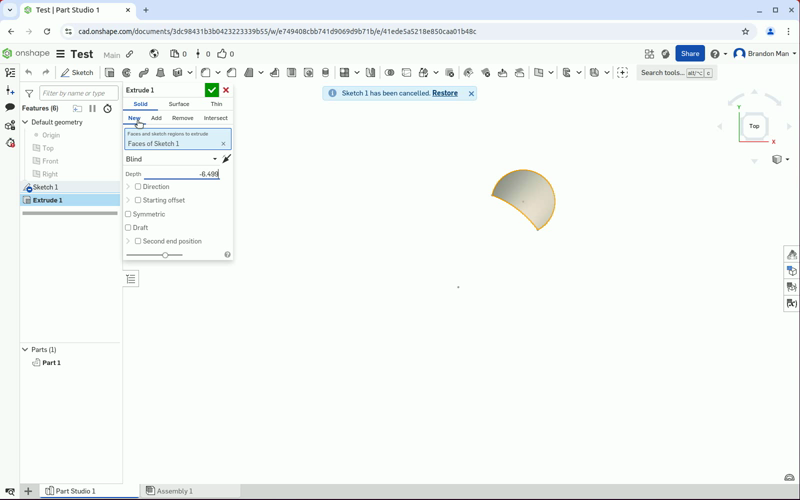
key(enter)
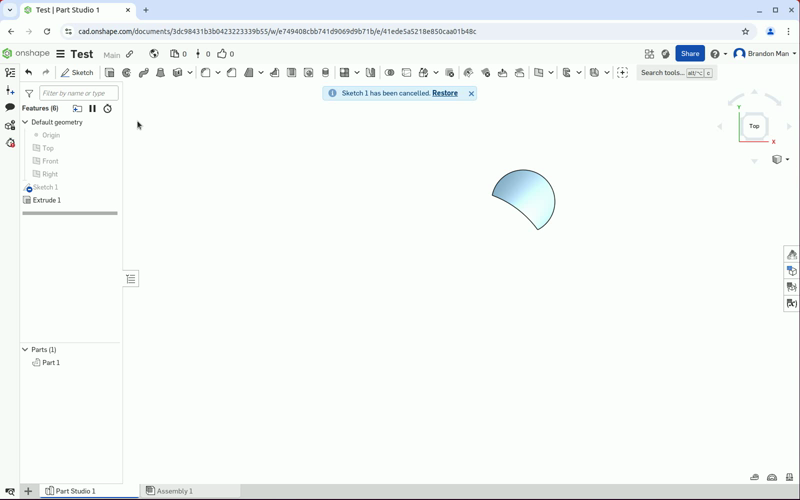
key(shift+h)
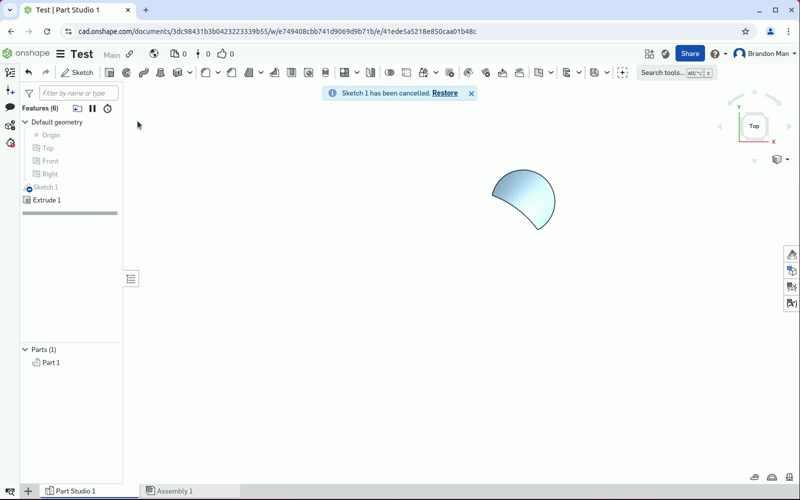
key(shift+h)
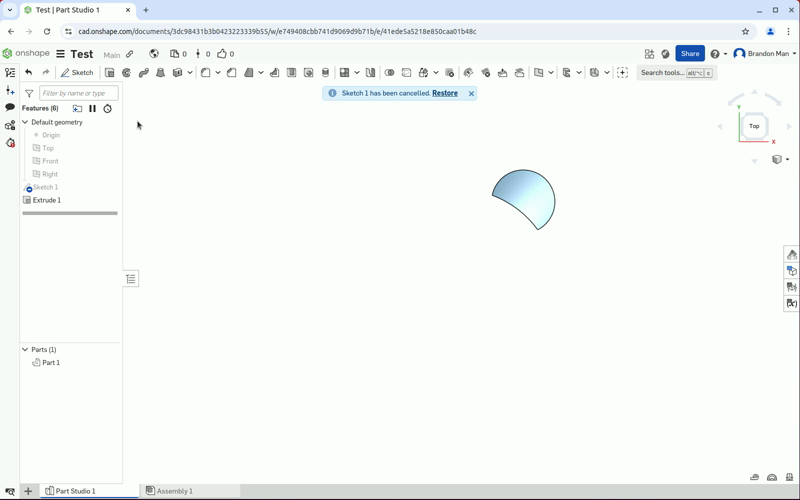
mouse_move(73, 189)
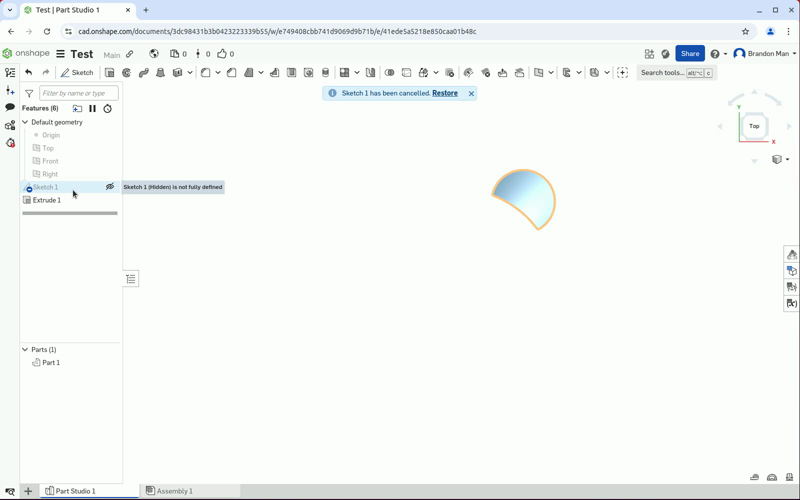
click(73, 189)
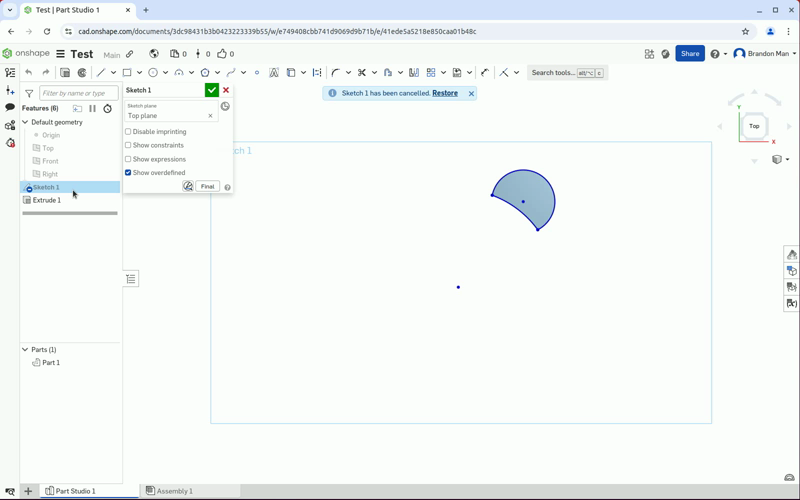
mouse_move(229, 92)
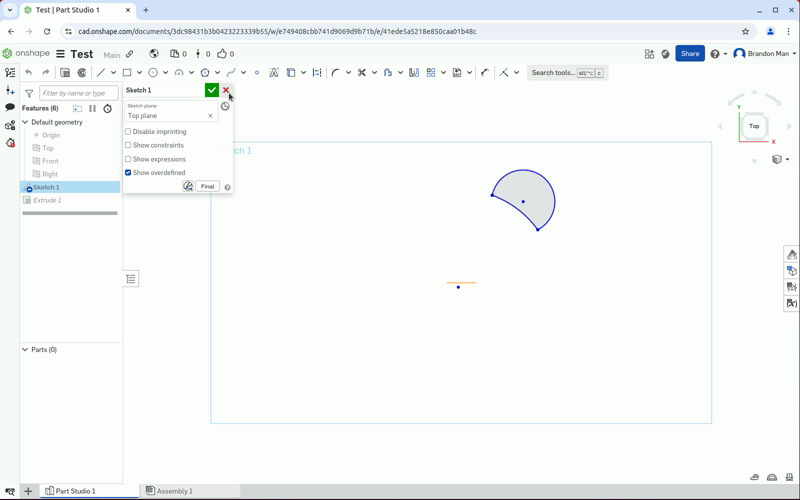
click(229, 92)
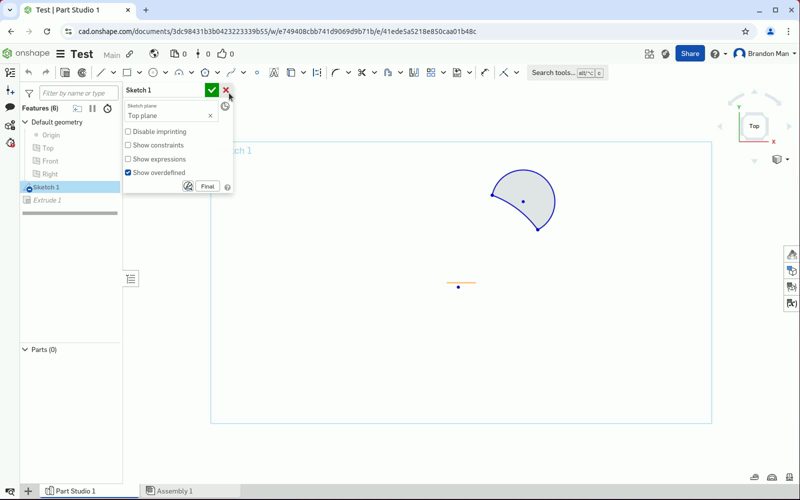
key(shift+s)
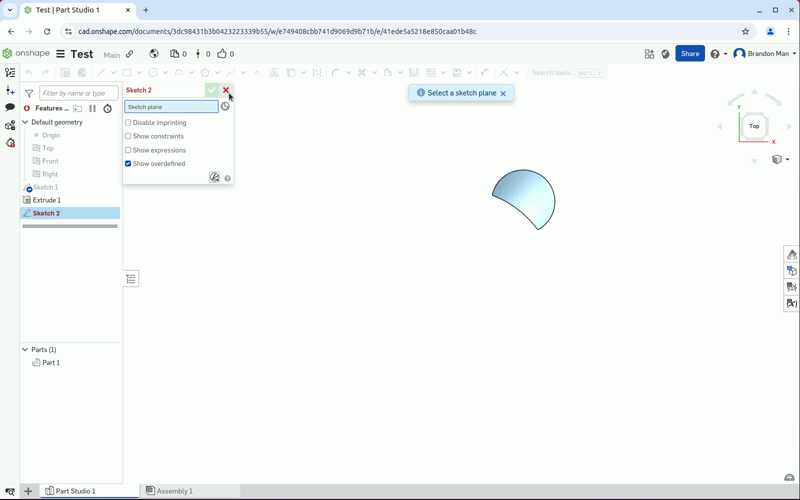
mouse_move(73, 150)
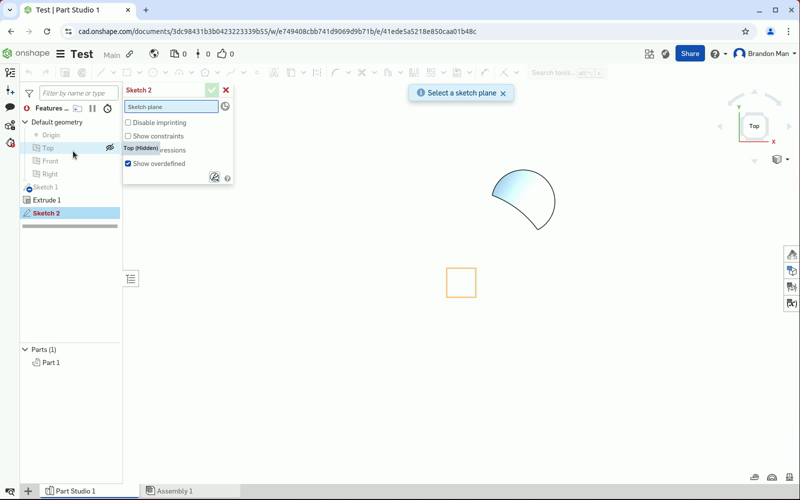
click(73, 150)
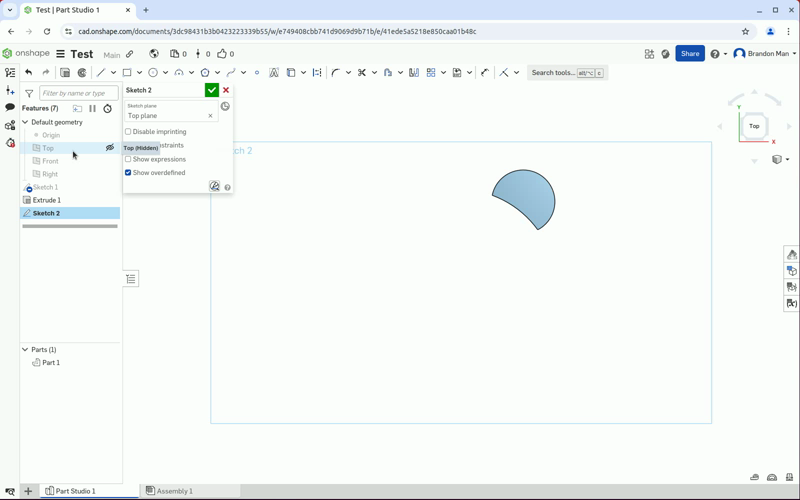
mouse_move(73, 352)
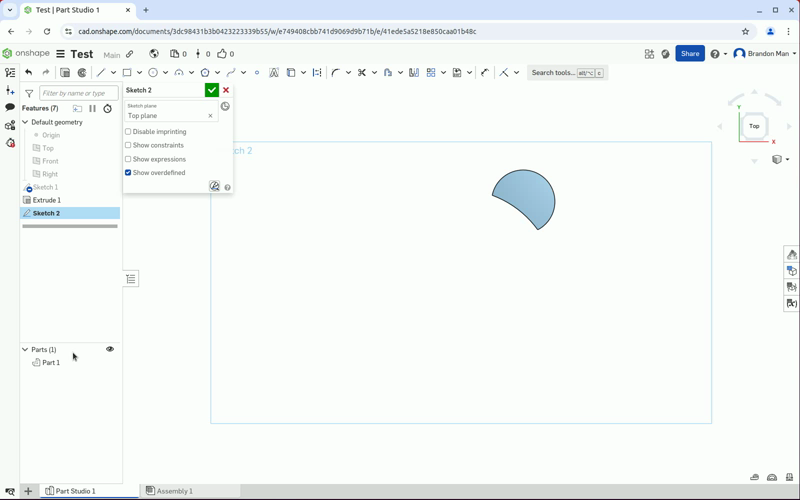
key(y)
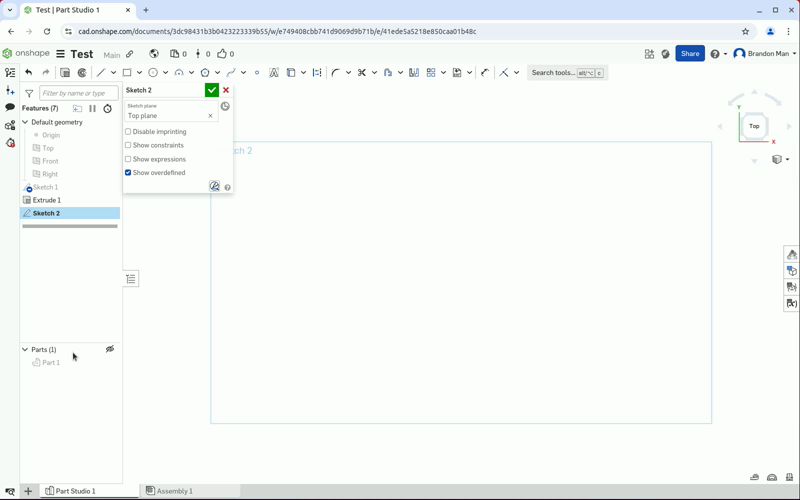
key(a)
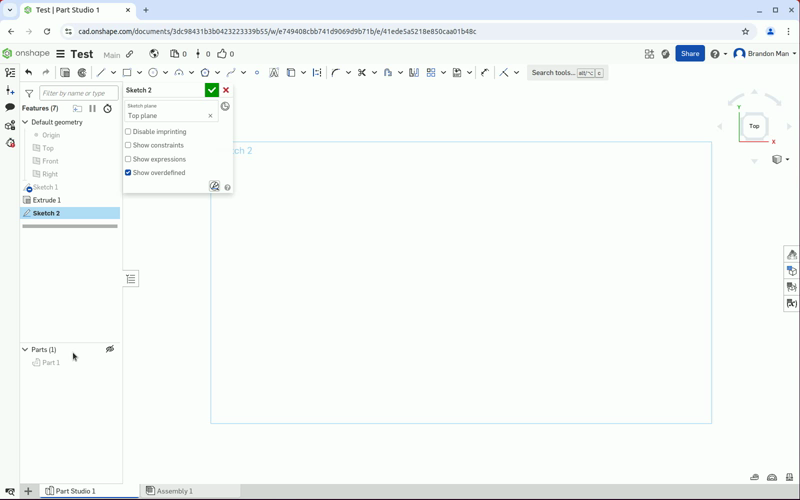
key_down(shift)
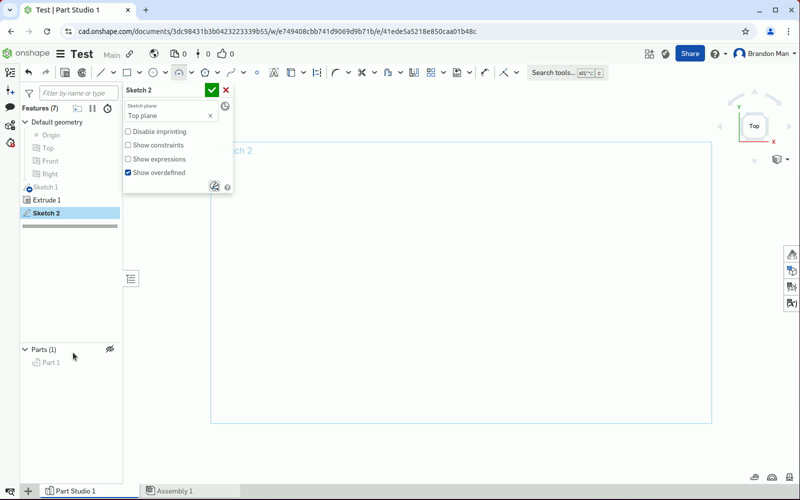
mouse_move(383, 230)
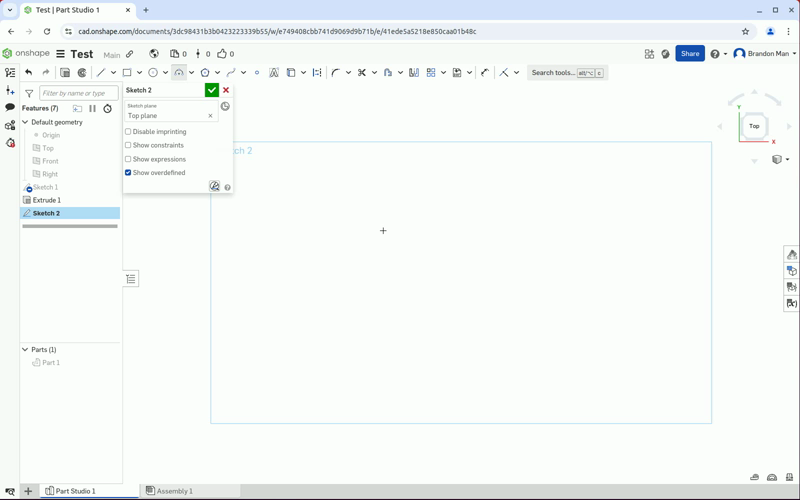
click(383, 230)
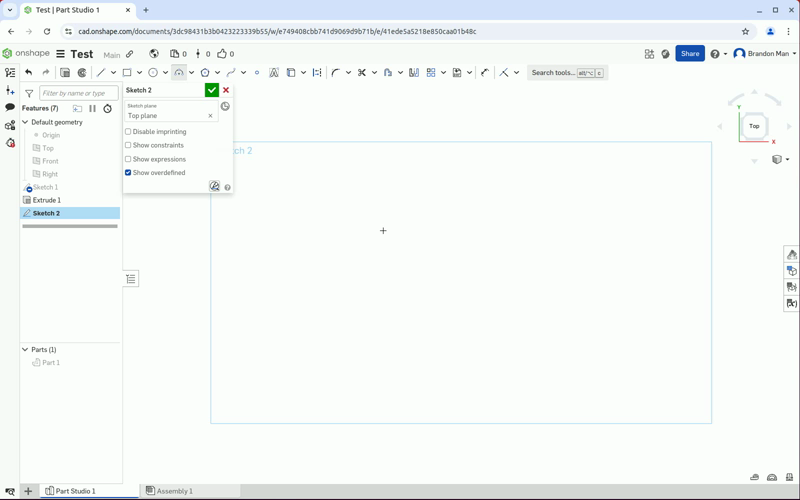
key_up(shift)
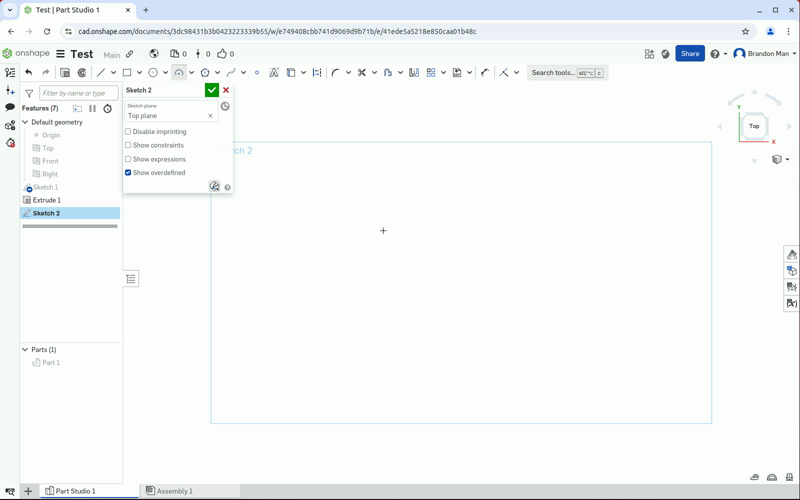
key_down(shift)
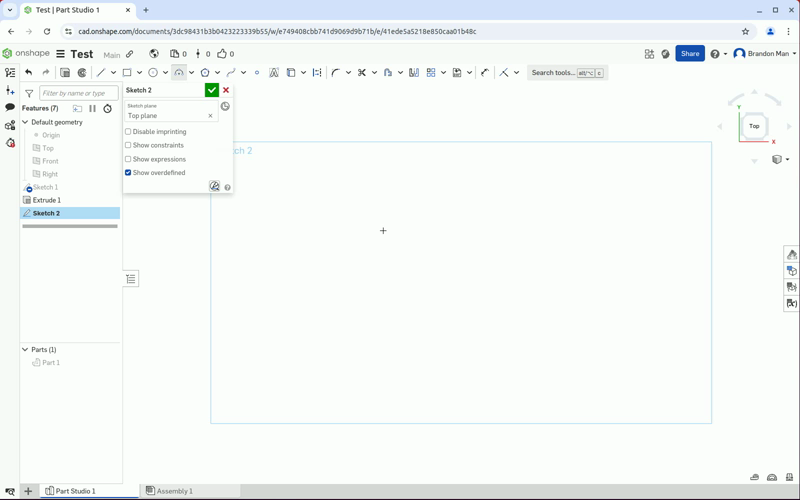
mouse_move(429, 194)
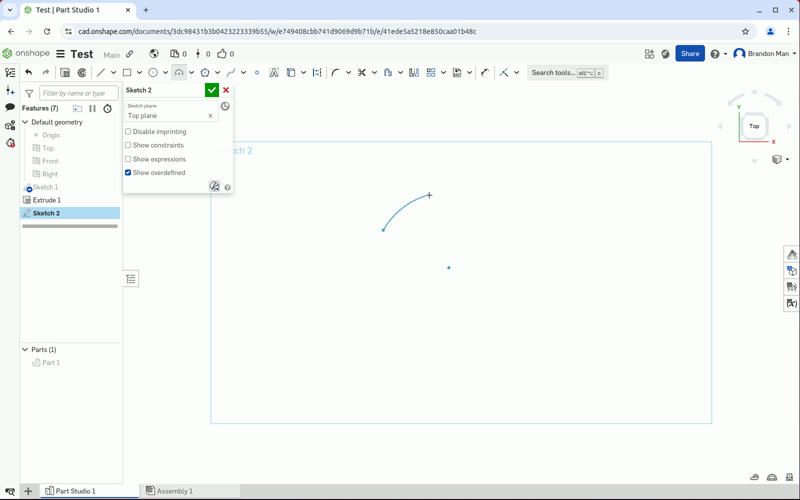
click(429, 194)
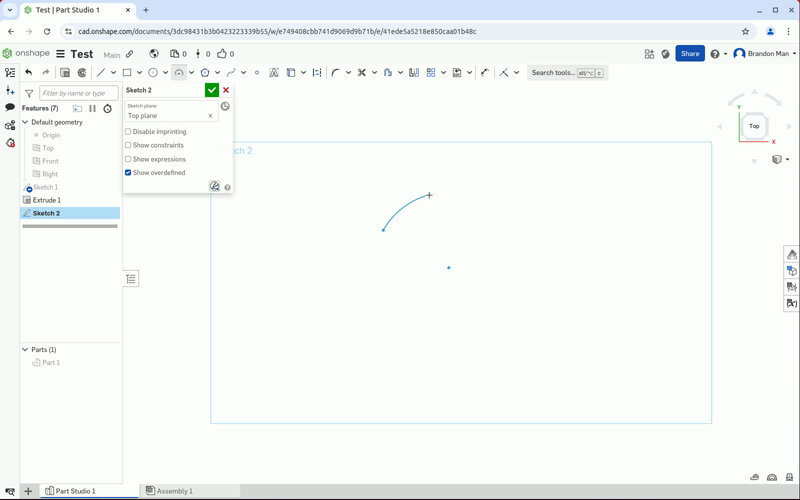
mouse_move(403, 208)
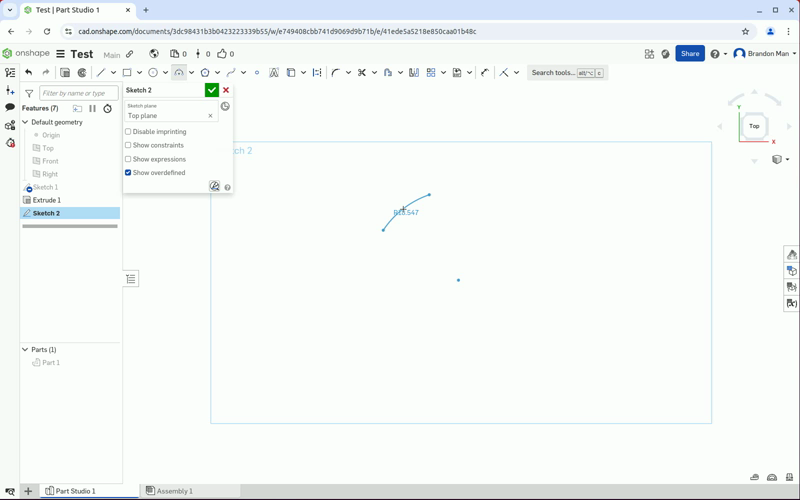
click(403, 208)
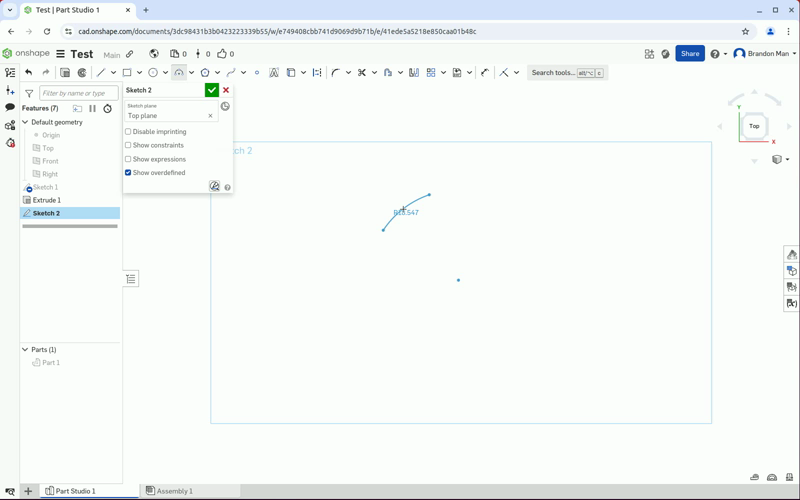
key_up(shift)
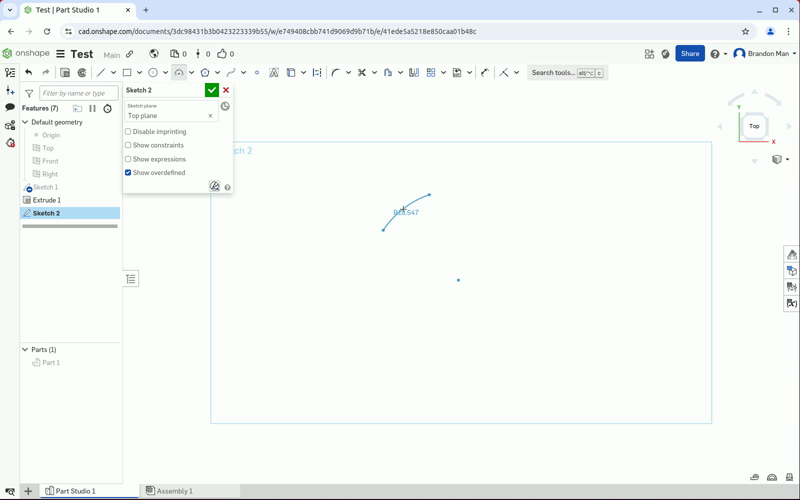
mouse_move(429, 194)
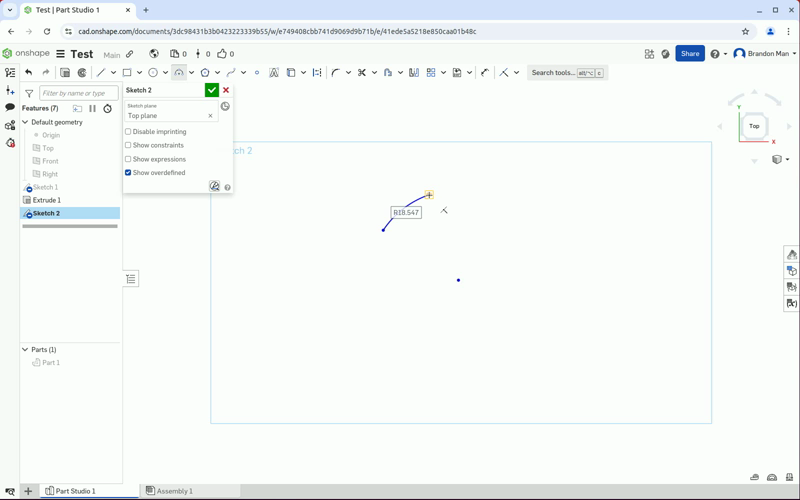
click(429, 194)
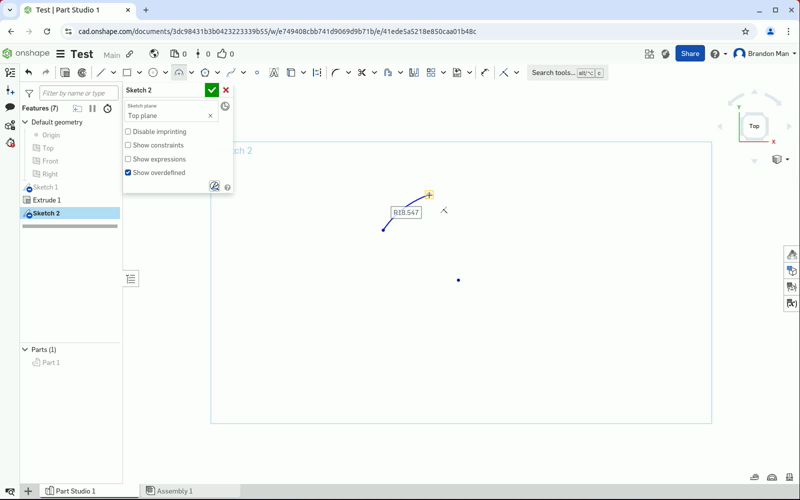
mouse_move(383, 230)
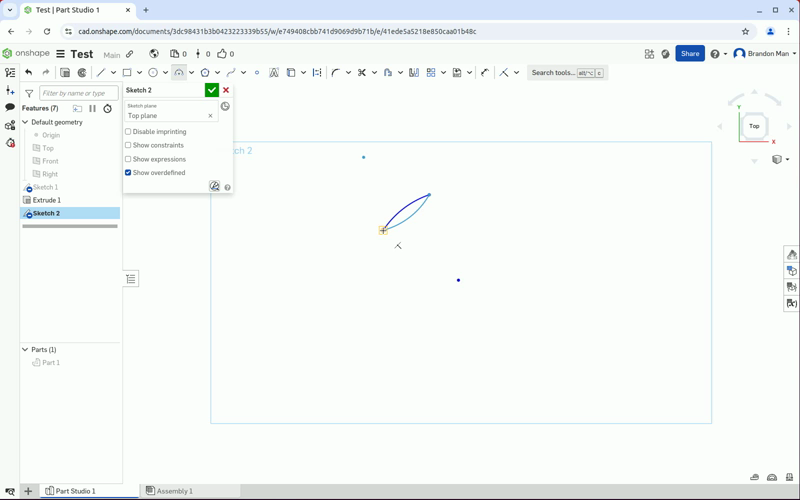
click(383, 230)
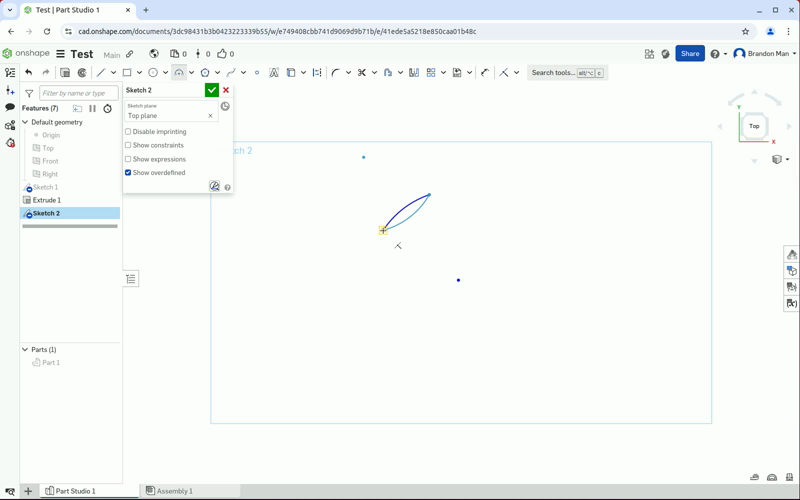
key_down(shift)
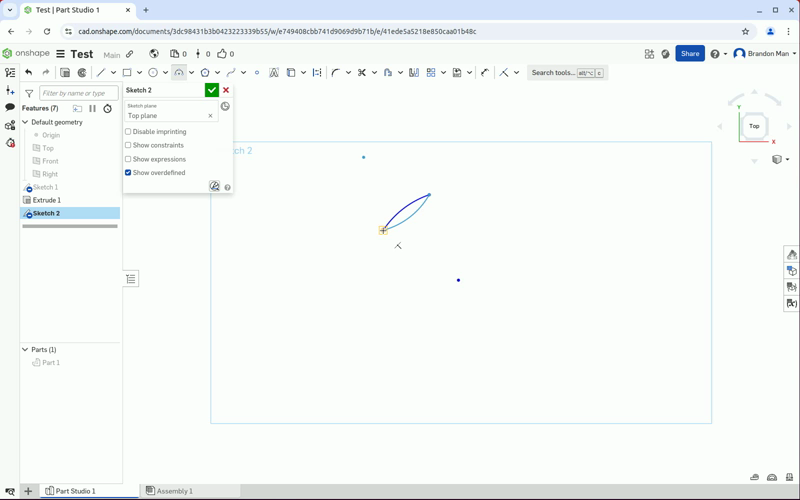
mouse_move(378, 176)
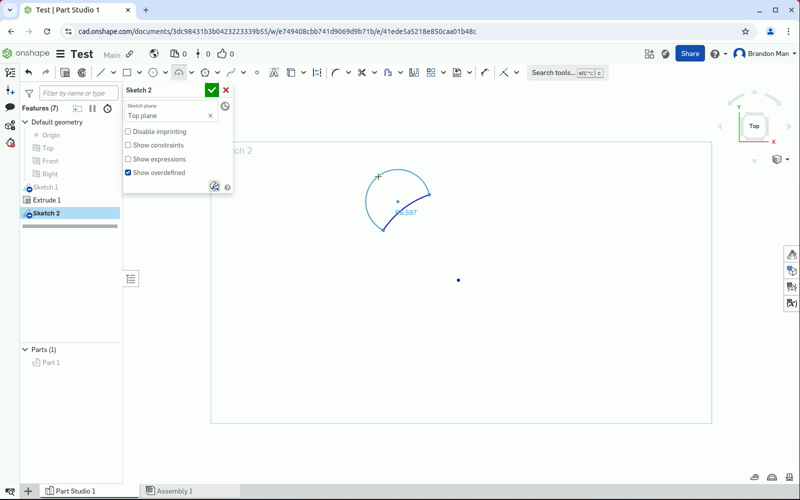
click(378, 176)
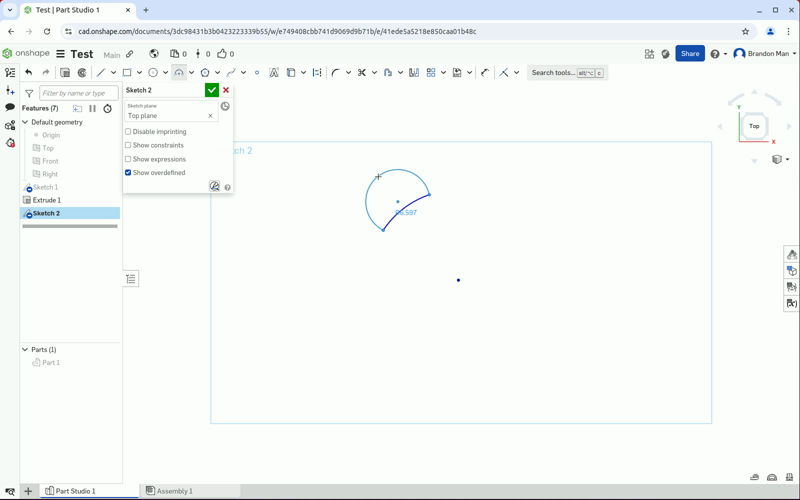
key_up(shift)
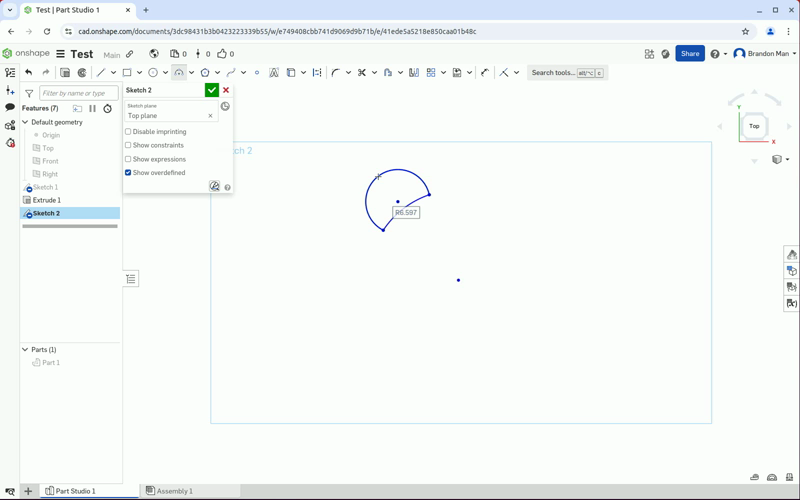
key(esc)
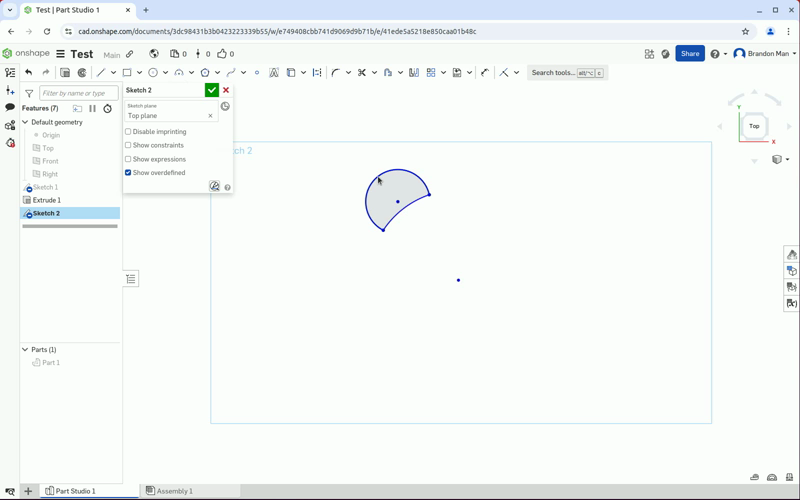
mouse_move(405, 196)
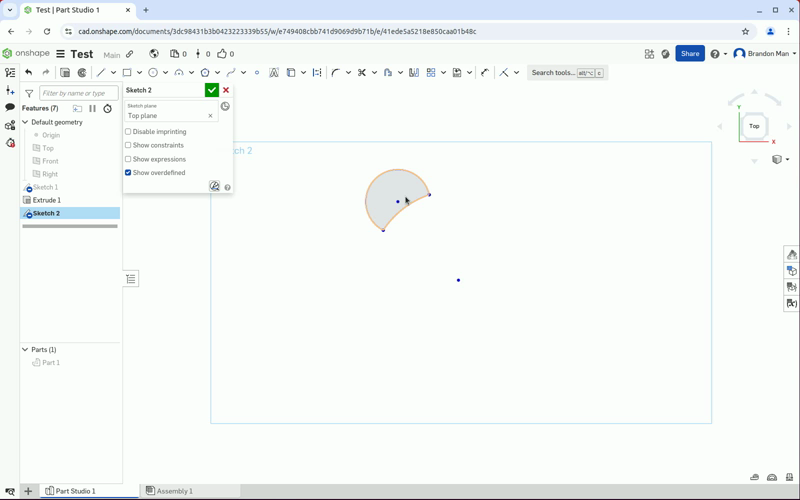
click(405, 196)
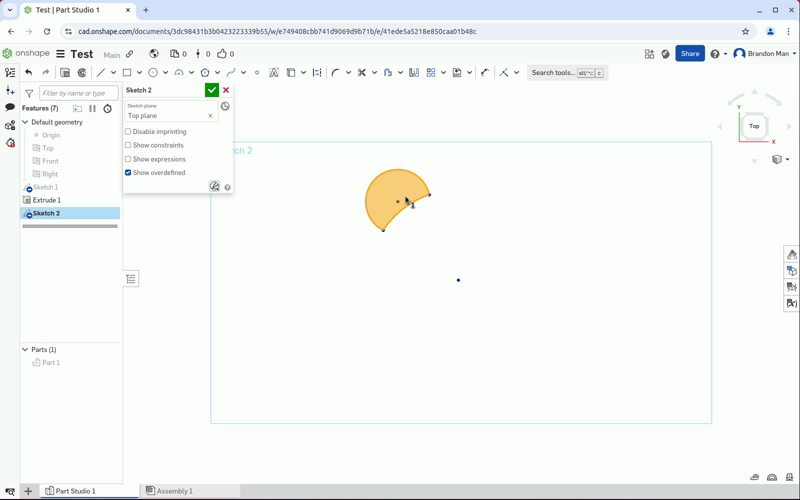
mouse_move(73, 352)
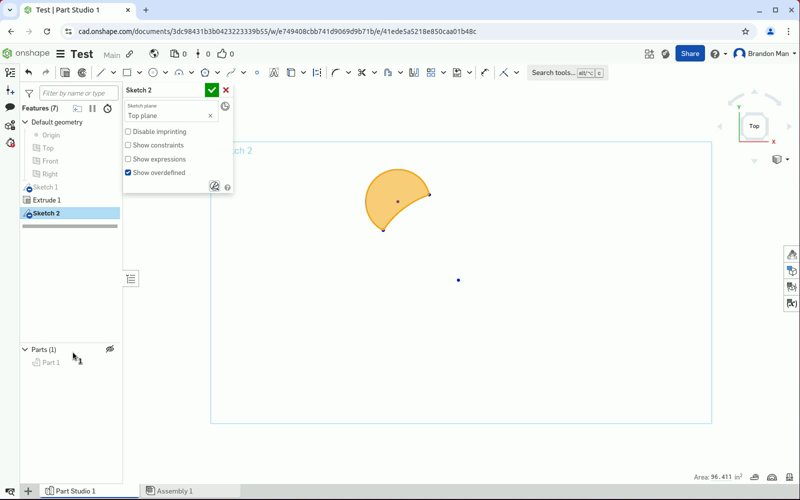
key(shift+y)
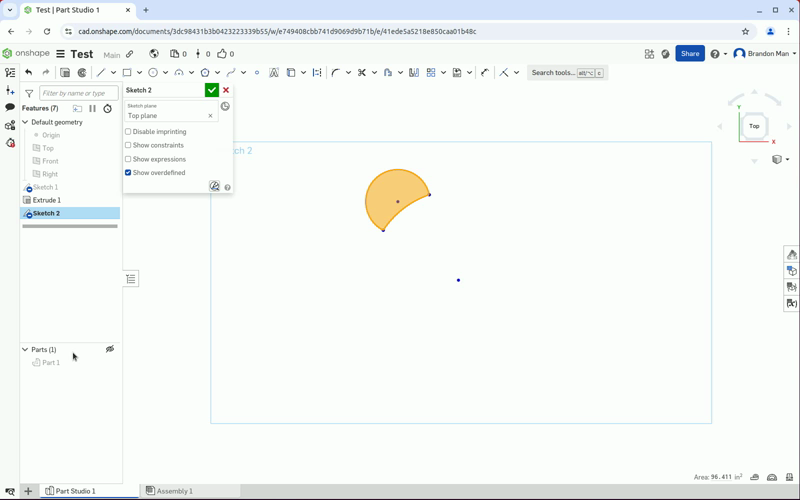
key(shift+e)
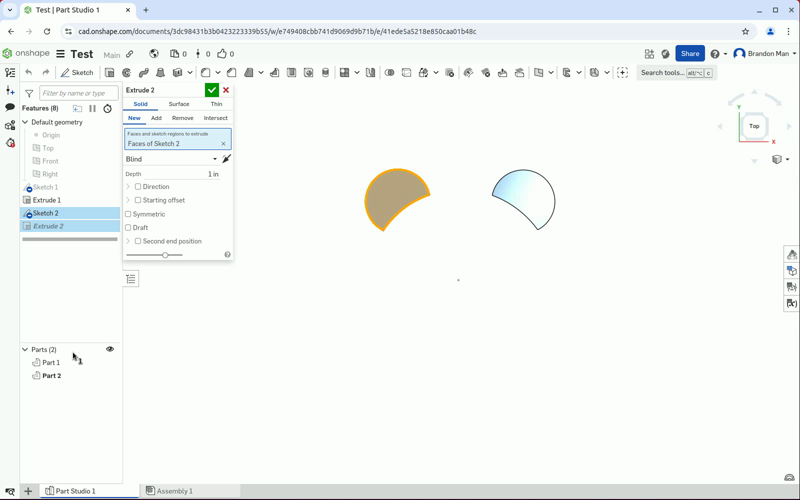
mouse_move(143, 106)
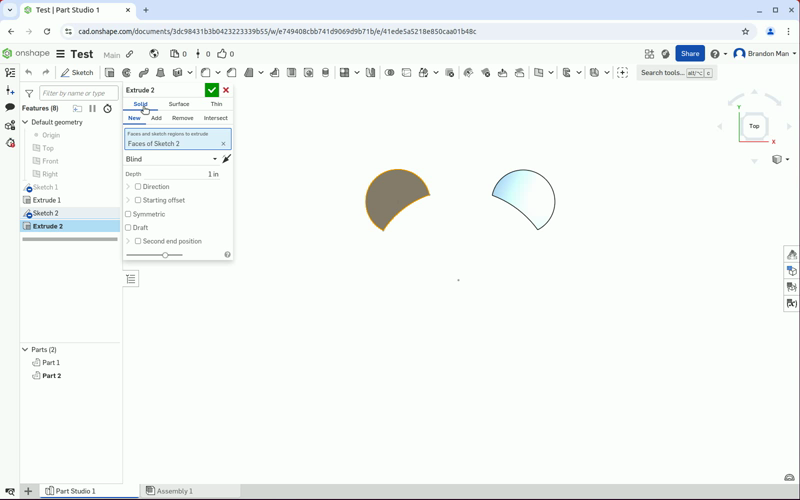
click(143, 106)
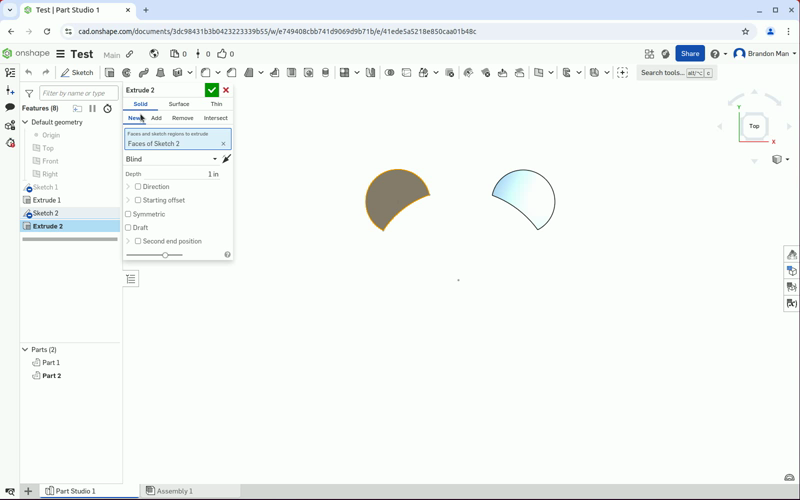
mouse_move(137, 120)
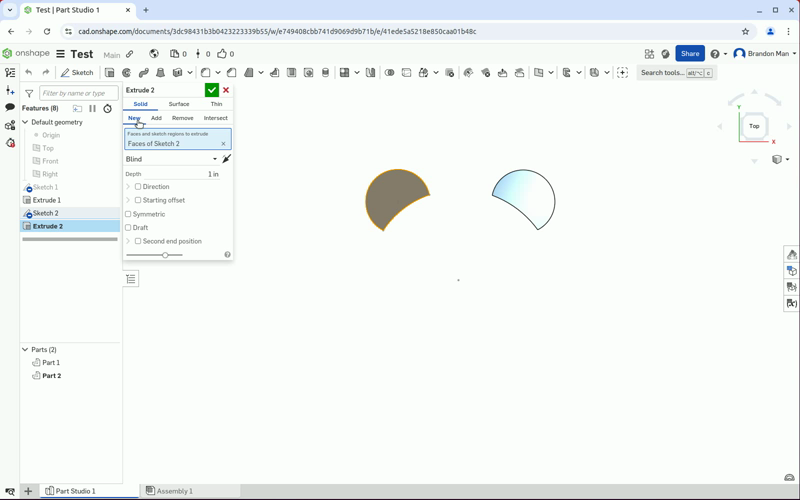
click(137, 120)
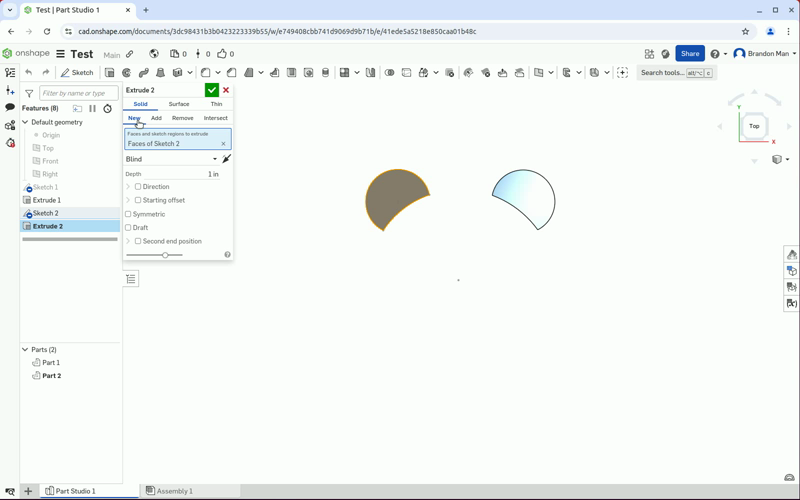
key(tab, 4)
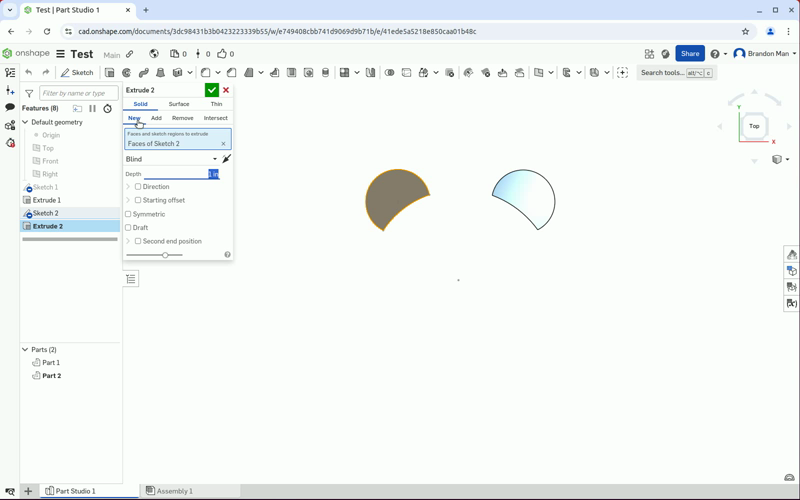
text(-6.499)
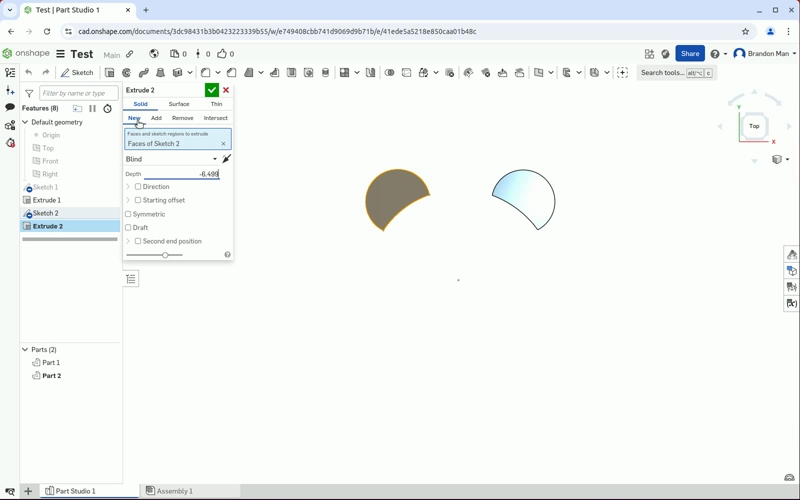
key(enter)
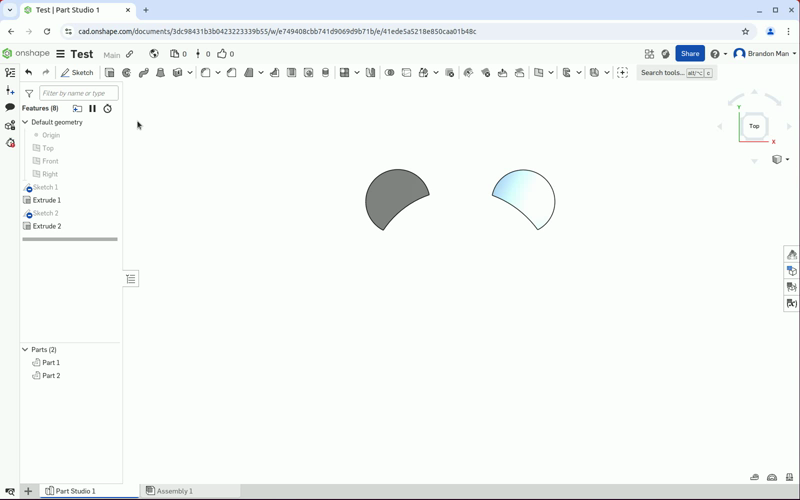
key(shift+h)
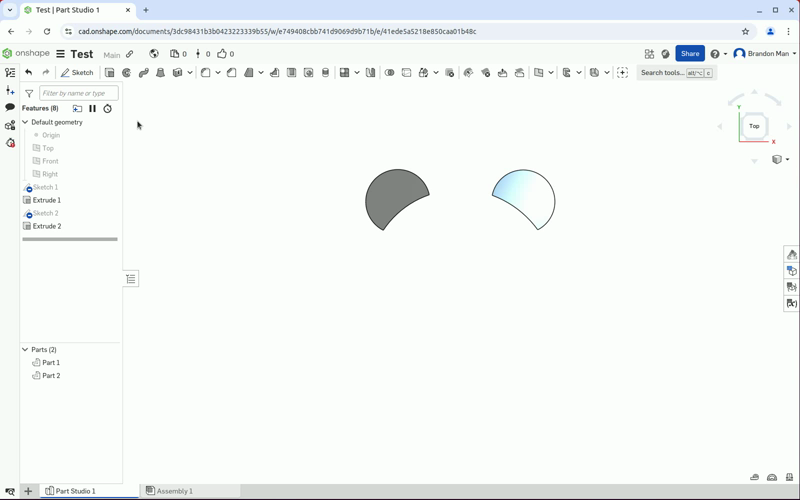
key(shift+h)
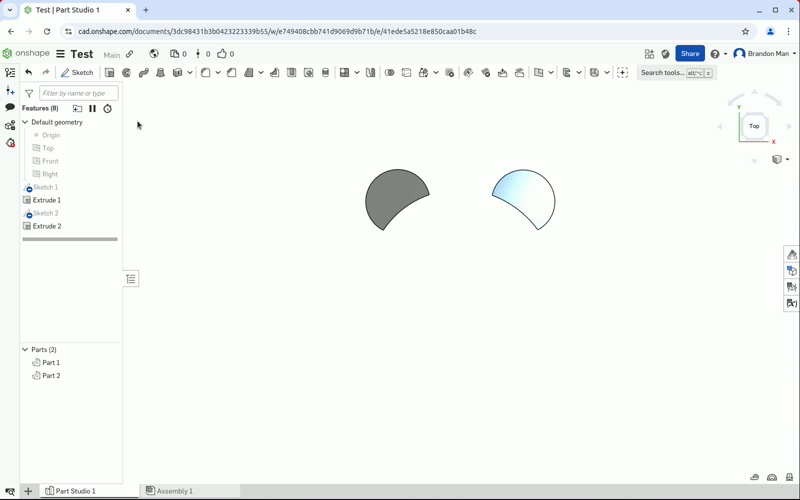
mouse_move(73, 189)
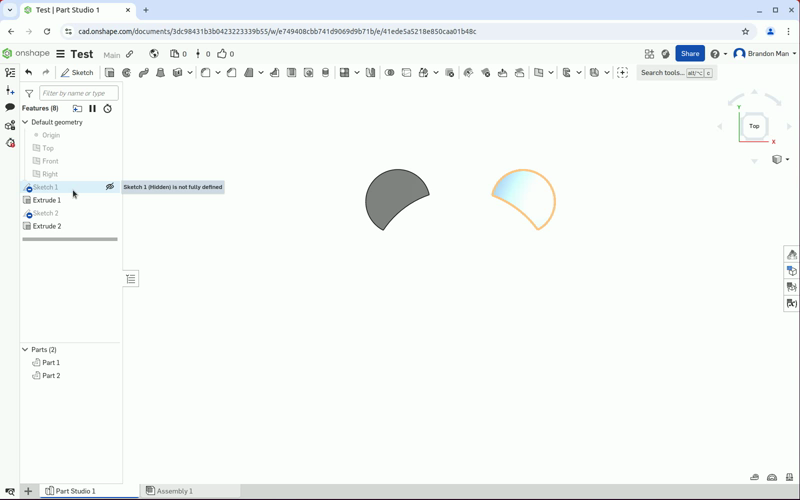
click(73, 189)
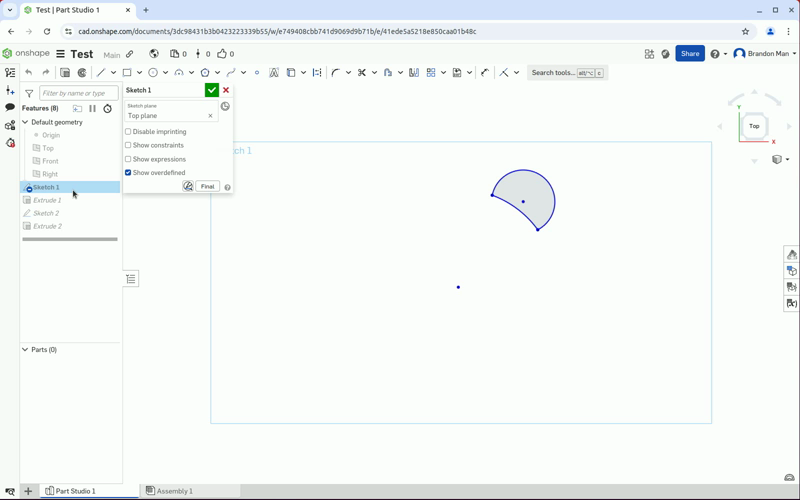
mouse_move(229, 92)
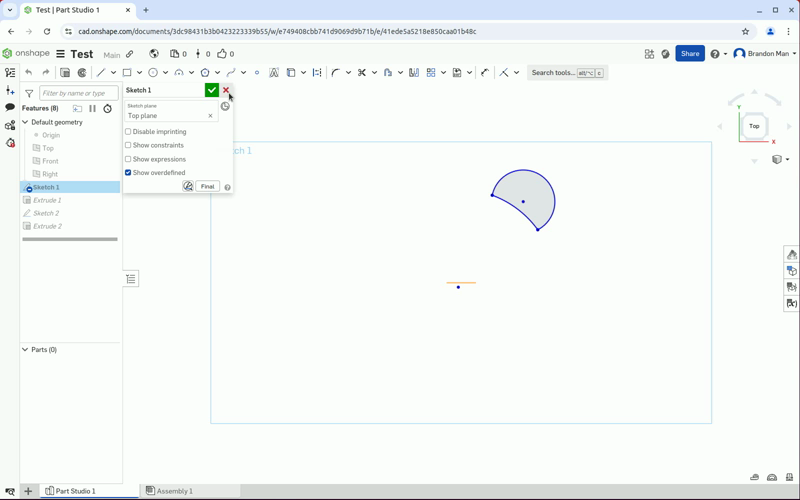
click(229, 92)
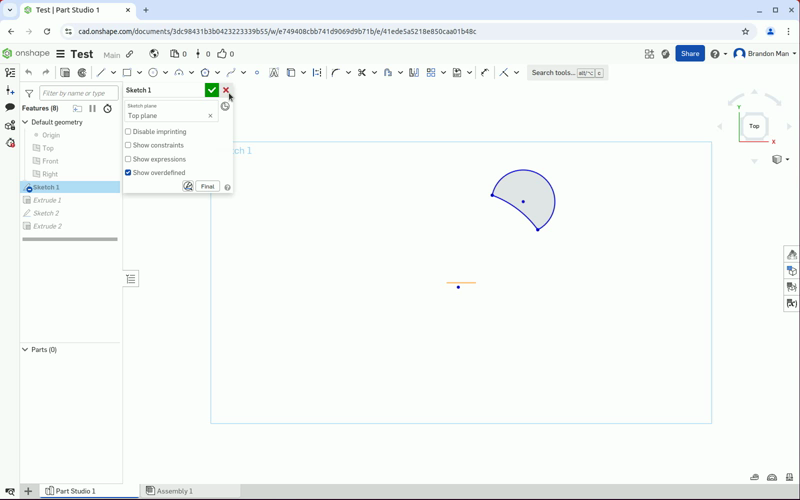
key(shift+s)
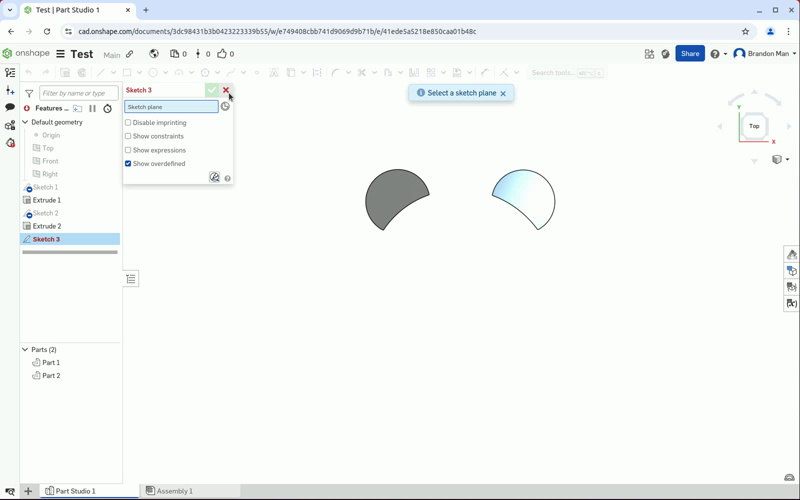
mouse_move(73, 150)
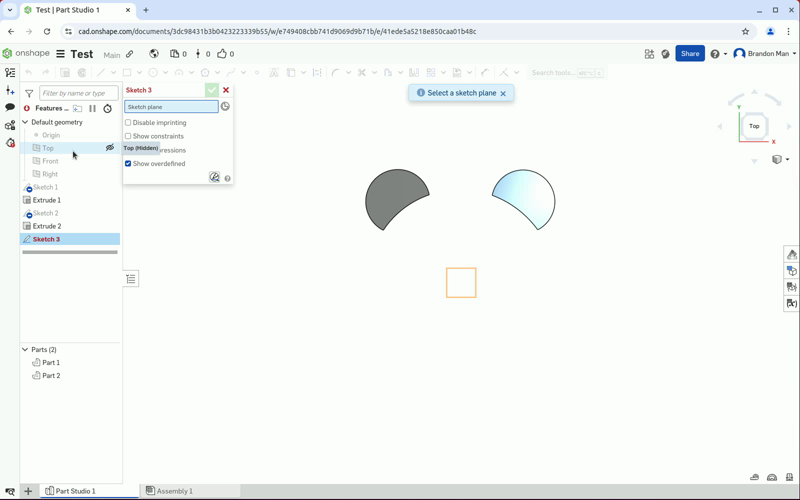
click(73, 150)
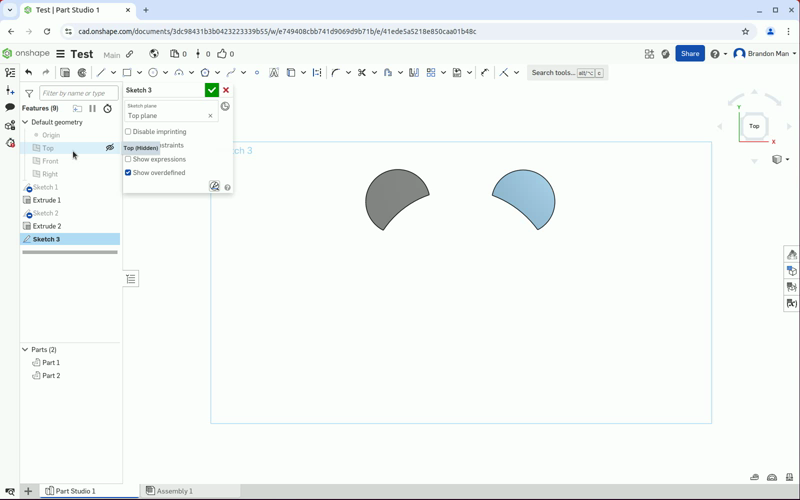
mouse_move(73, 352)
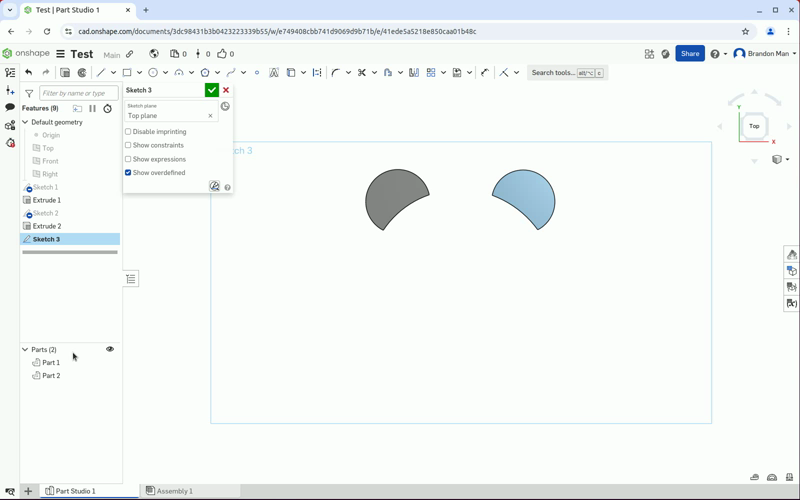
key(y)
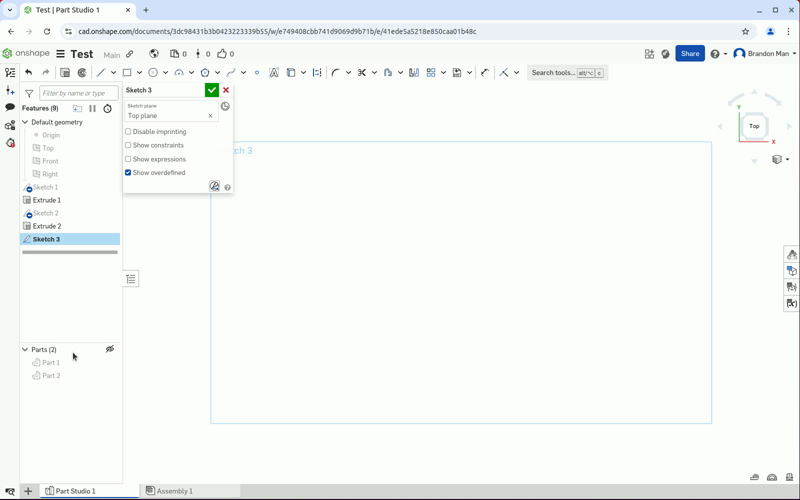
key(c)
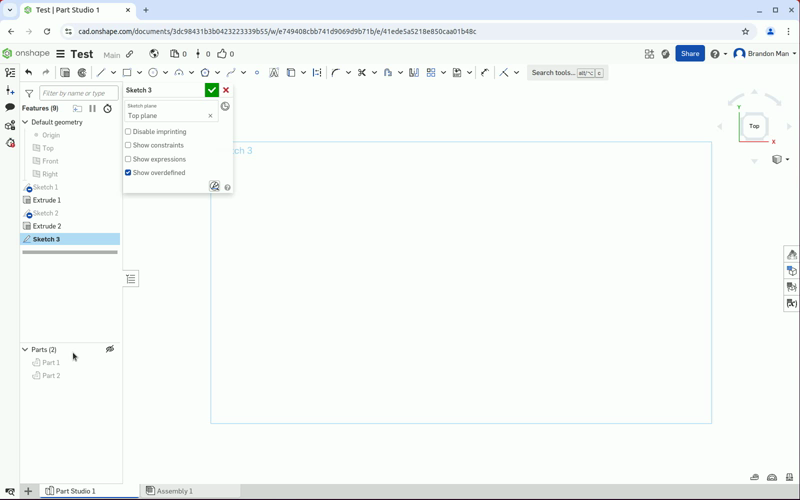
key_down(shift)
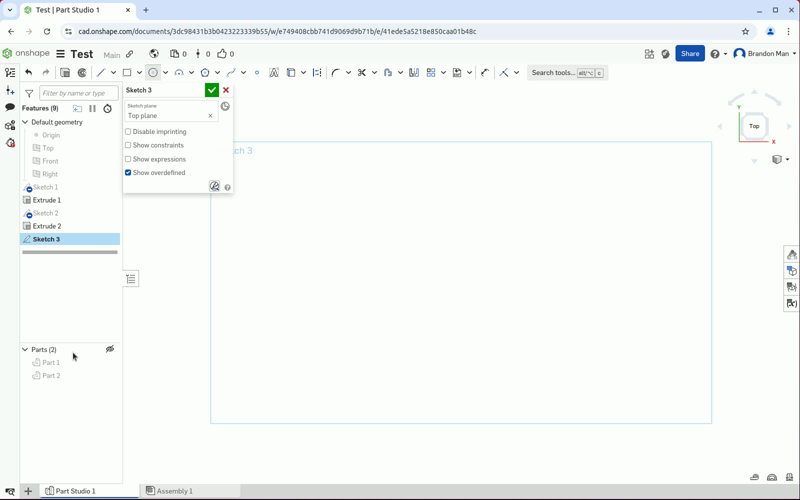
mouse_move(460, 282)
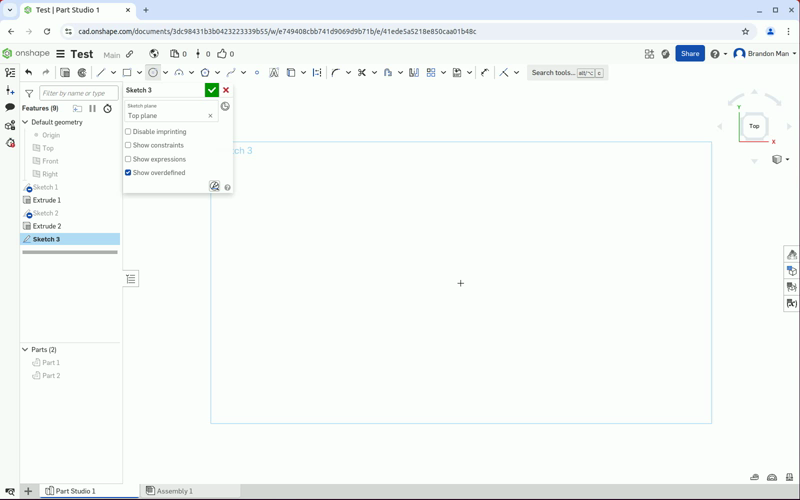
click(460, 282)
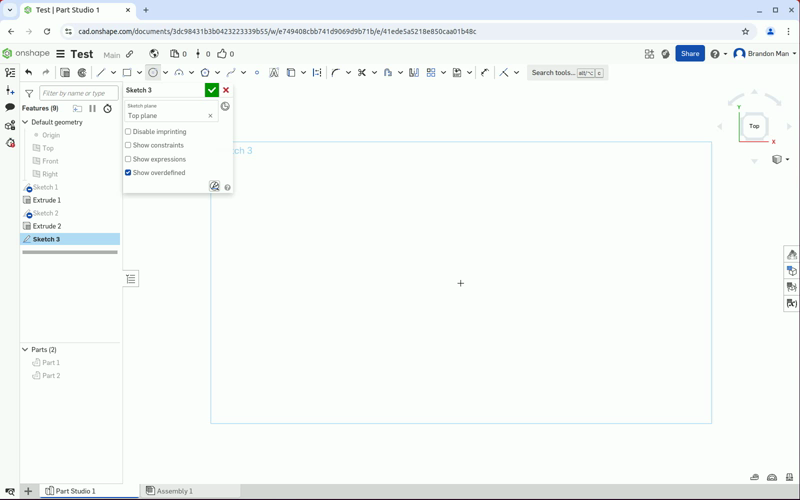
key_up(shift)
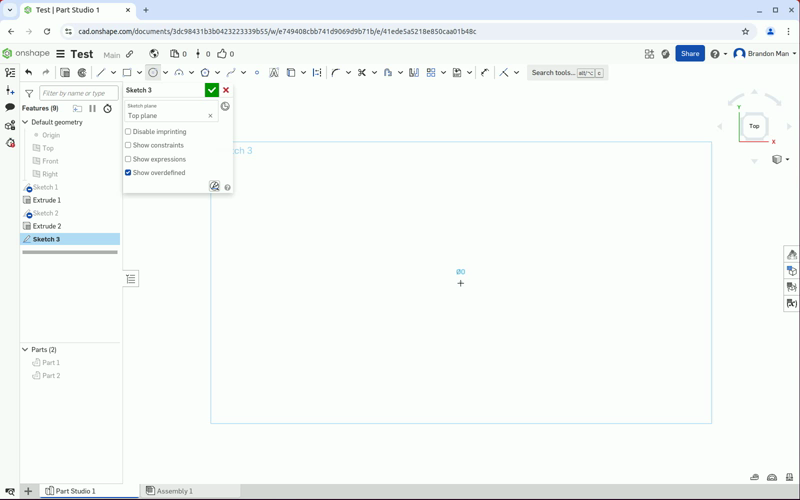
mouse_move(552, 282)
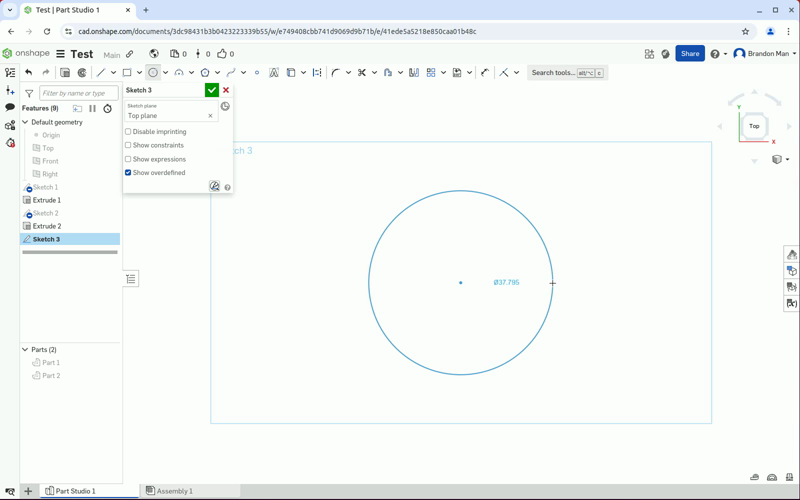
click(552, 282)
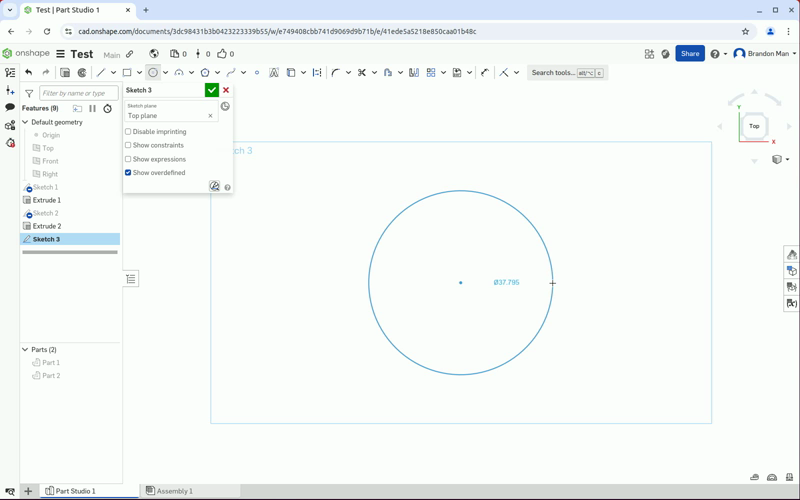
key(esc)
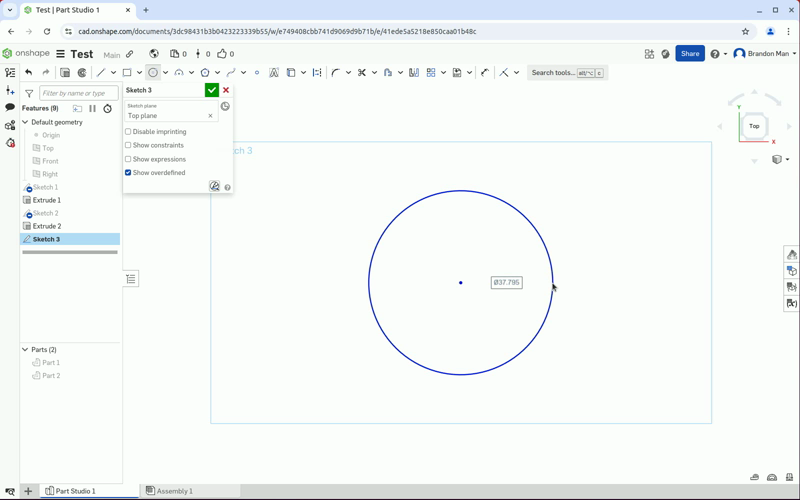
mouse_move(468, 239)
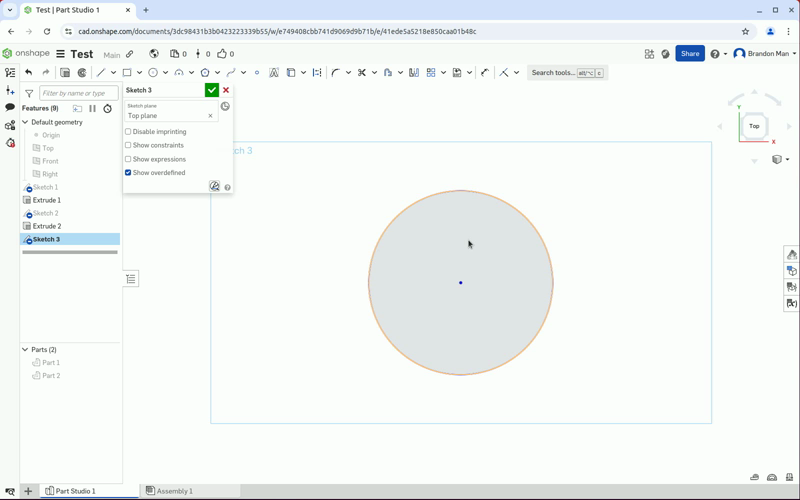
click(468, 239)
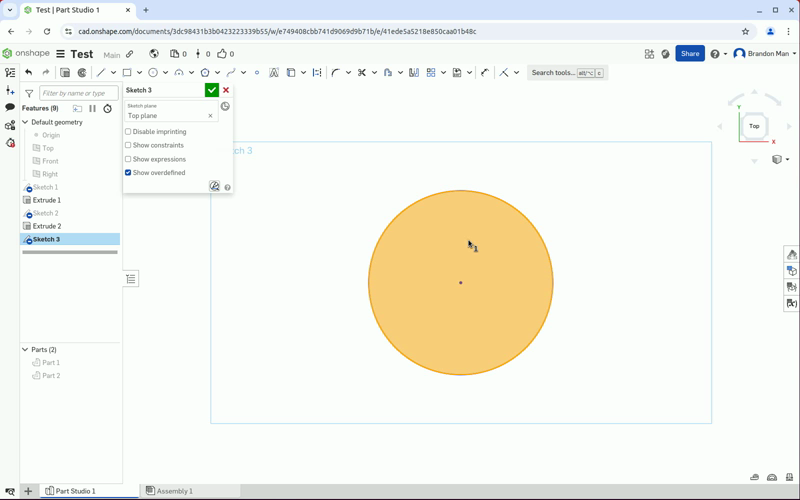
mouse_move(73, 352)
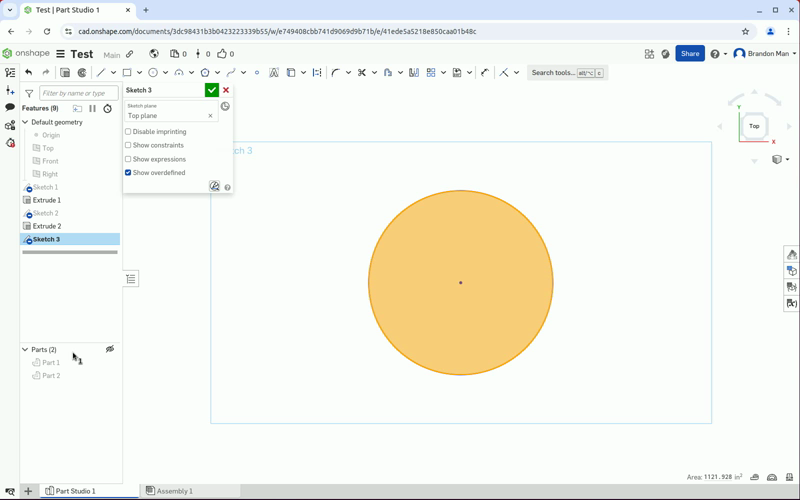
key(shift+y)
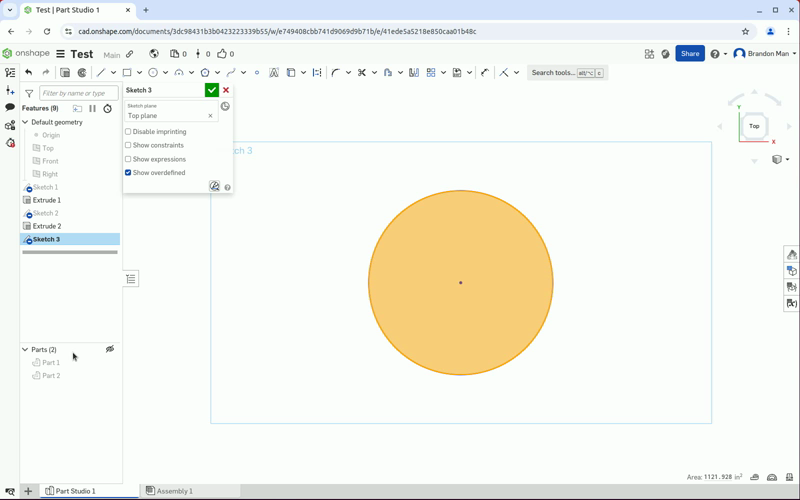
key(shift+e)
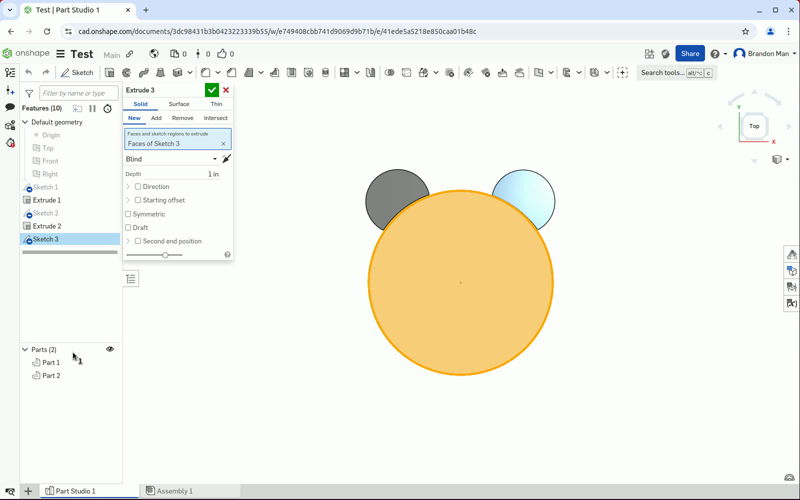
mouse_move(143, 106)
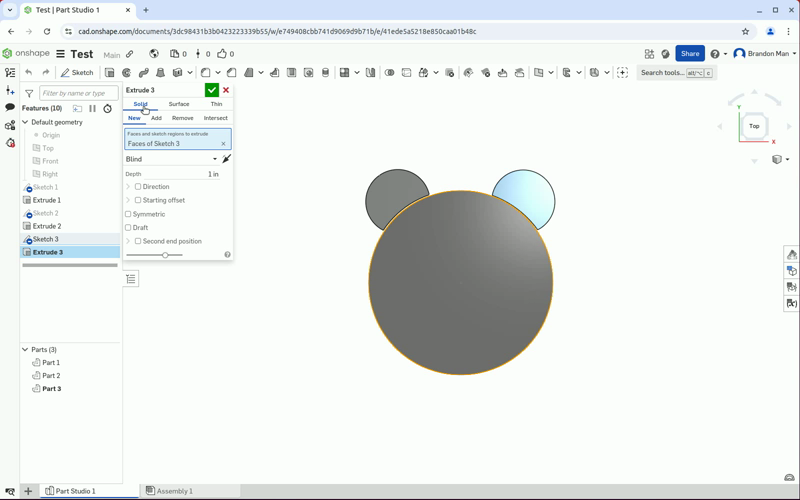
click(143, 106)
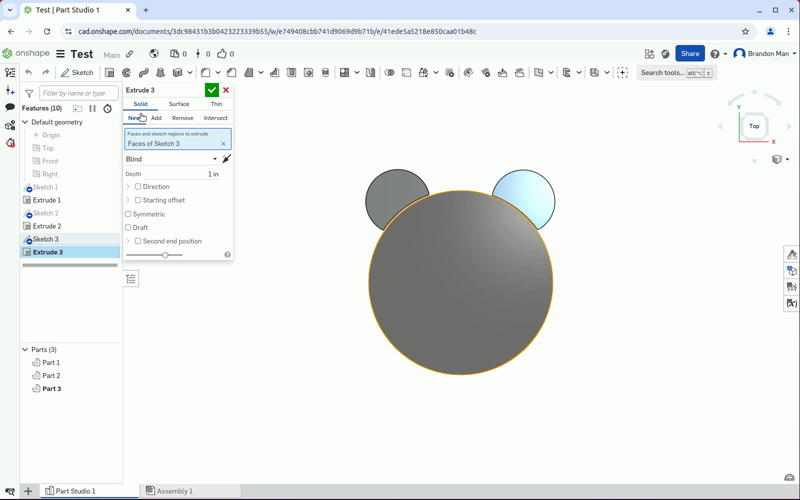
mouse_move(137, 120)
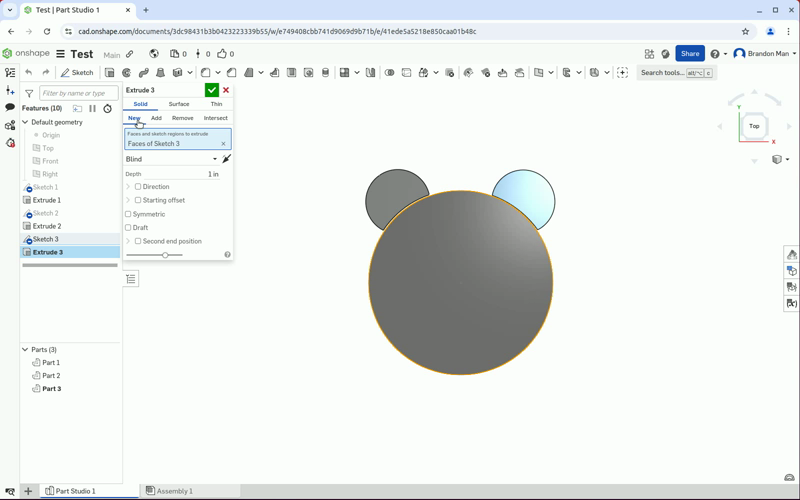
click(137, 120)
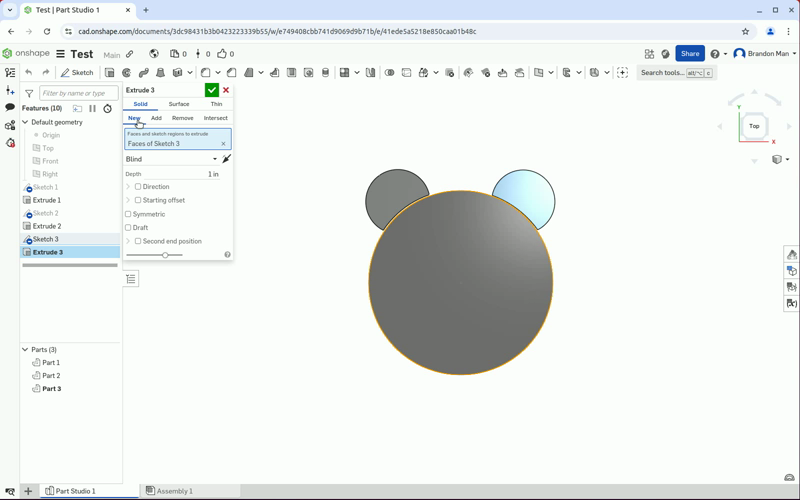
key(tab, 4)
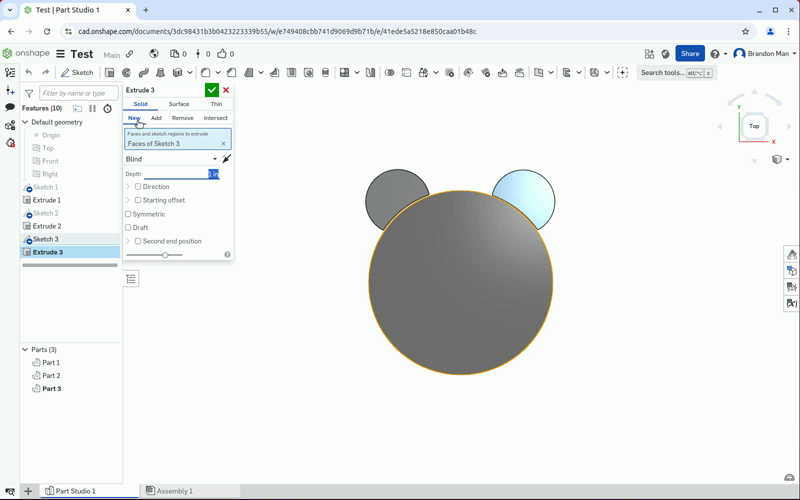
text(-6.499)
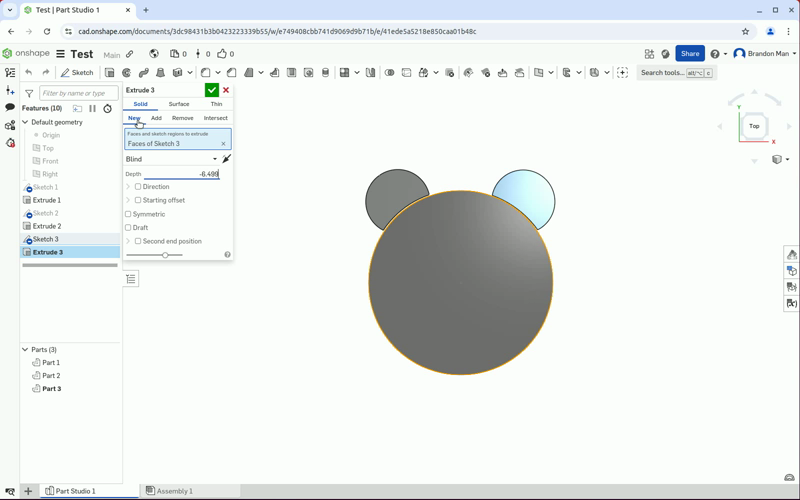
key(enter)
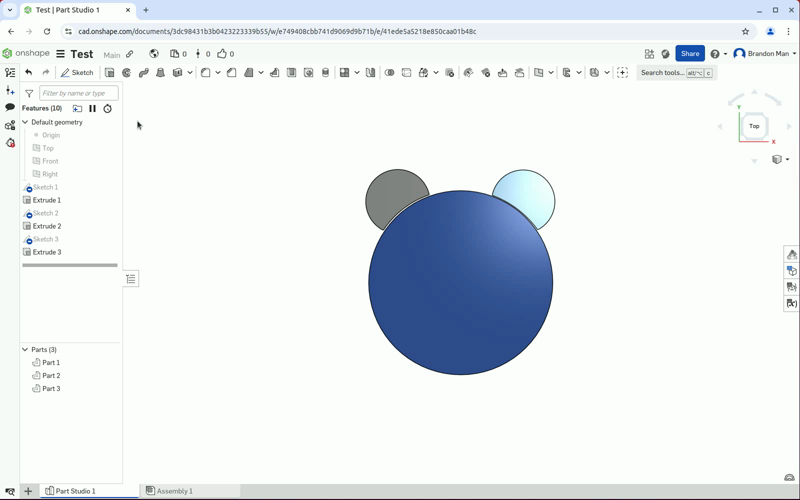
key(shift+h)
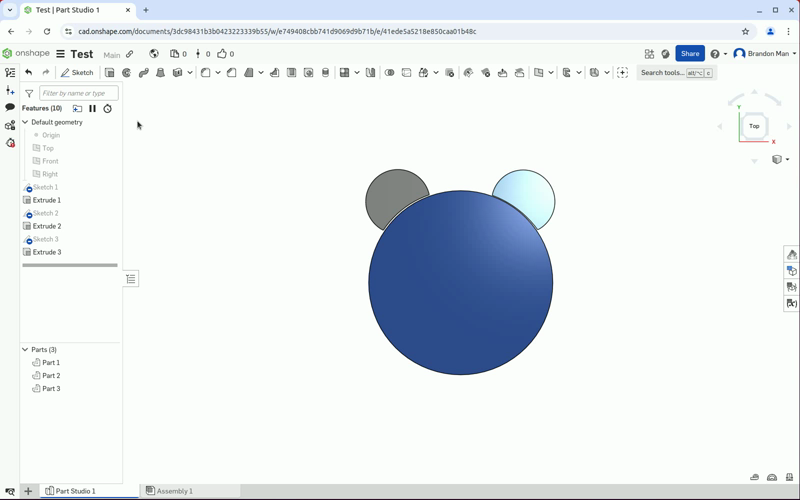
key(shift+h)
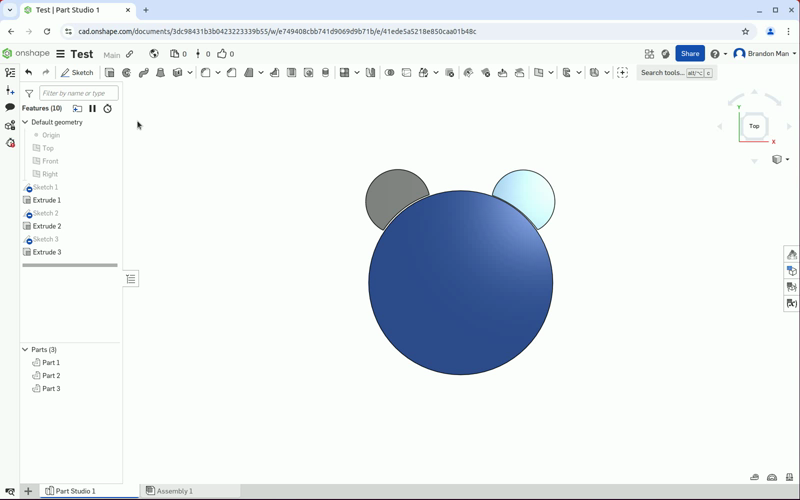
mouse_move(73, 189)
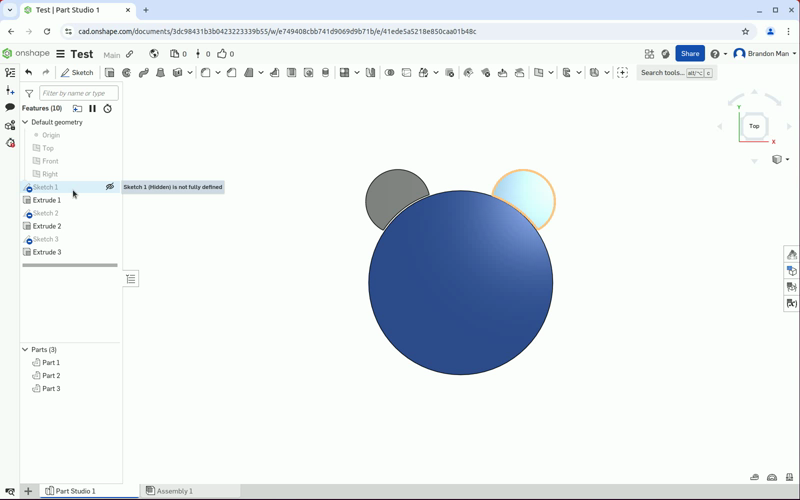
click(73, 189)
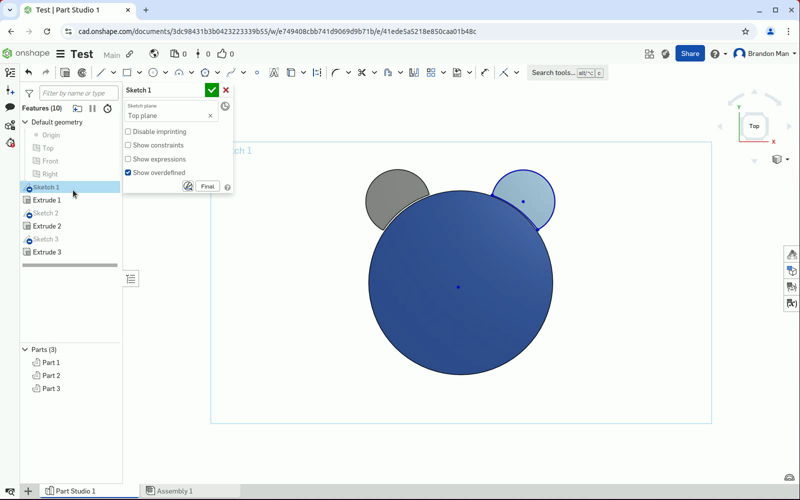
mouse_move(229, 92)
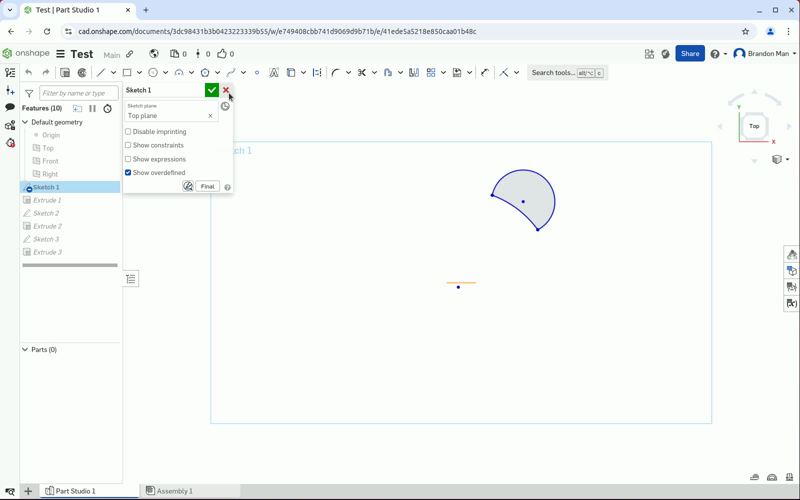
click(229, 92)
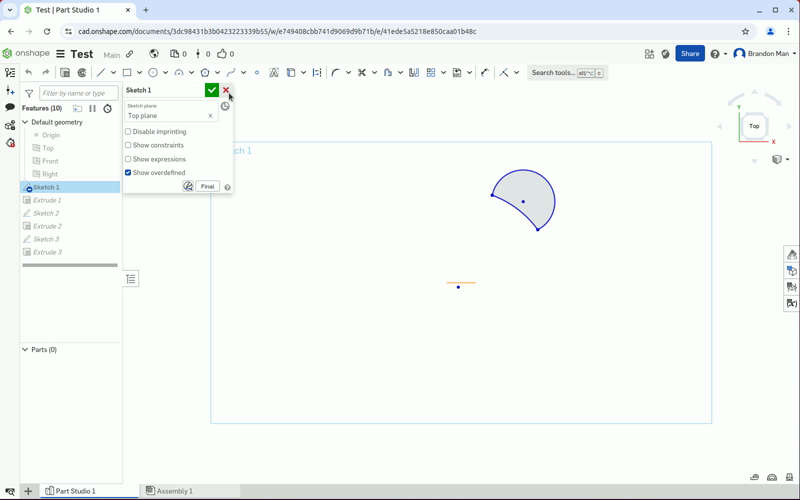
key(shift+s)
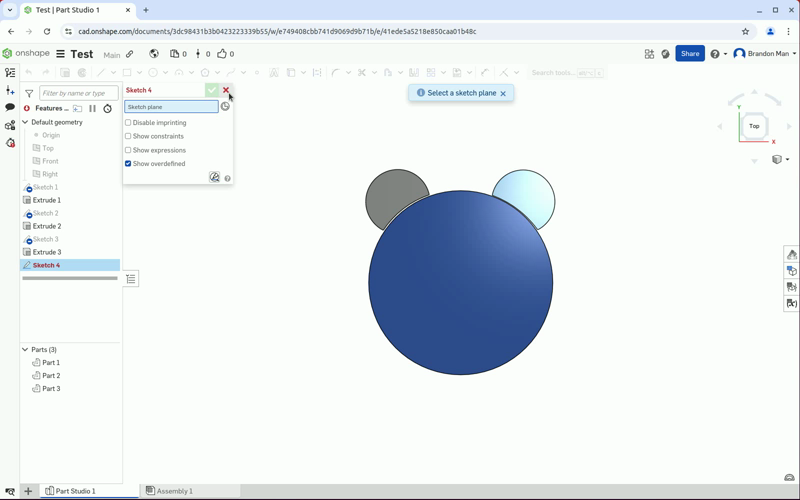
mouse_move(73, 150)
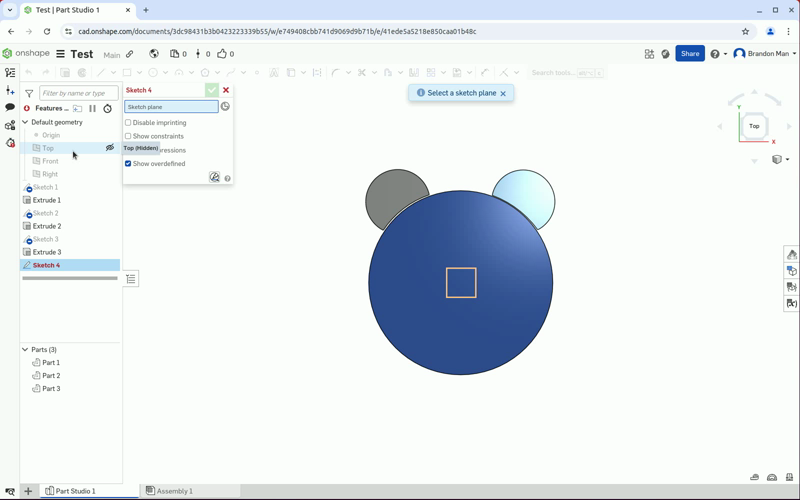
click(73, 150)
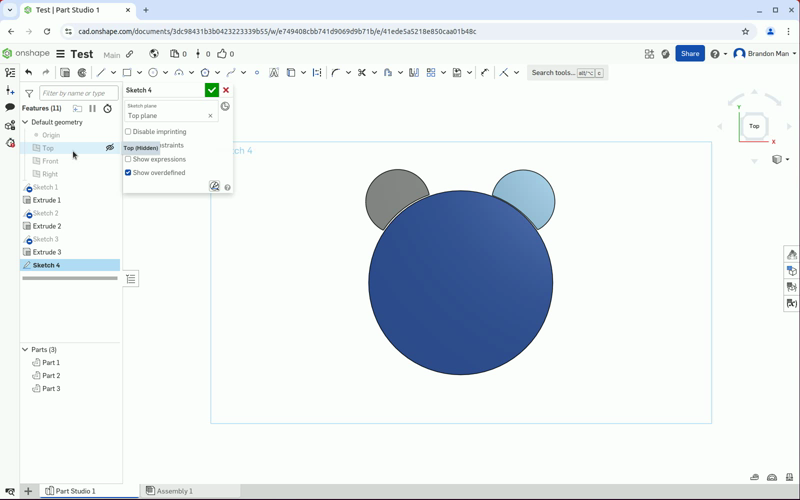
mouse_move(73, 352)
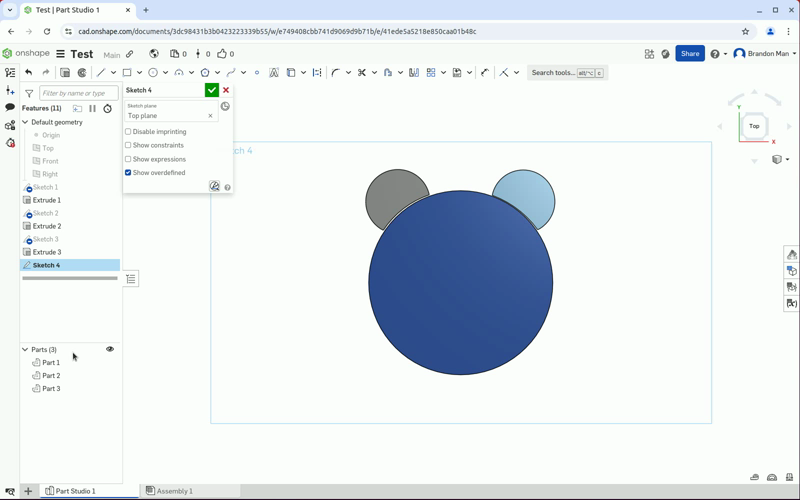
key(y)
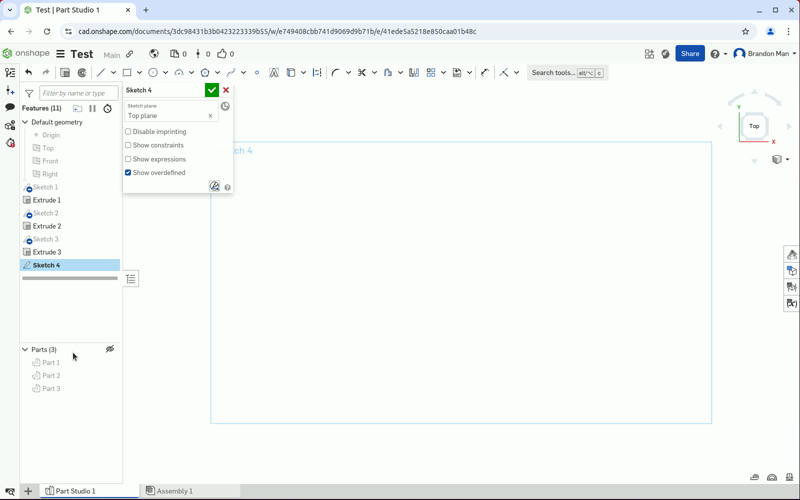
key(c)
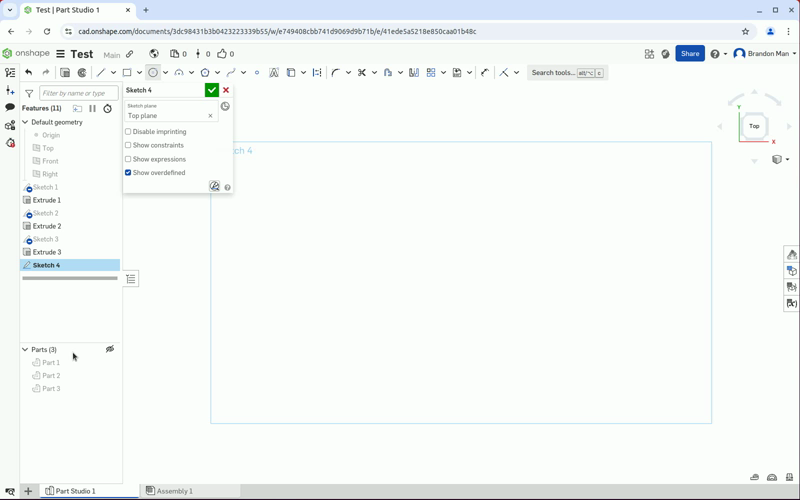
key_down(shift)
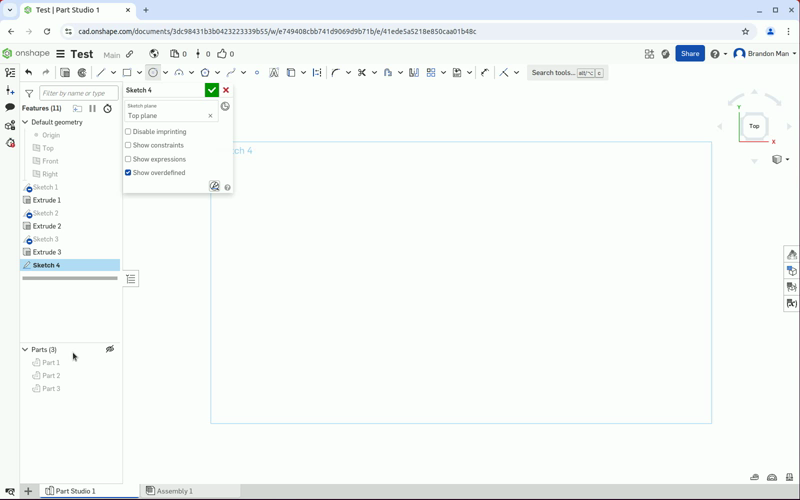
mouse_move(419, 232)
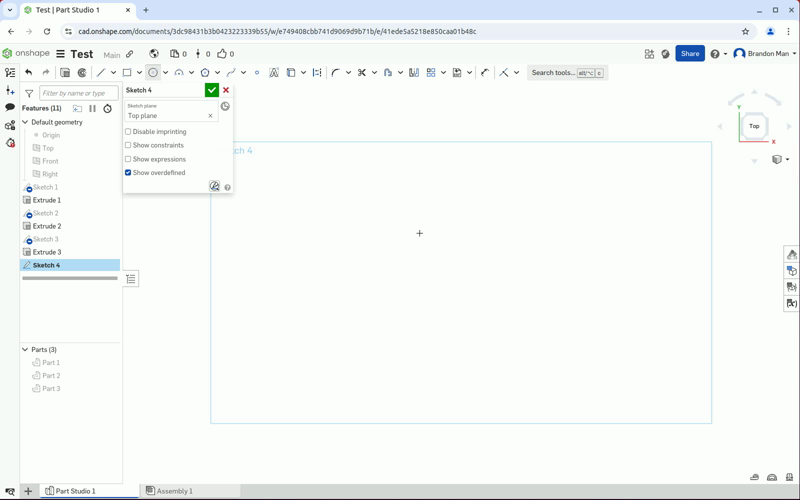
click(419, 232)
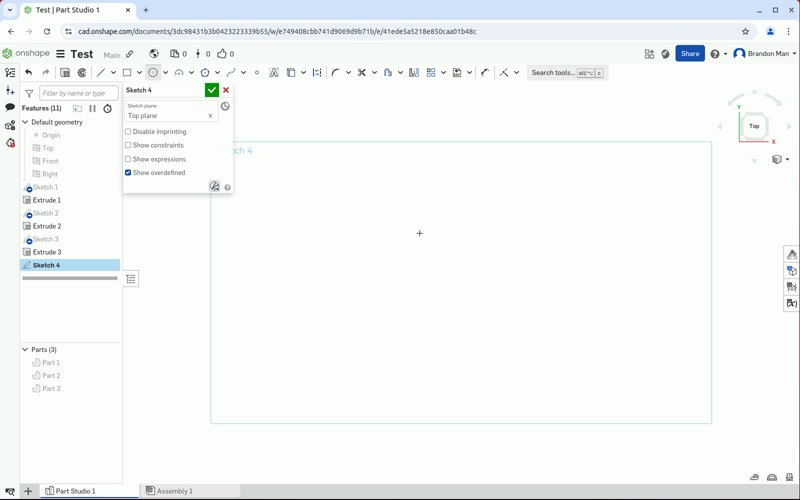
key_up(shift)
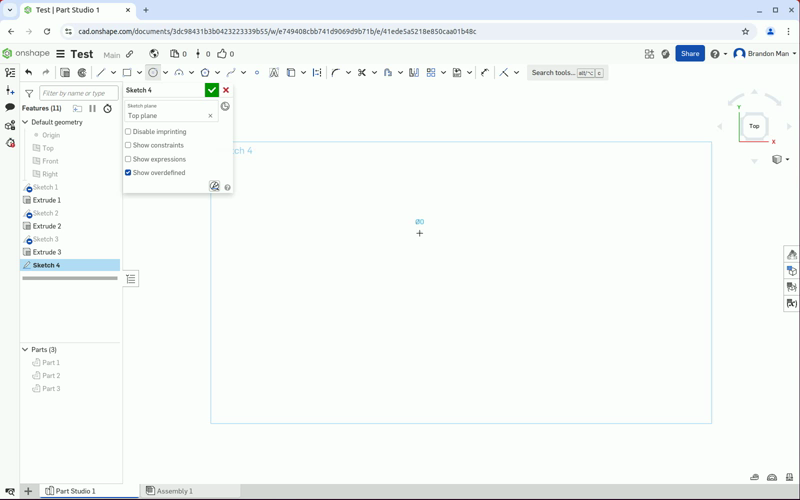
mouse_move(437, 232)
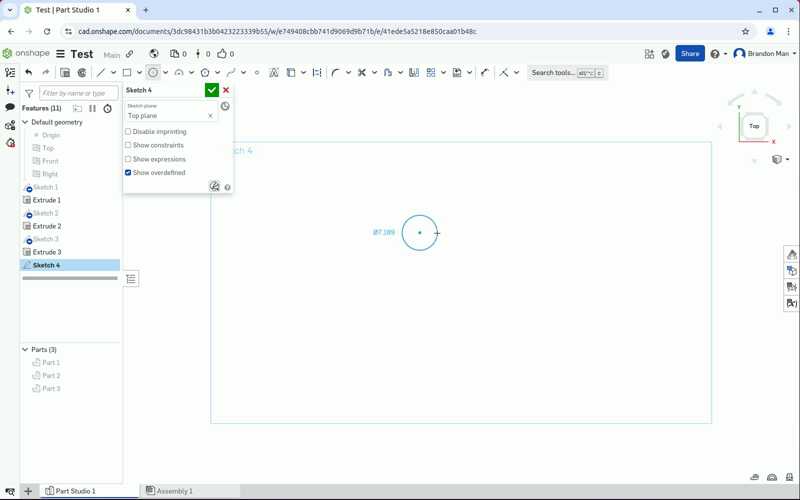
click(437, 232)
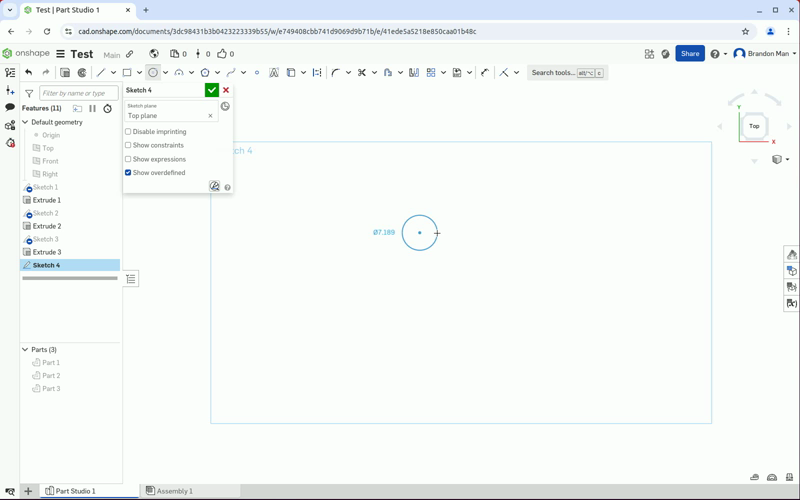
key(esc)
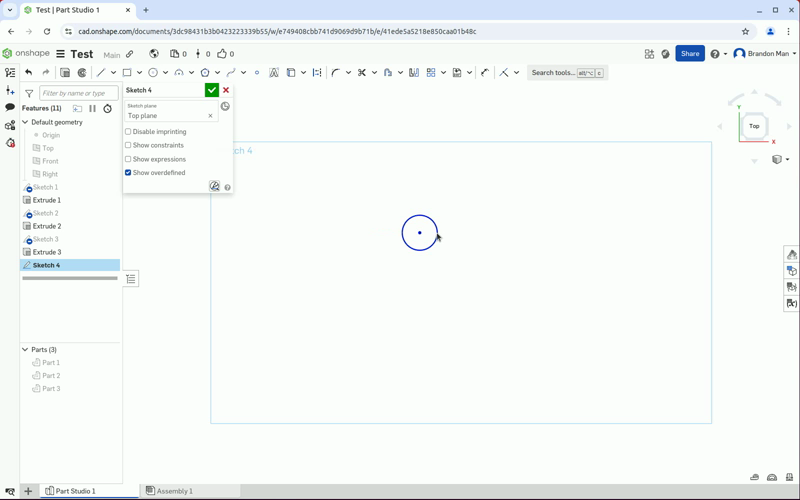
mouse_move(422, 221)
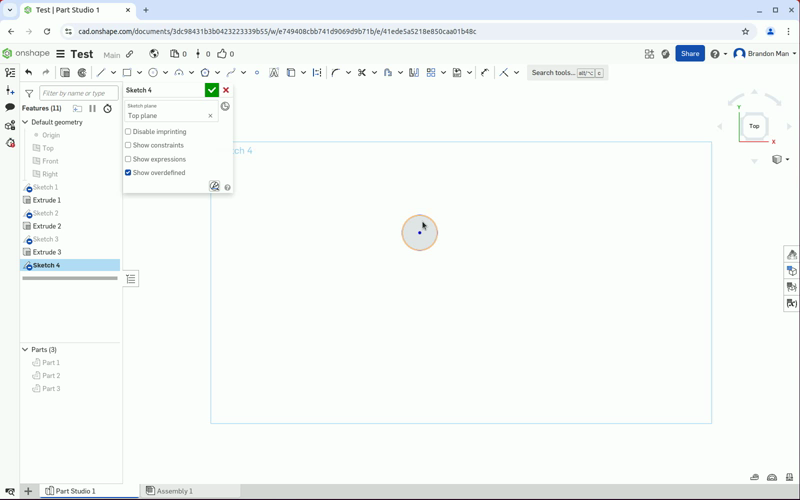
scroll(6)
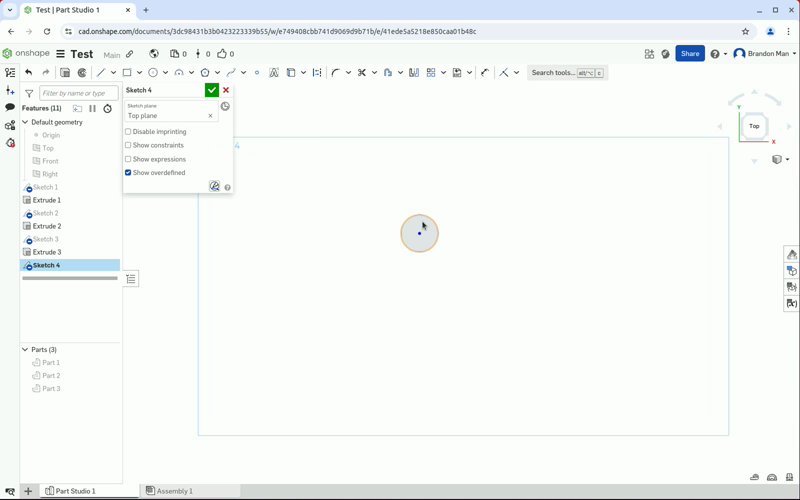
scroll(6)
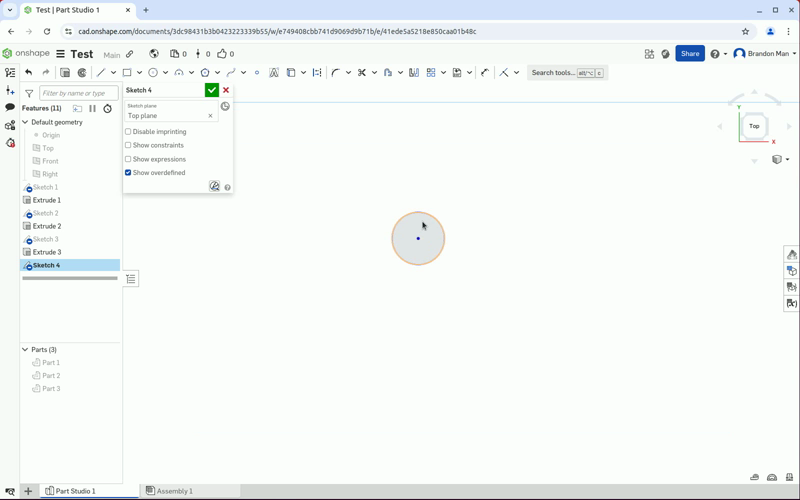
scroll(6)
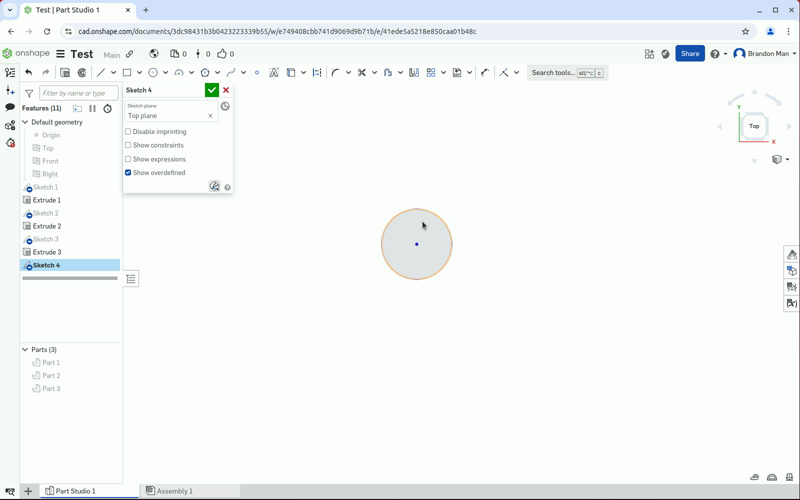
scroll(6)
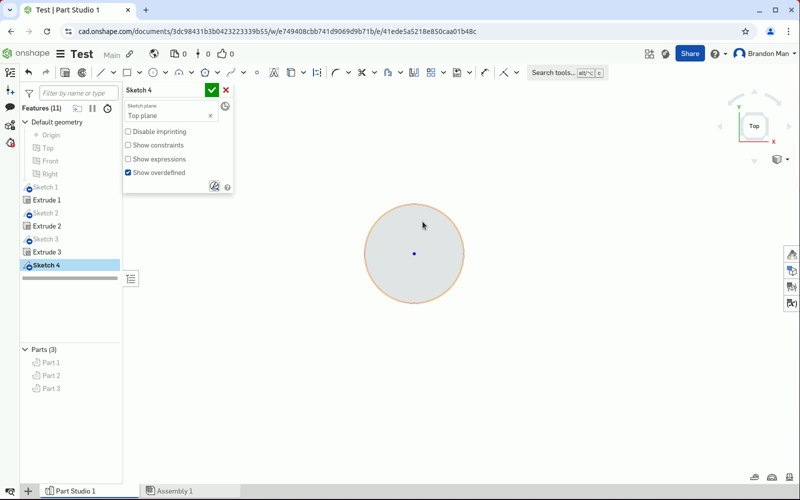
scroll(6)
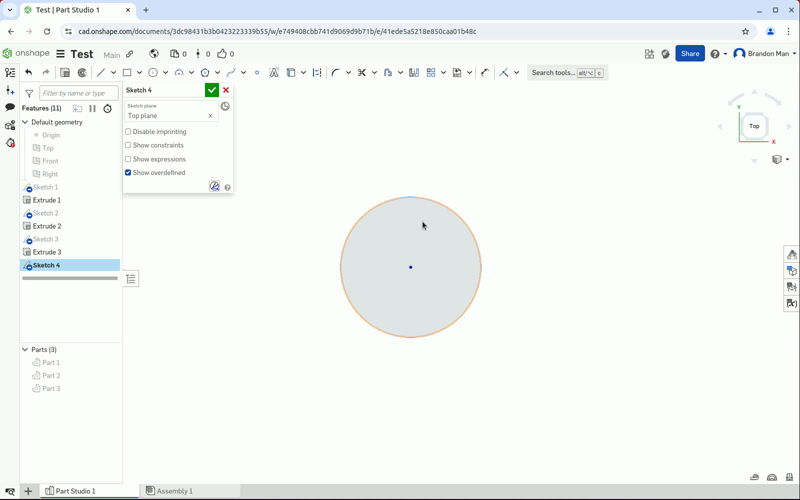
scroll(6)
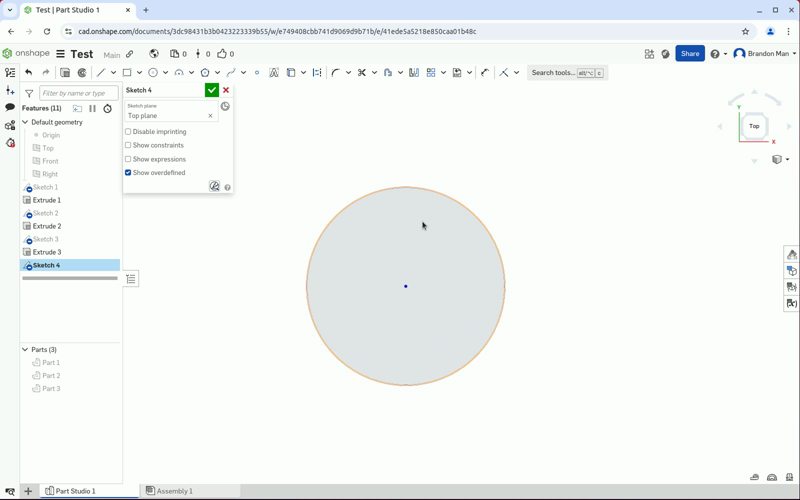
scroll(6)
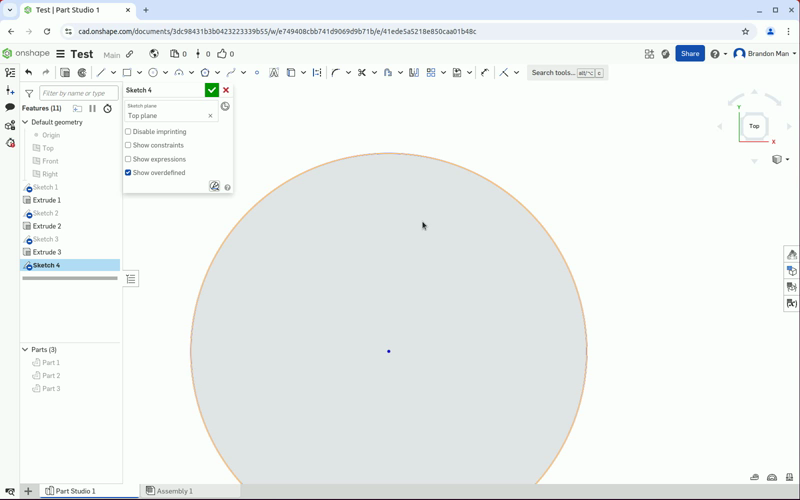
click(422, 221)
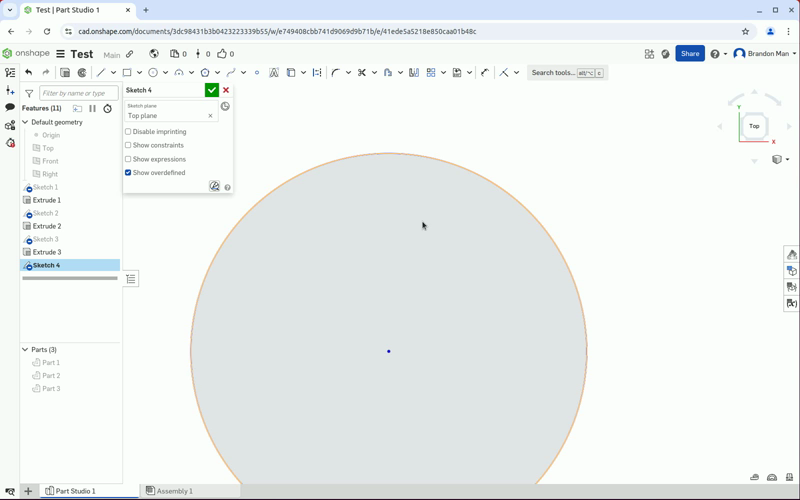
scroll(-6)
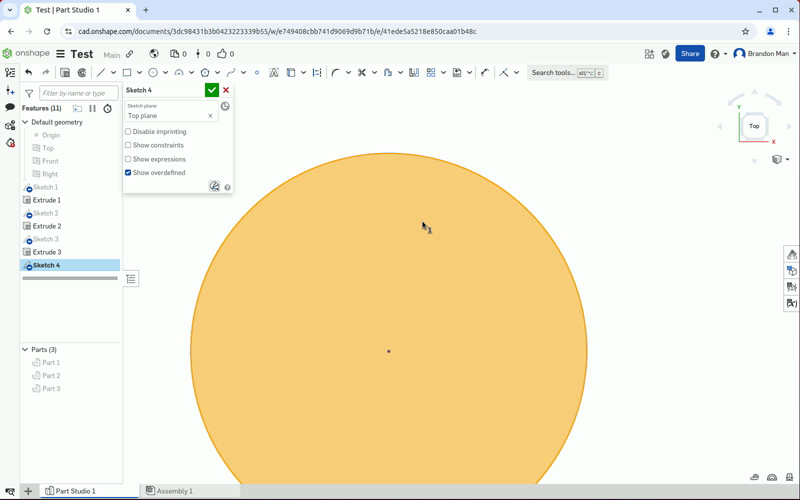
scroll(-6)
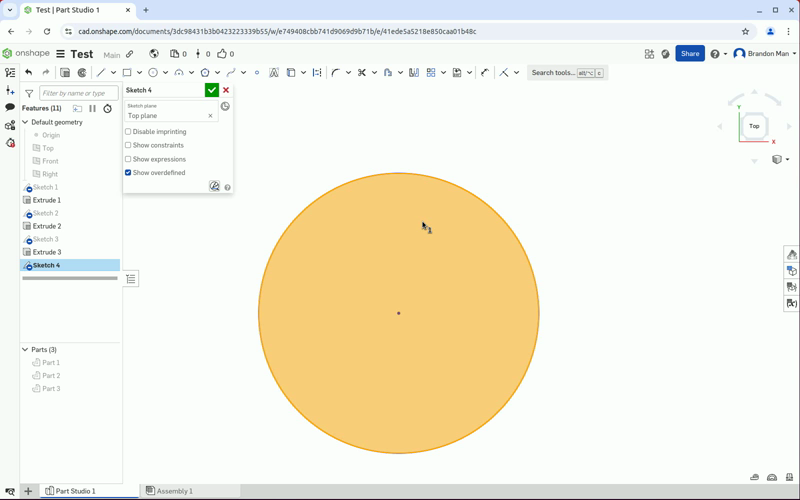
scroll(-6)
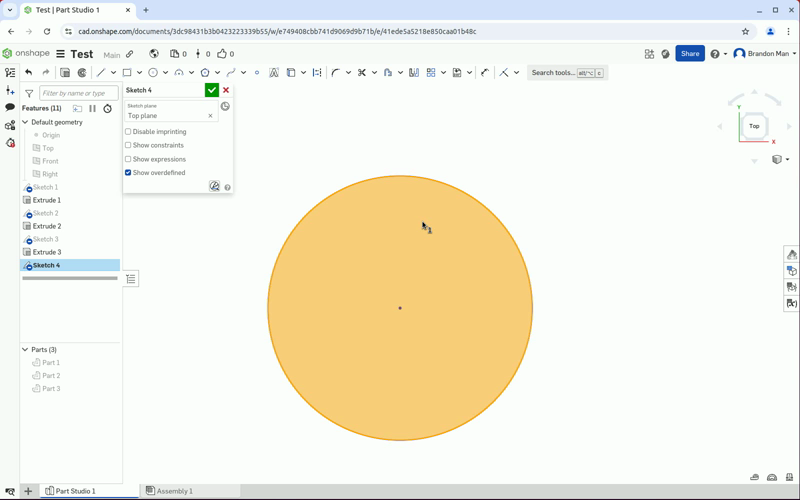
scroll(-6)
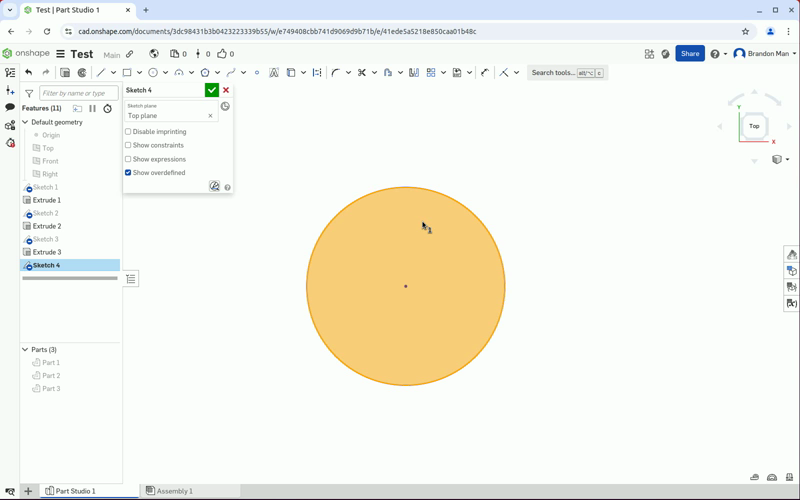
scroll(-6)
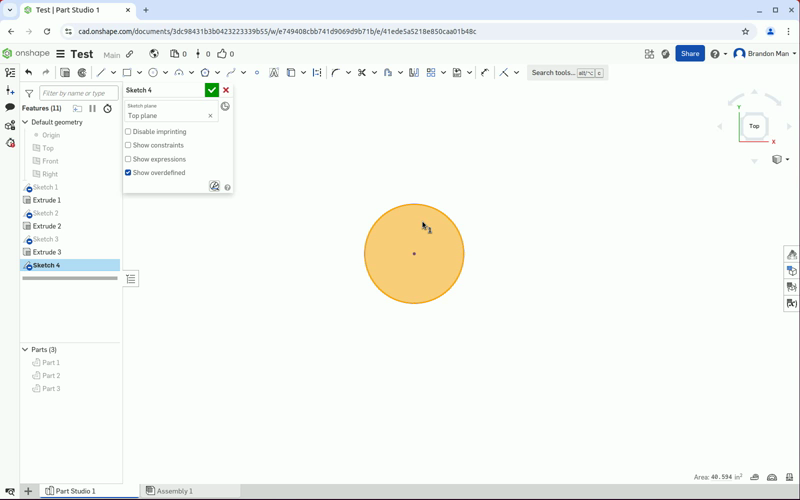
scroll(-6)
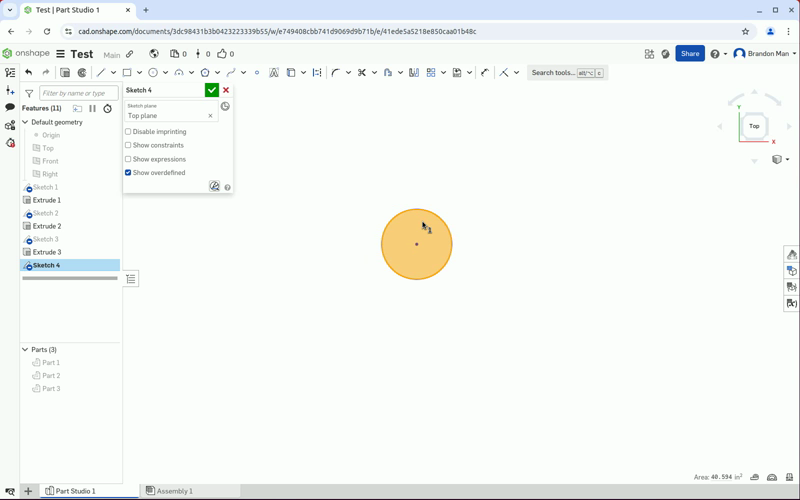
scroll(-6)
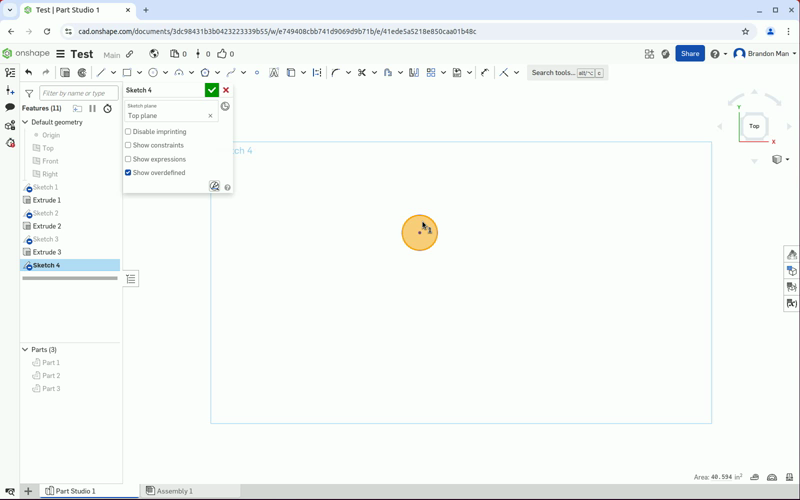
mouse_move(73, 352)
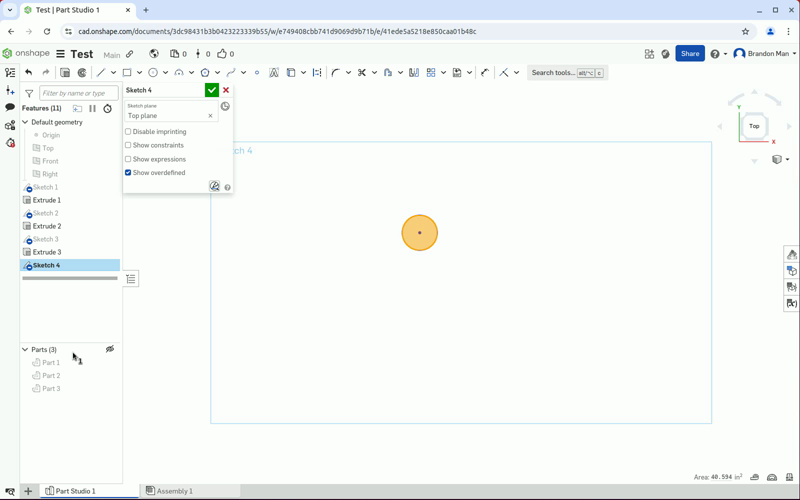
key(shift+y)
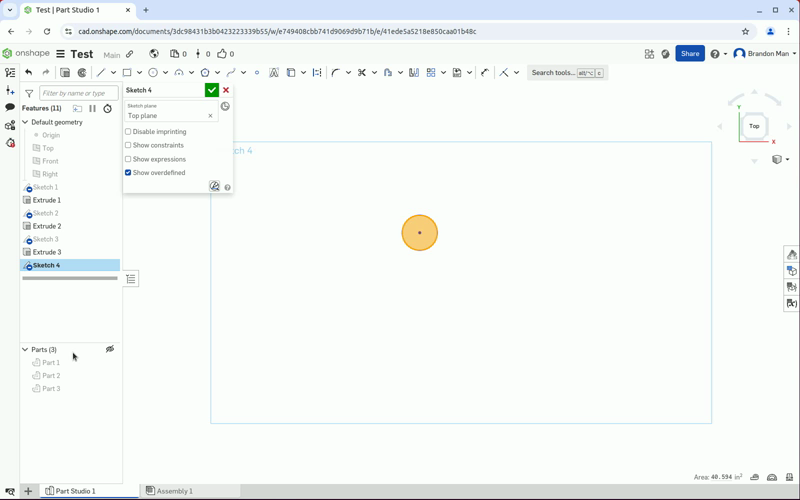
key(shift+e)
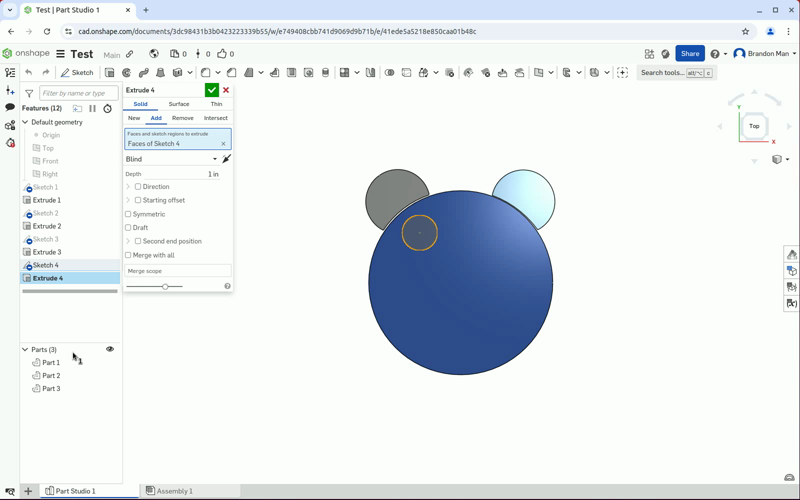
mouse_move(143, 106)
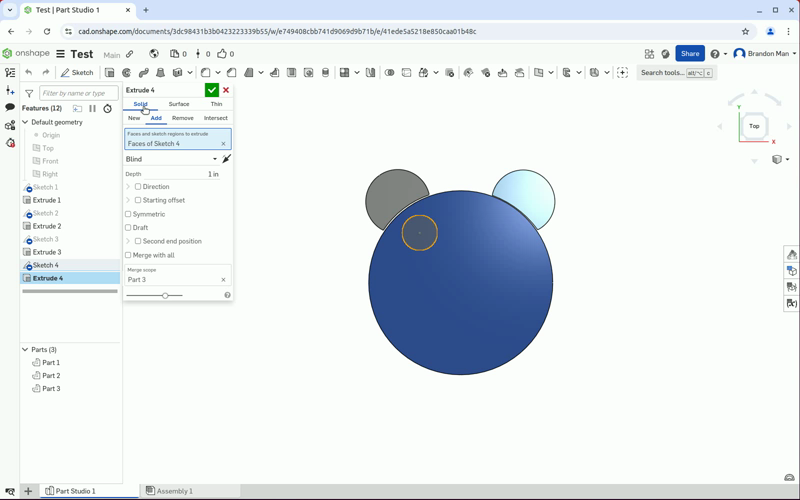
click(143, 106)
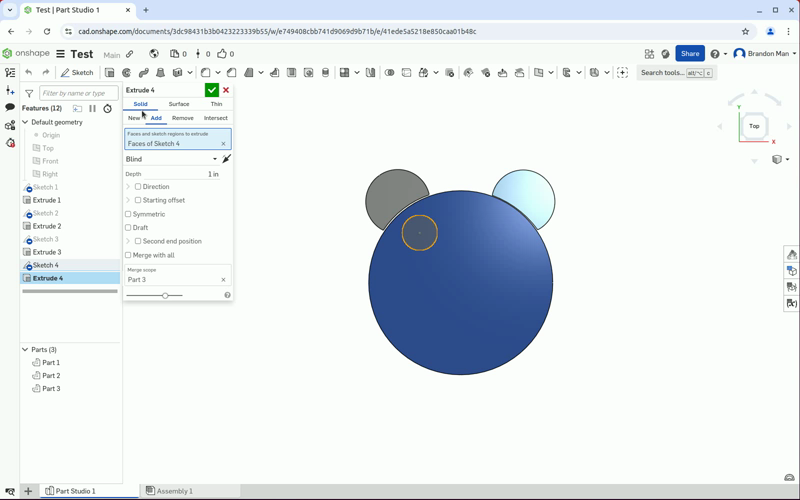
mouse_move(137, 120)
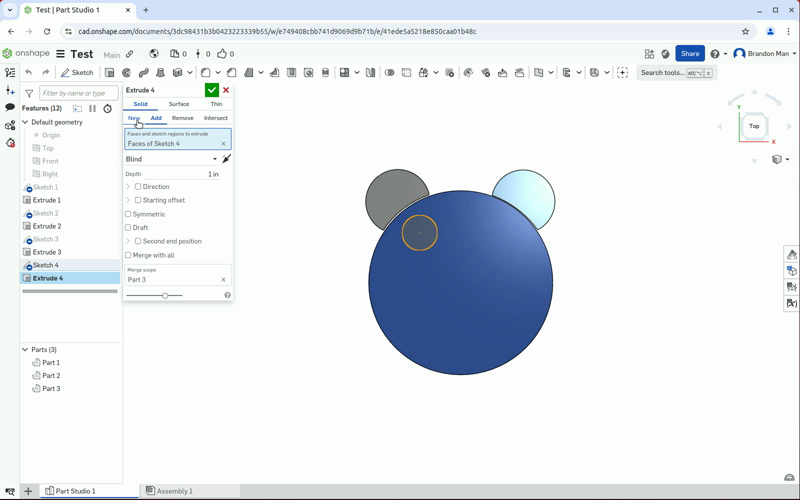
click(137, 120)
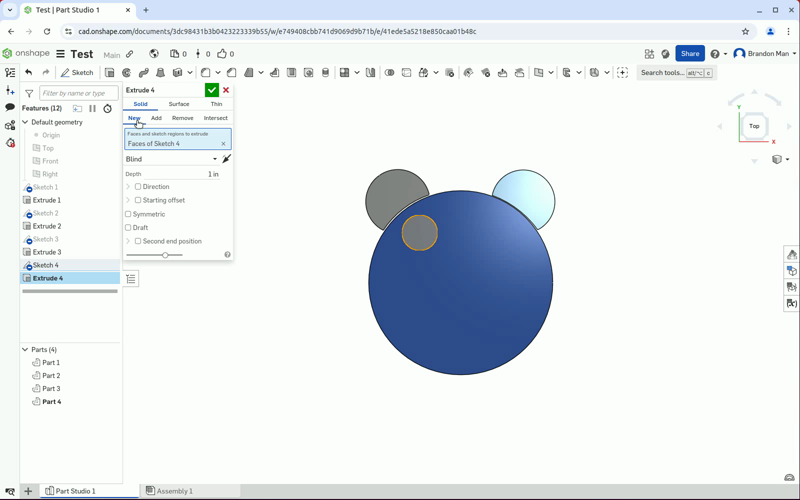
key(tab, 4)
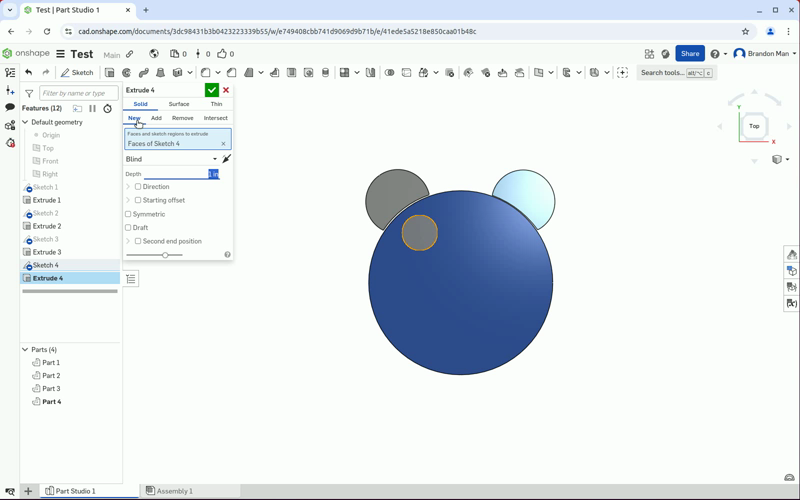
text(1.685)
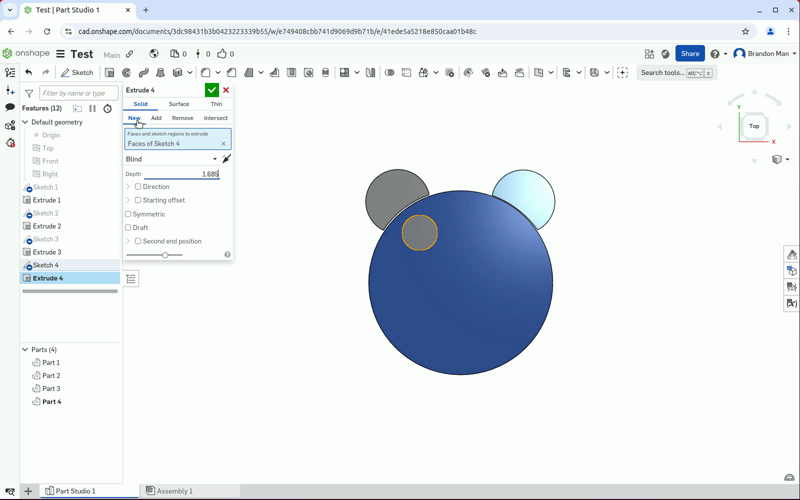
key(enter)
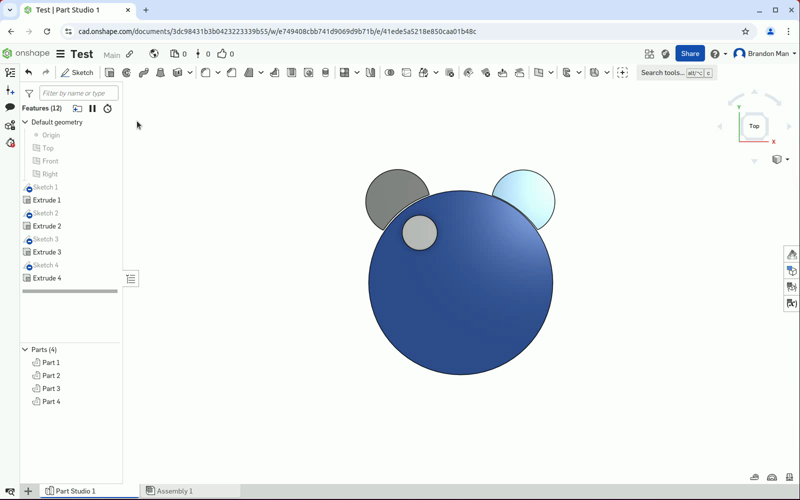
key(shift+h)
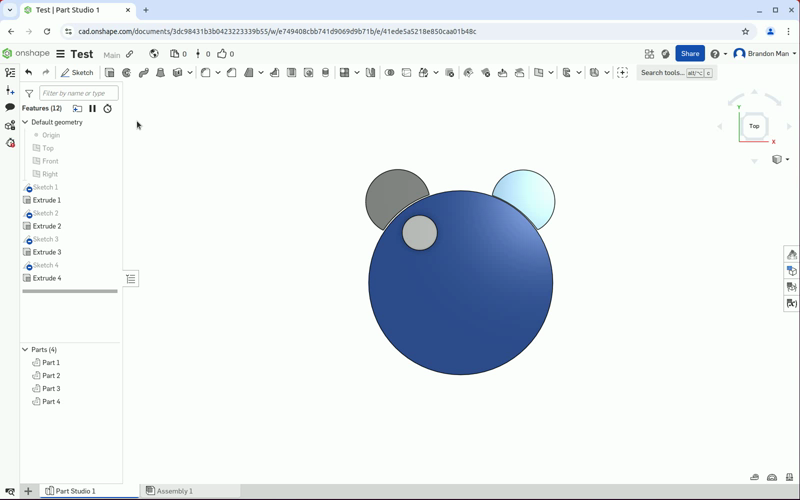
key(shift+h)
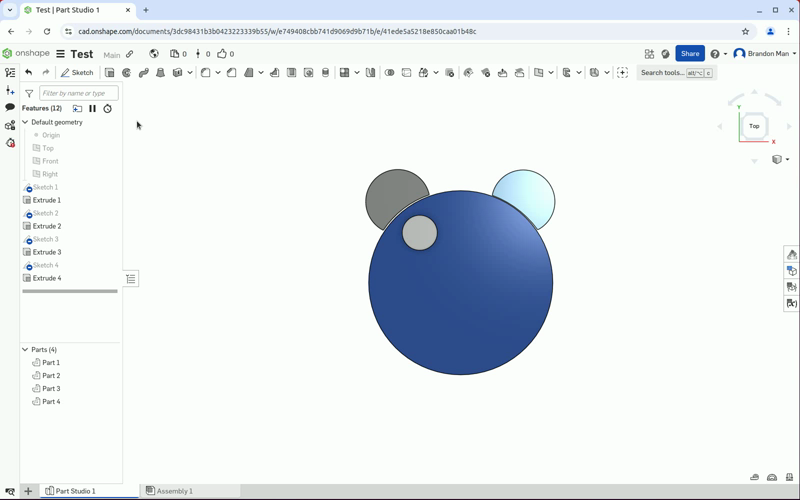
mouse_move(73, 189)
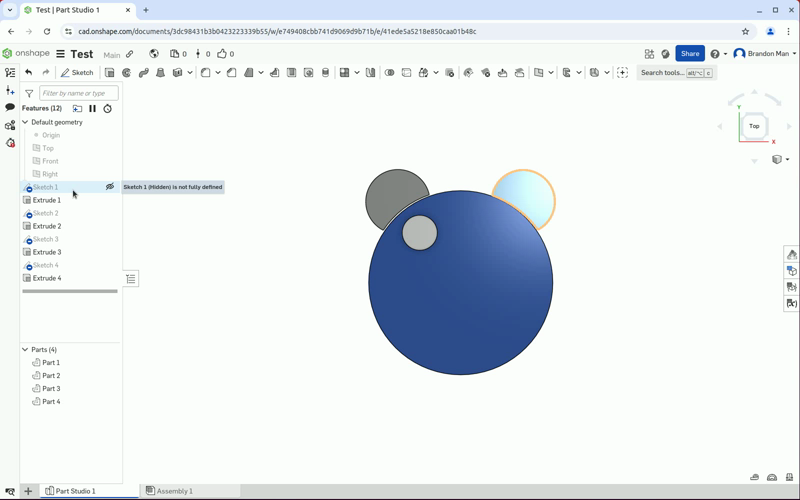
click(73, 189)
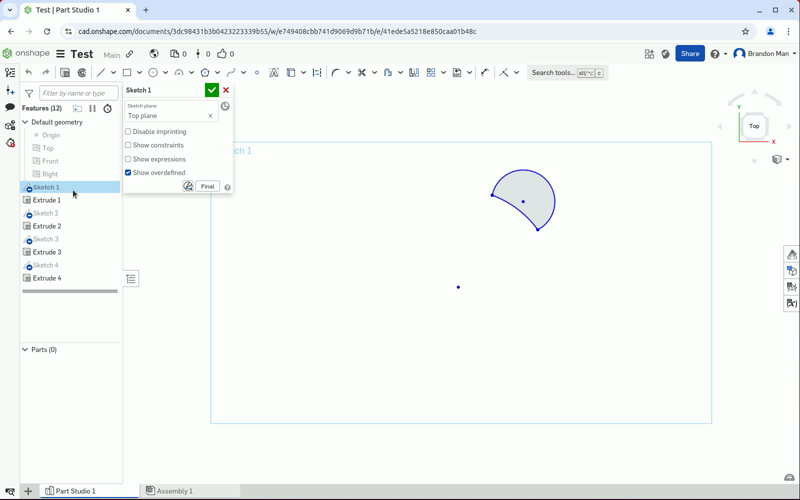
mouse_move(229, 92)
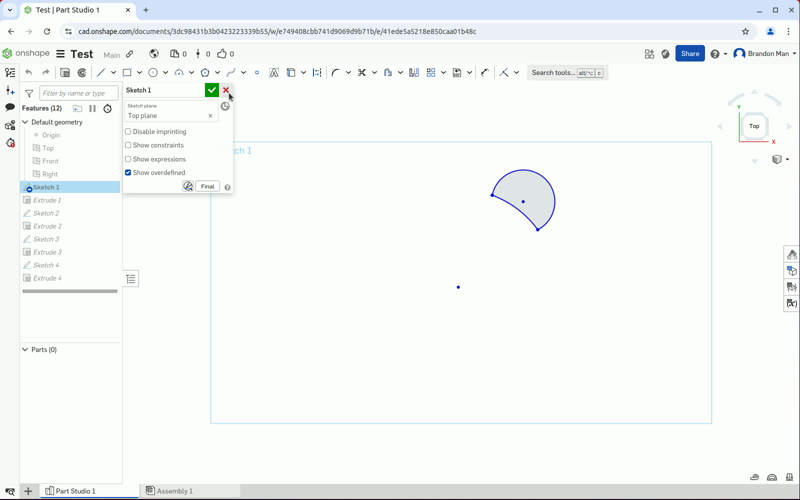
click(229, 92)
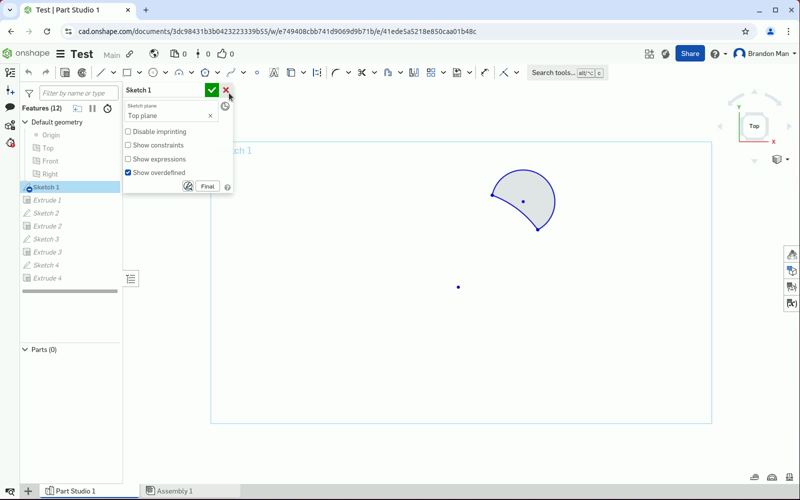
key(shift+s)
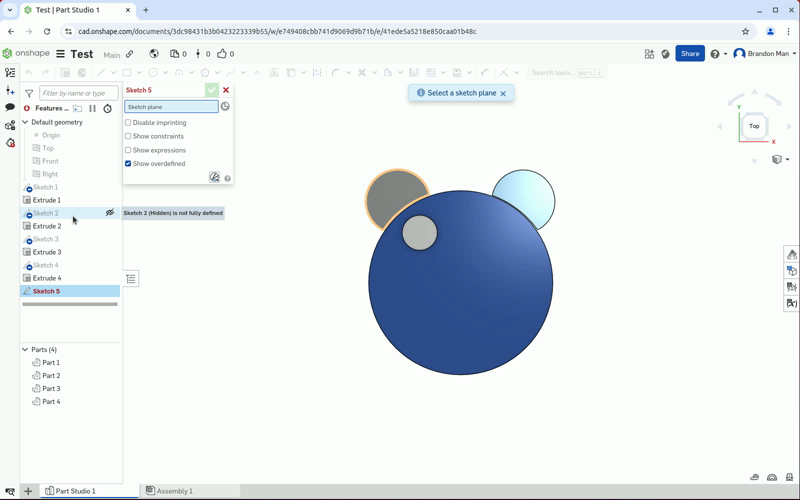
scroll(3)
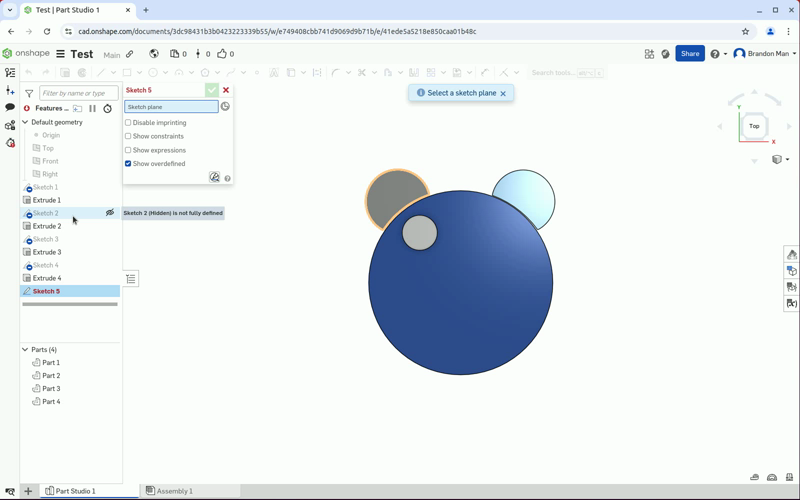
mouse_move(73, 150)
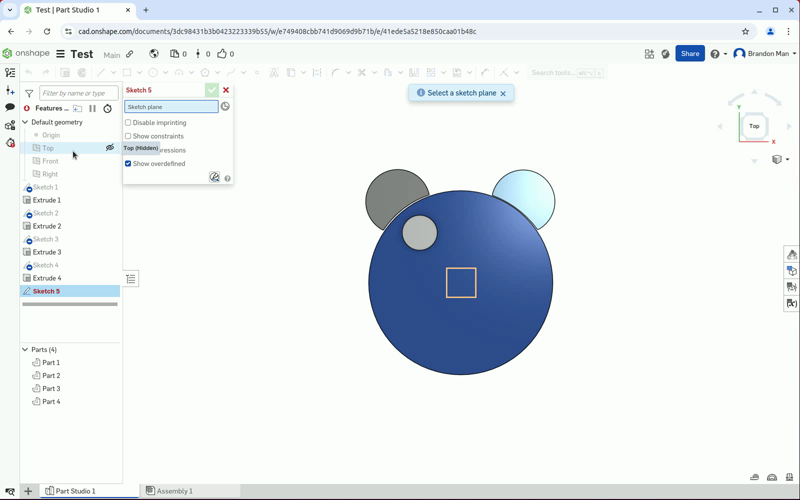
click(73, 150)
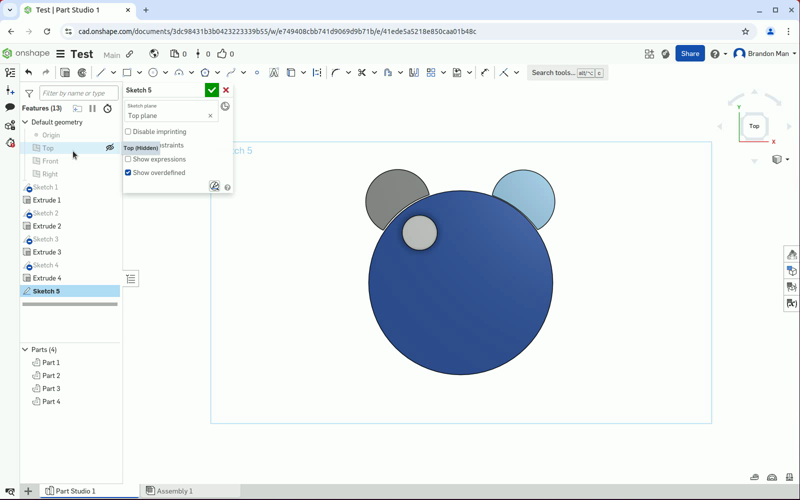
mouse_move(73, 352)
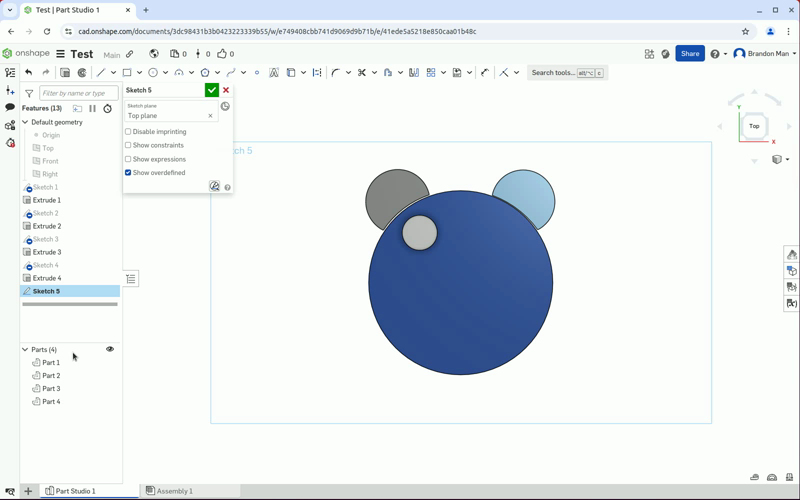
key(y)
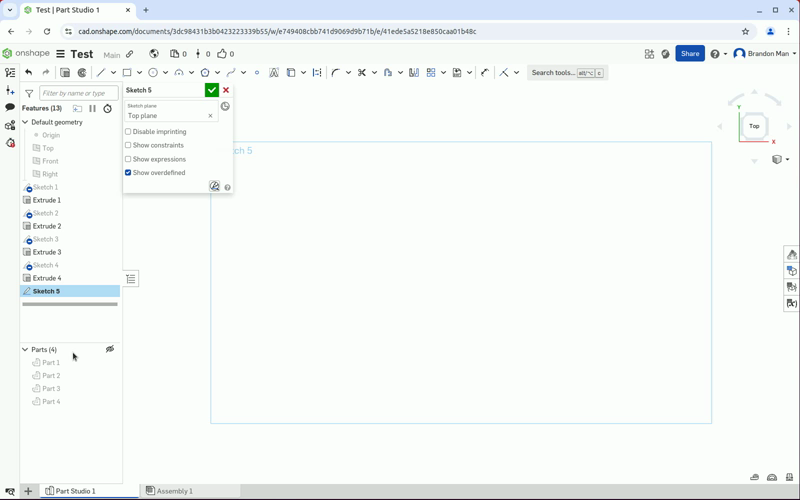
key(c)
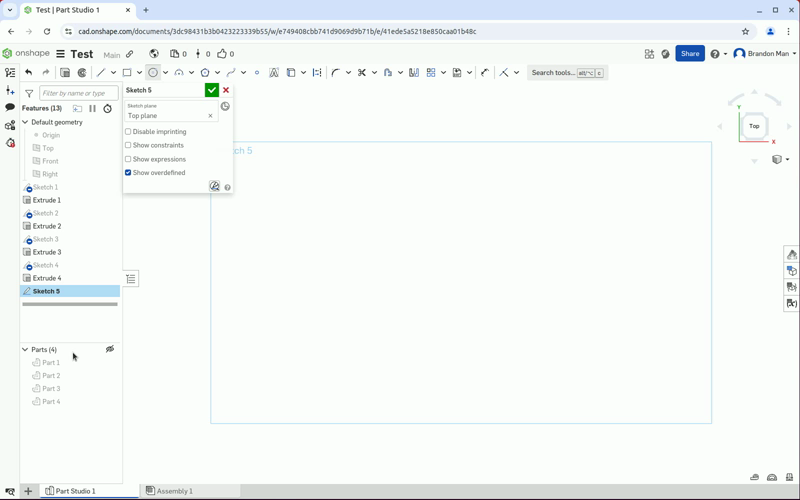
key_down(shift)
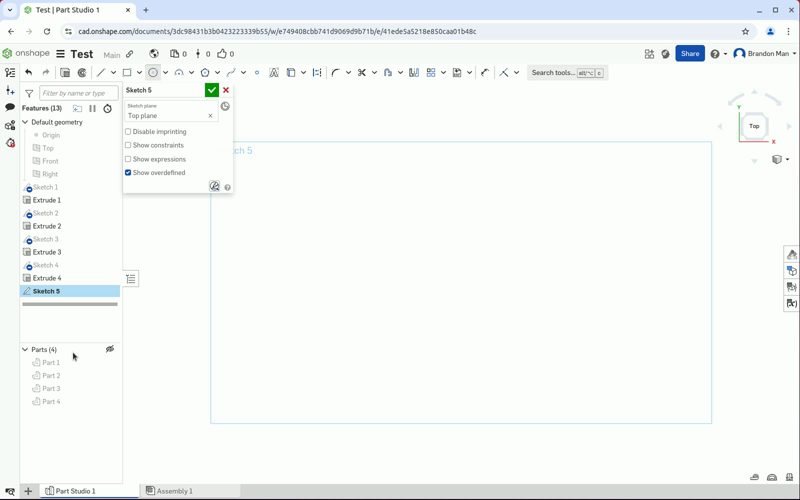
mouse_move(503, 232)
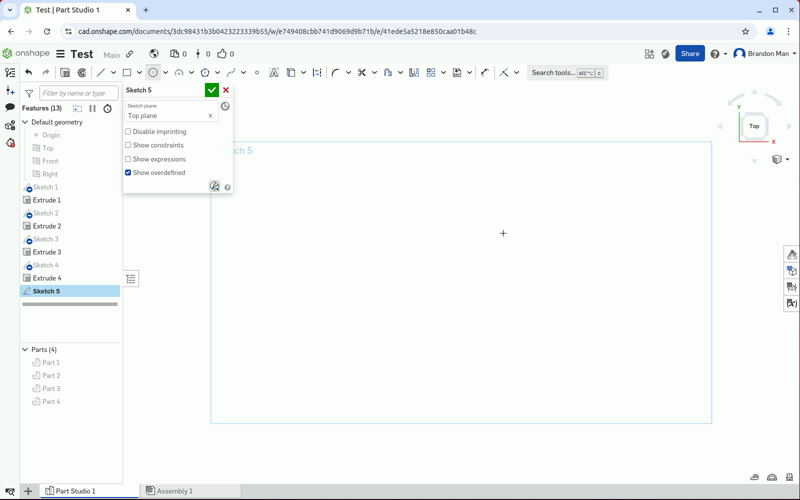
click(503, 232)
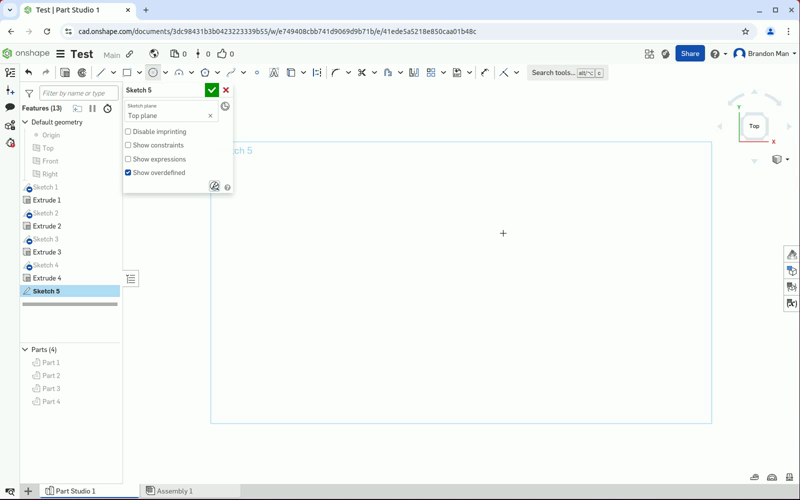
key_up(shift)
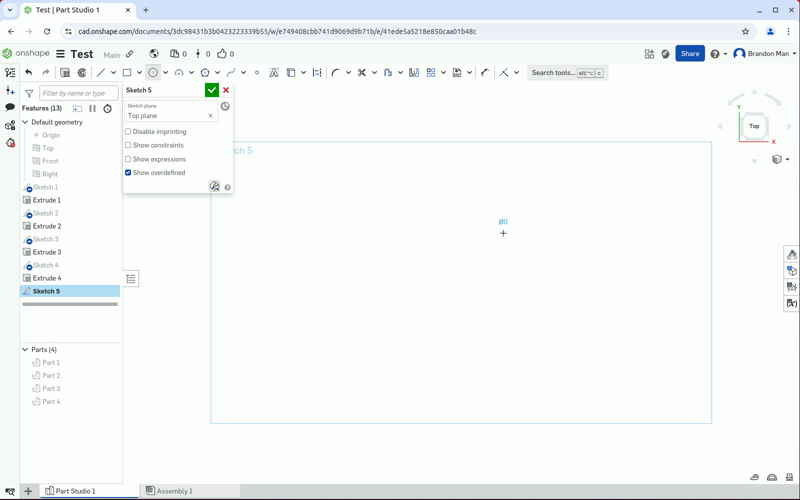
mouse_move(520, 232)
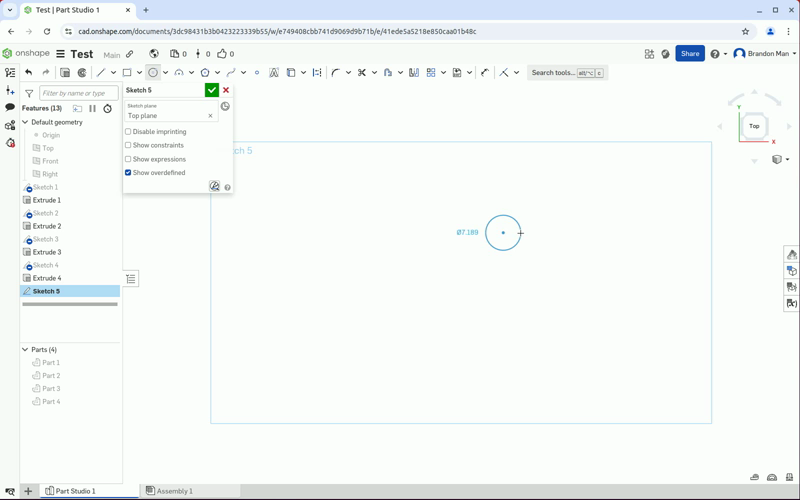
click(520, 232)
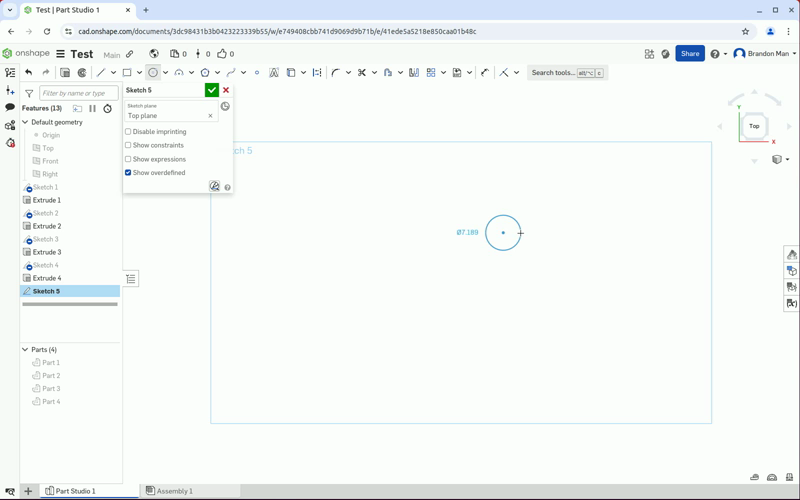
key(esc)
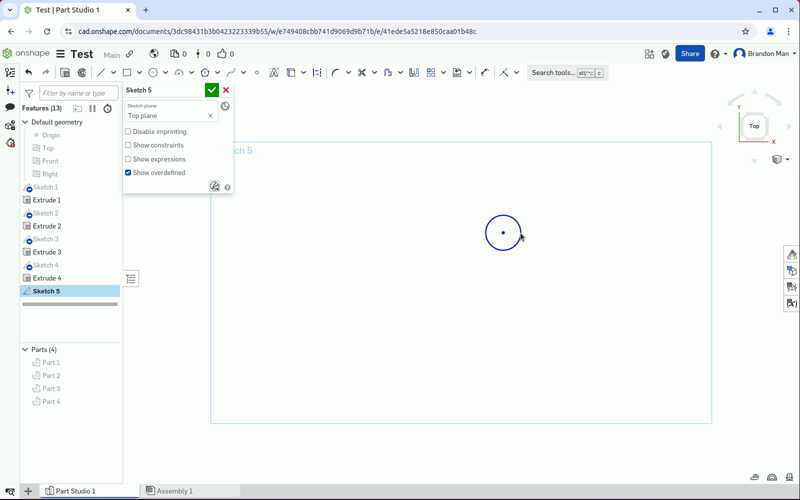
mouse_move(514, 238)
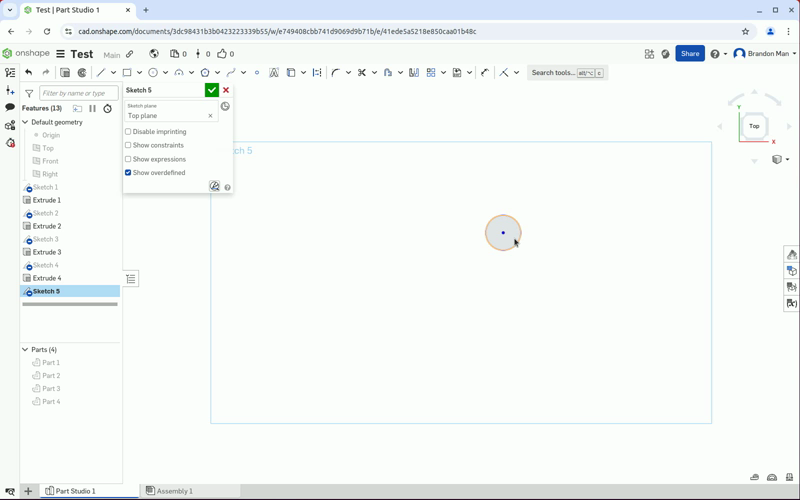
scroll(6)
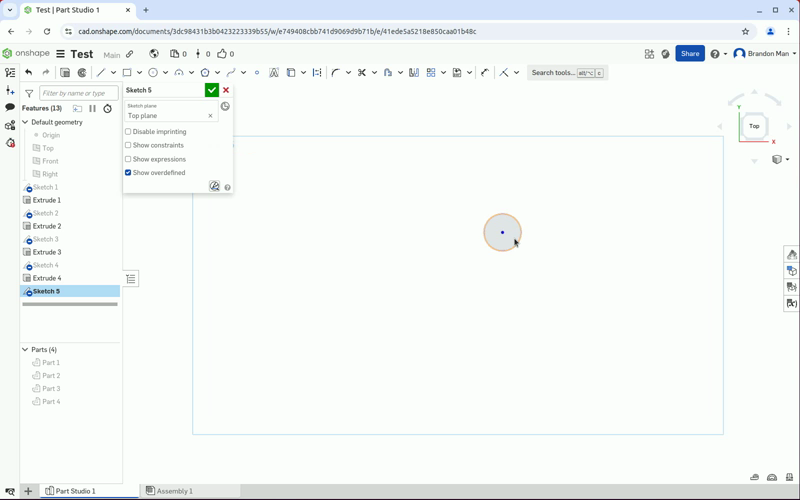
scroll(6)
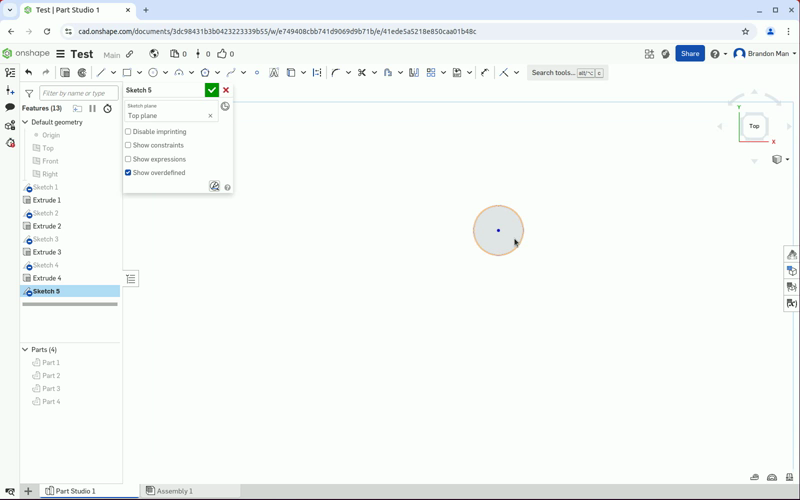
scroll(6)
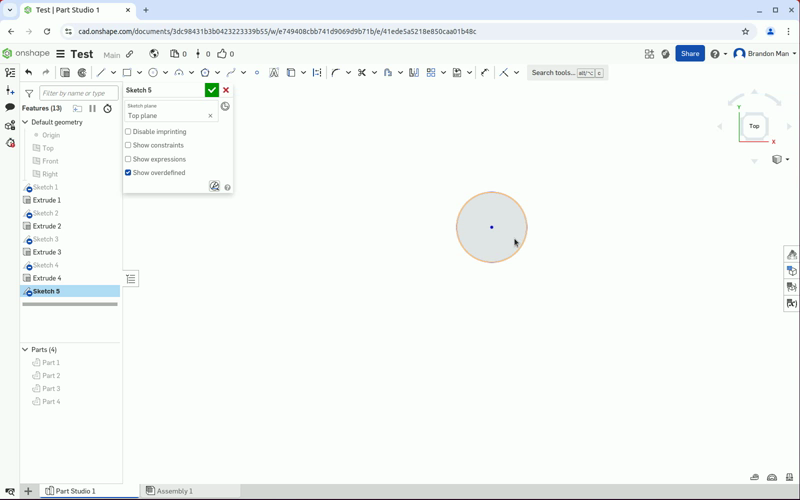
scroll(6)
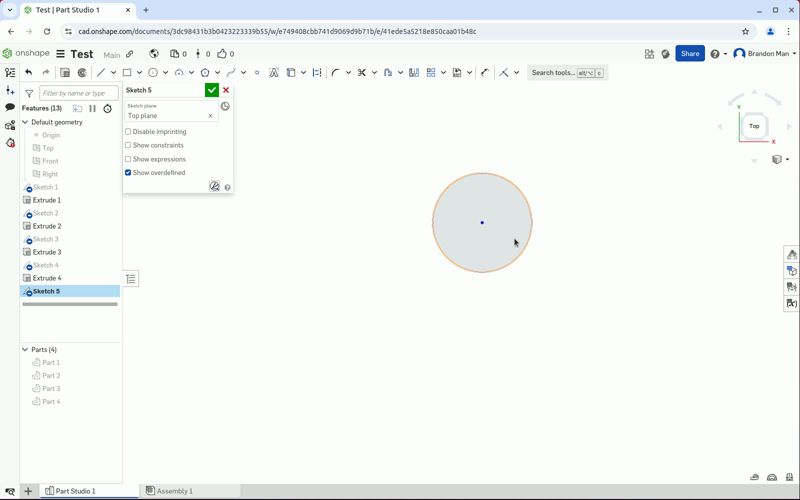
scroll(6)
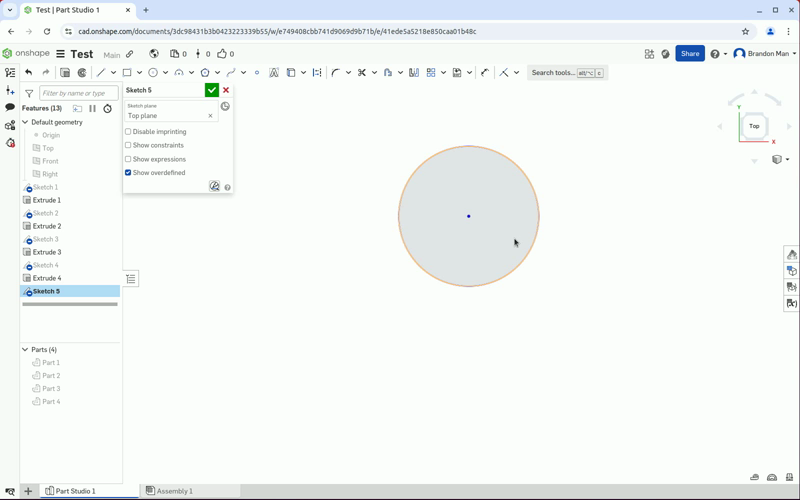
scroll(6)
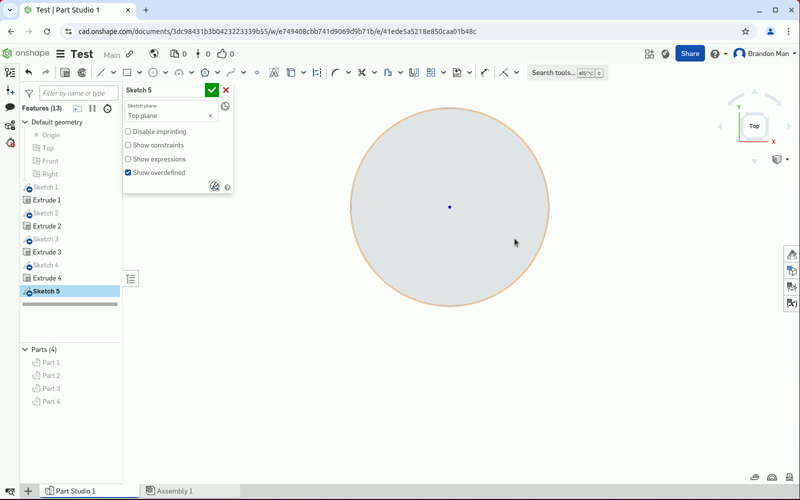
scroll(6)
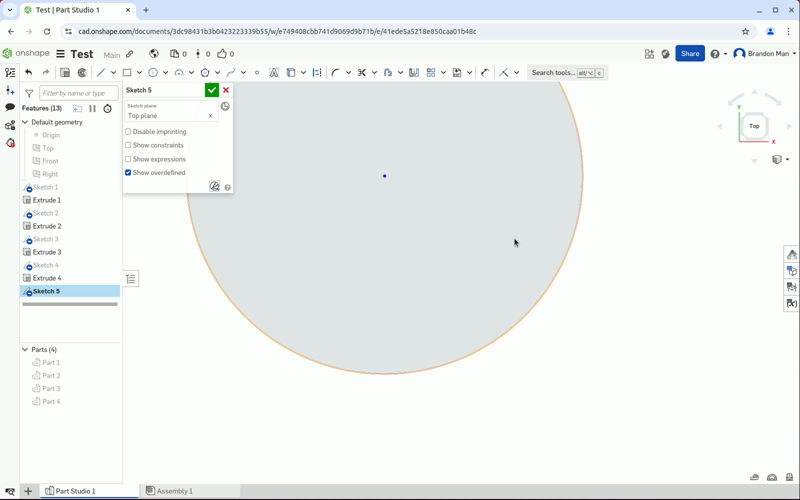
click(514, 238)
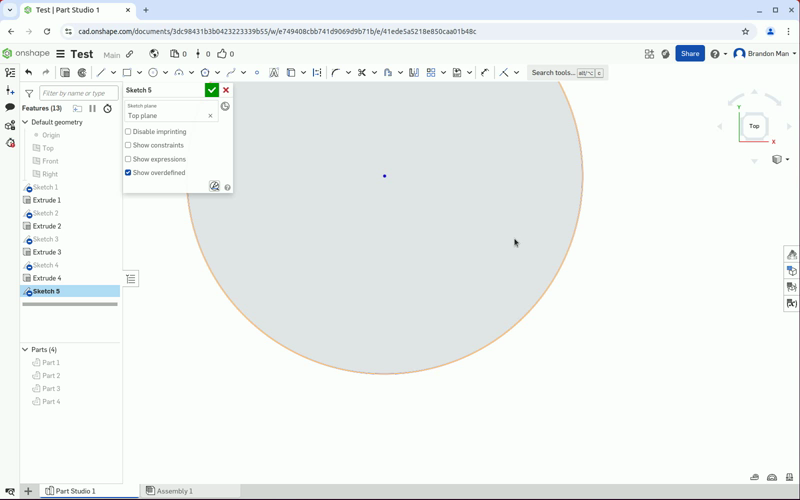
scroll(-6)
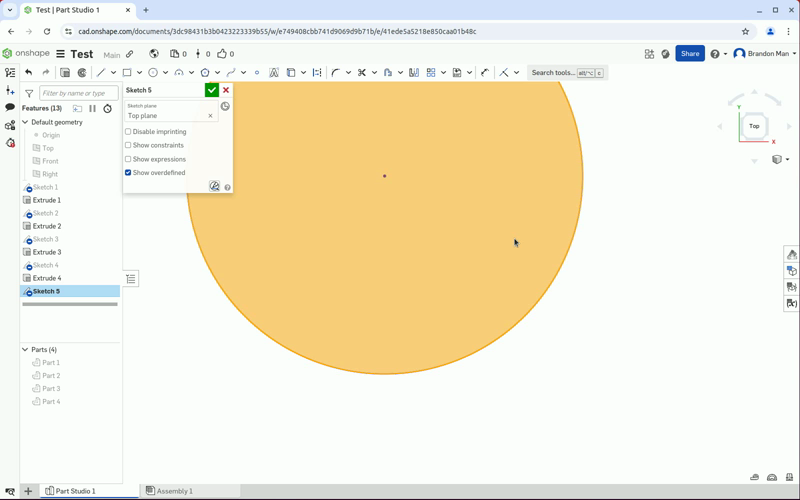
scroll(-6)
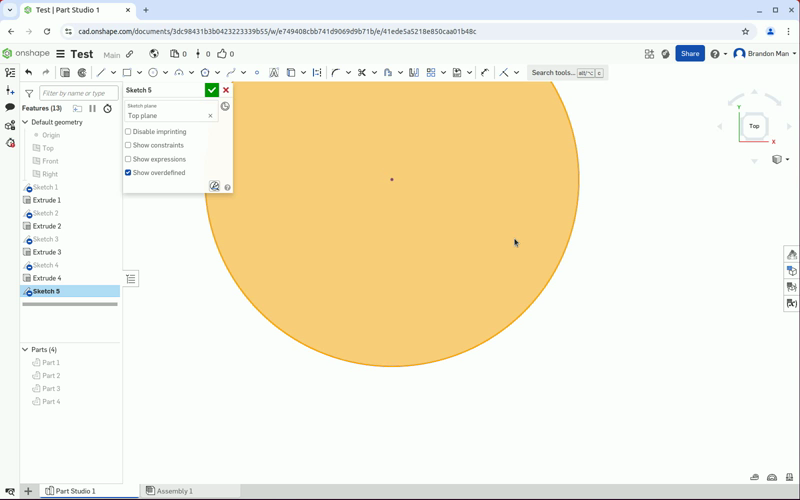
scroll(-6)
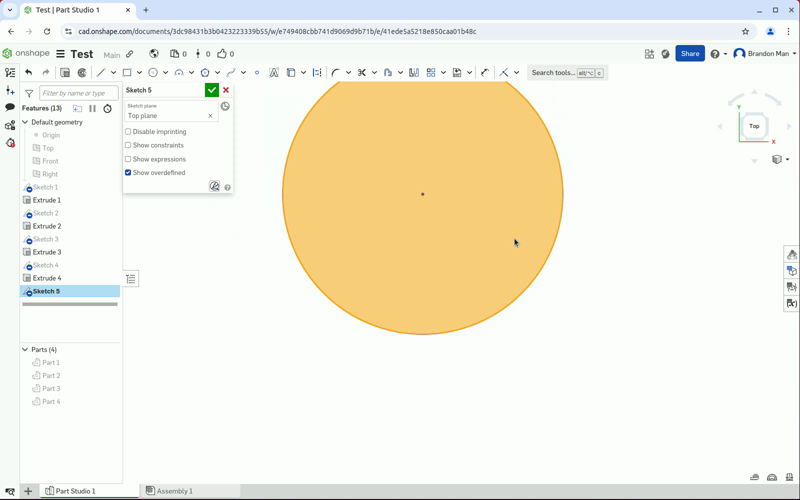
scroll(-6)
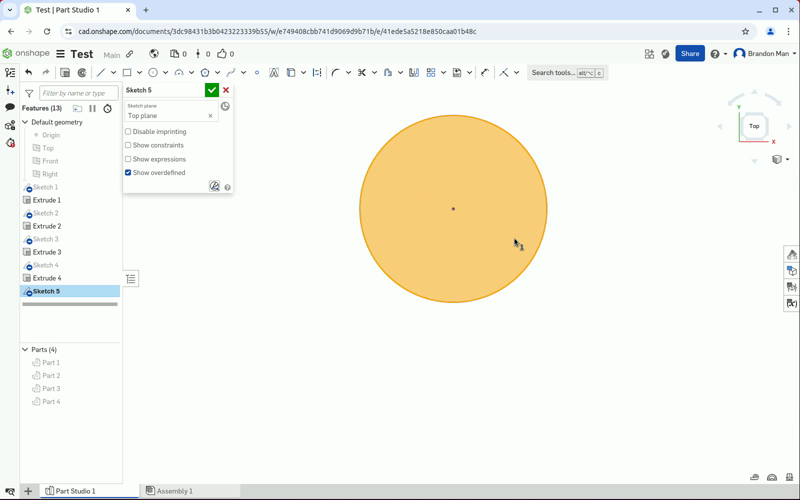
scroll(-6)
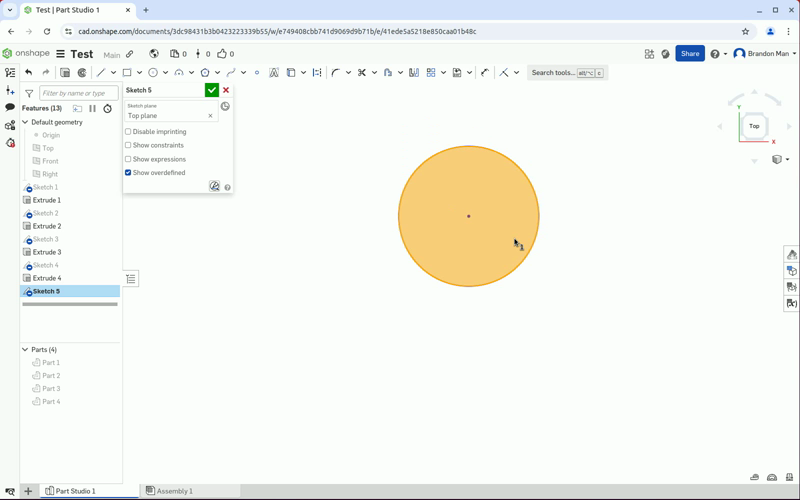
scroll(-6)
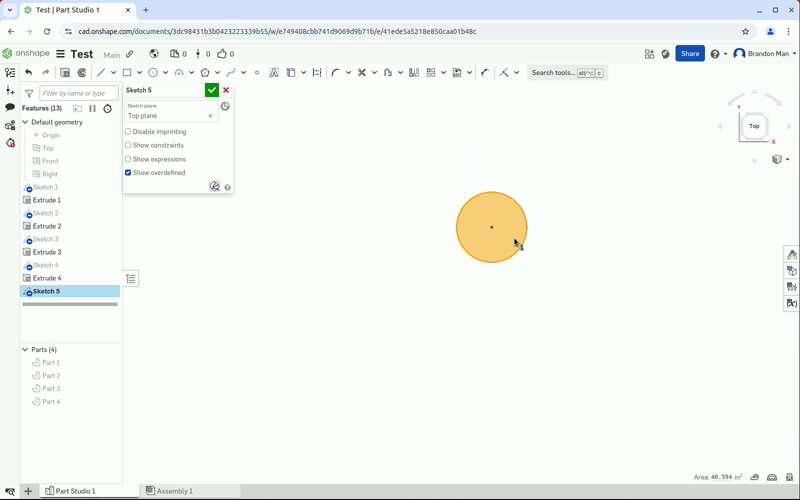
scroll(-6)
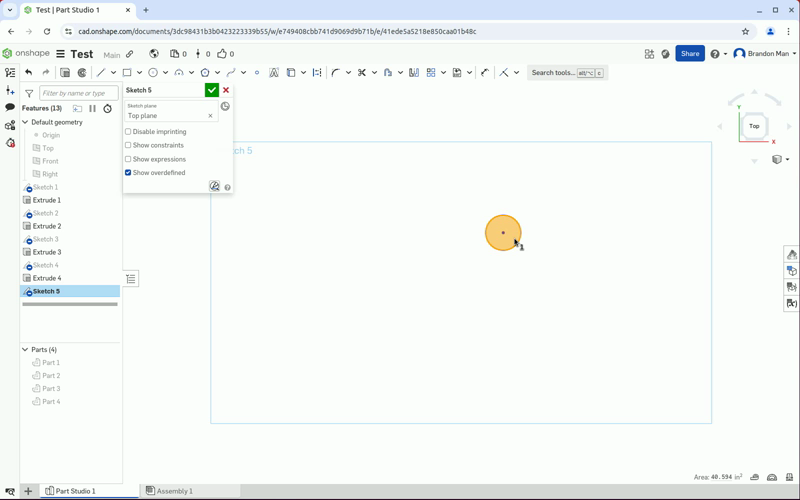
mouse_move(73, 352)
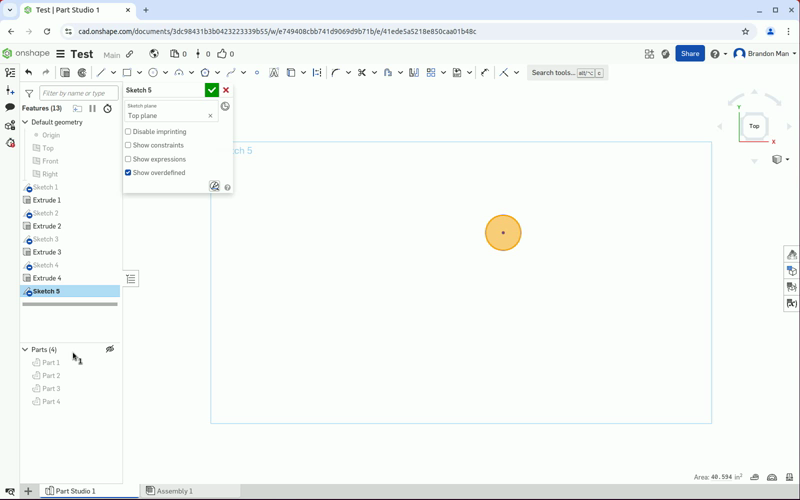
key(shift+y)
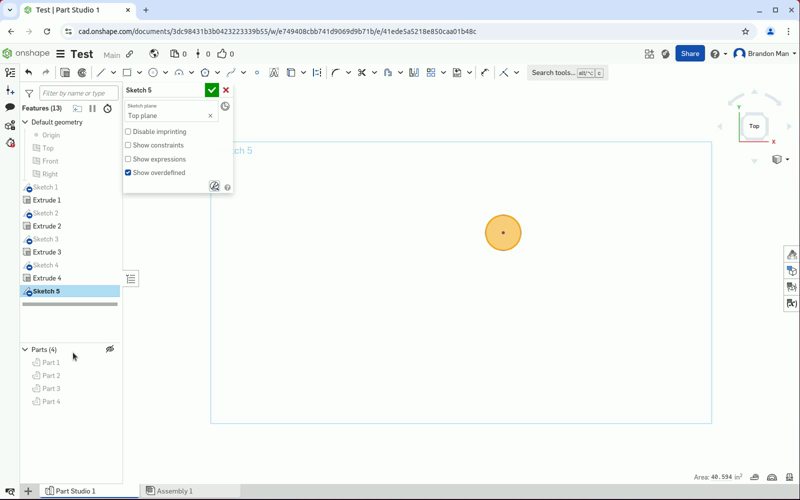
key(shift+e)
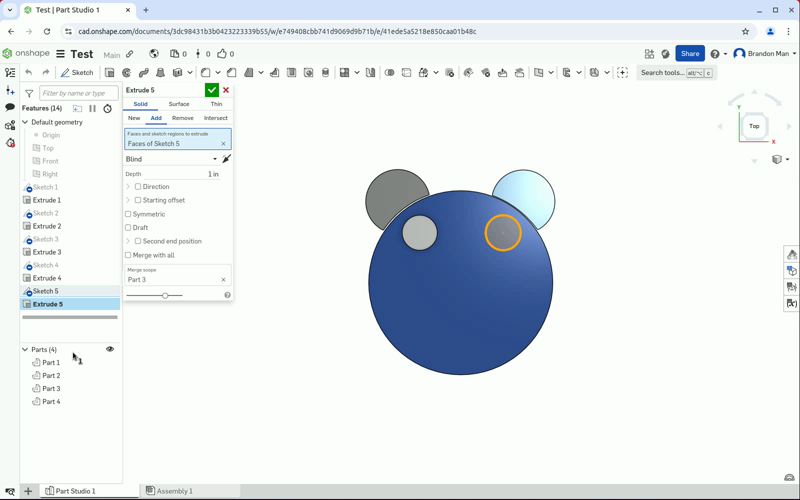
mouse_move(143, 106)
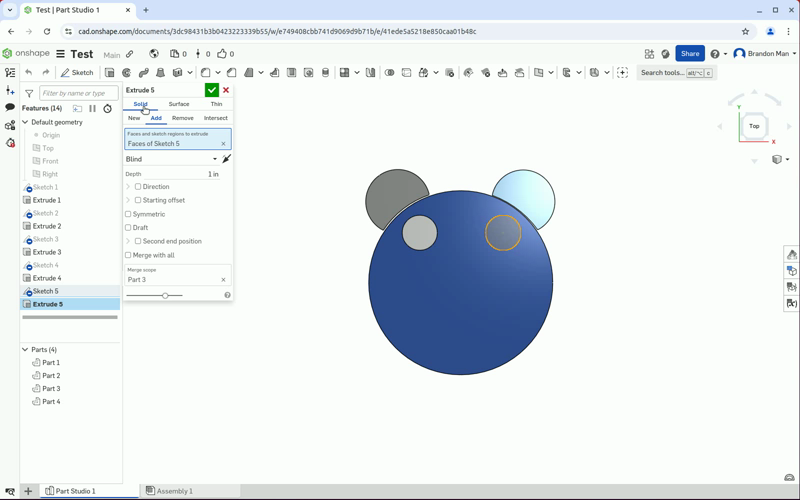
click(143, 106)
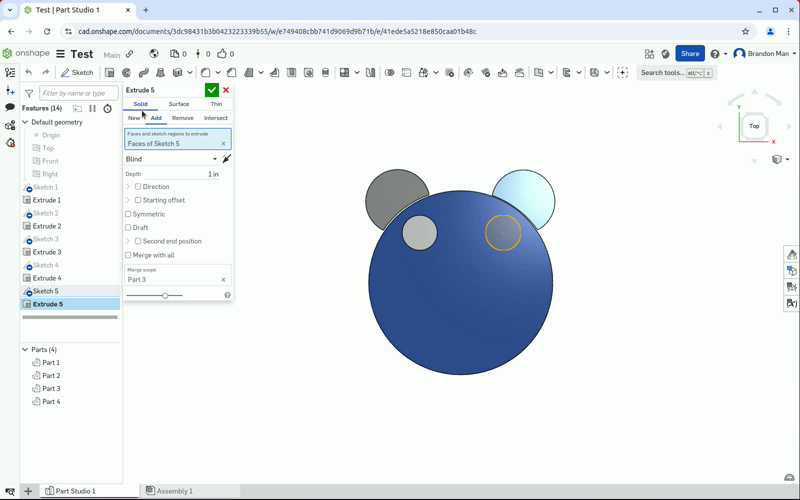
mouse_move(137, 120)
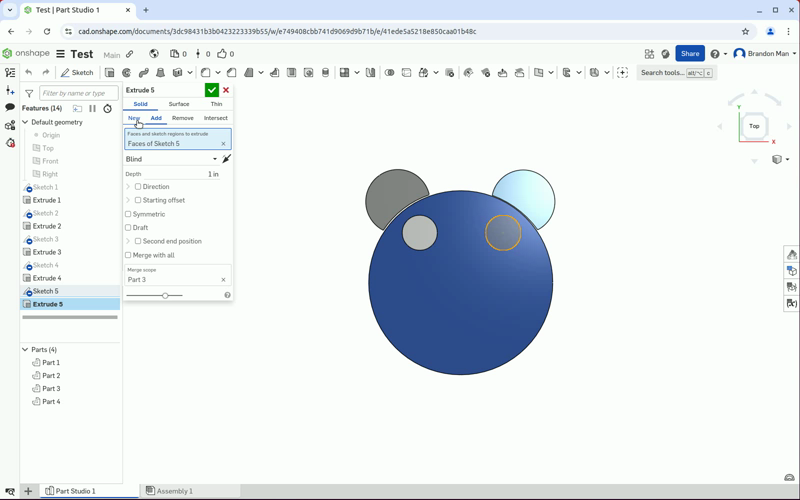
click(137, 120)
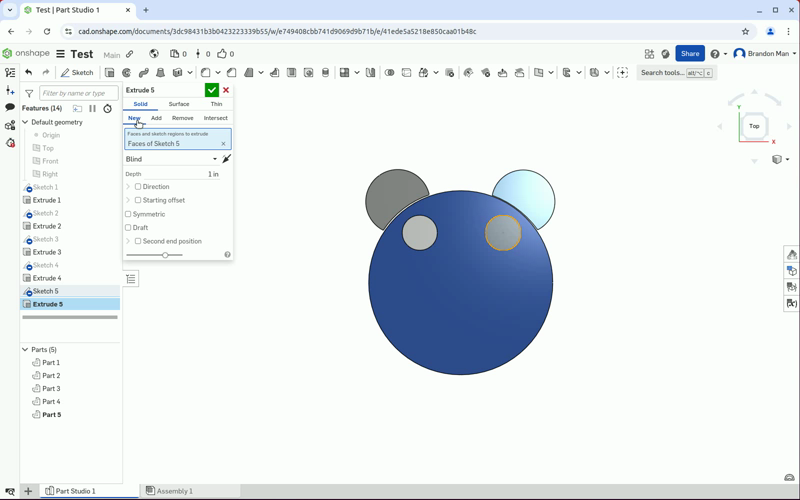
key(tab, 4)
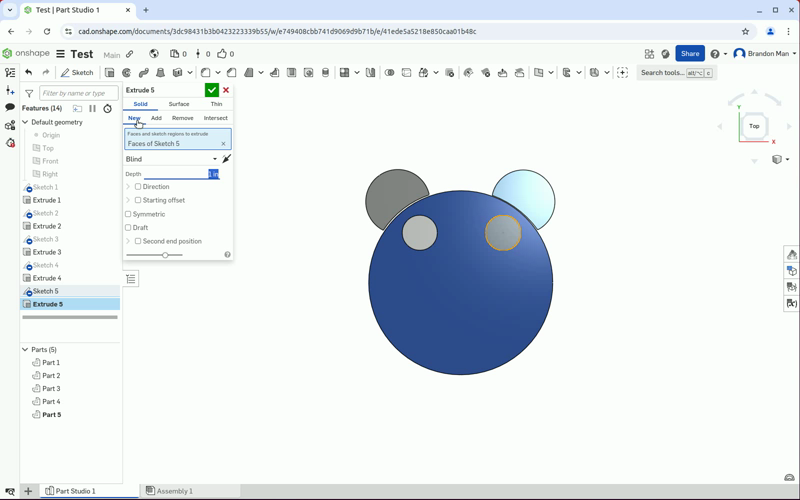
text(1.685)
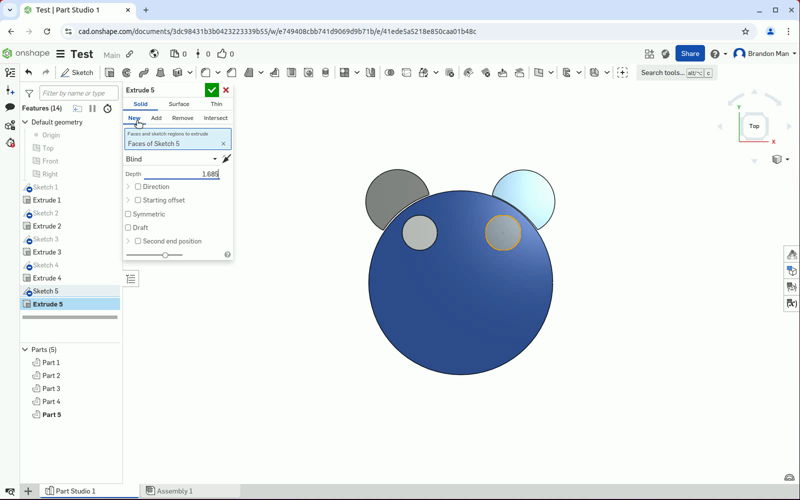
key(enter)
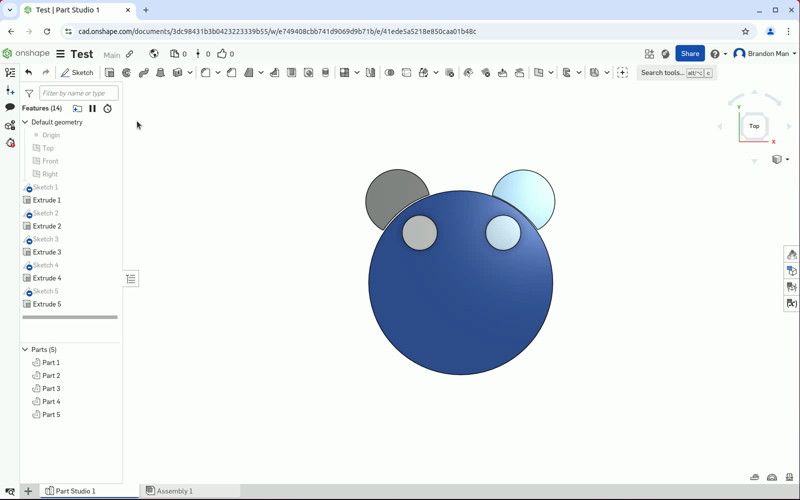
key(shift+h)
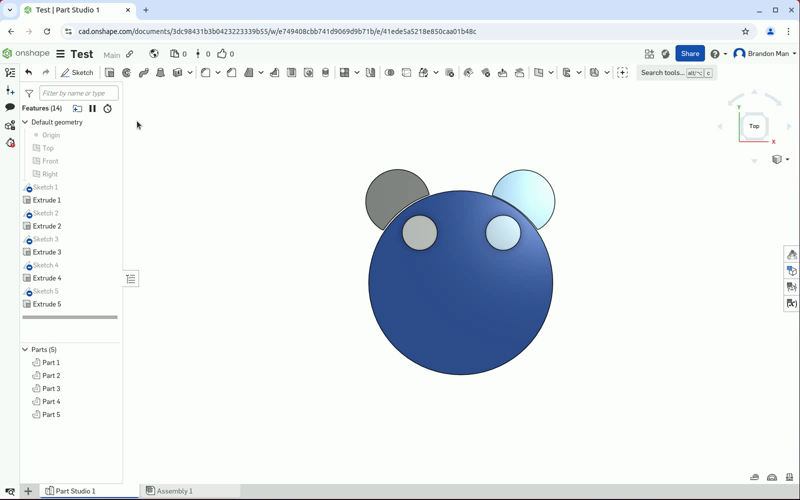
key(shift+h)
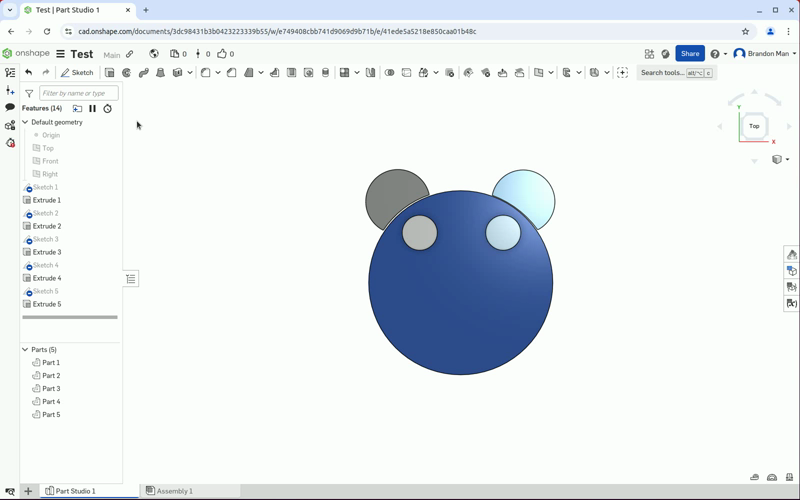
mouse_move(73, 189)
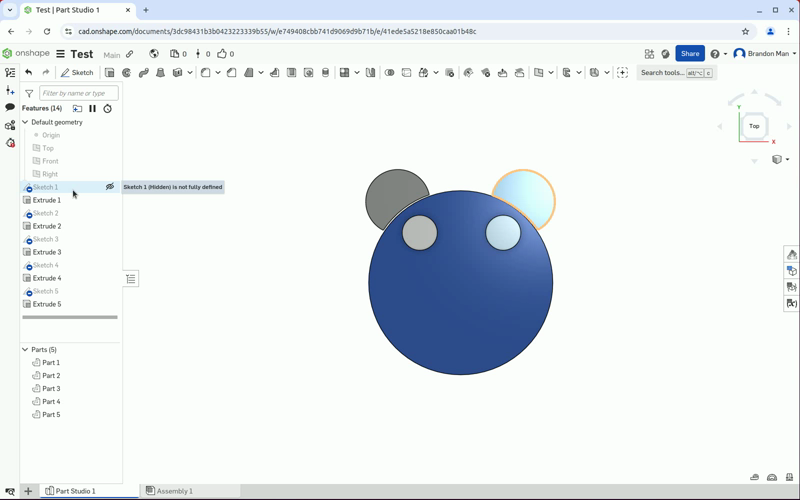
click(73, 189)
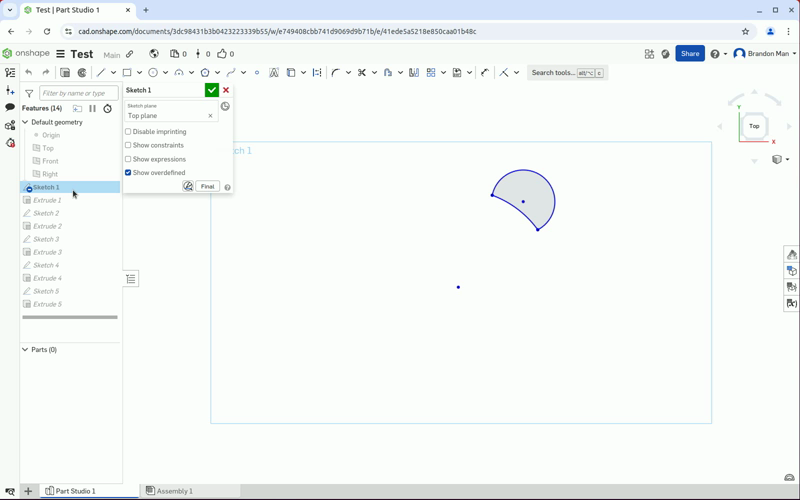
mouse_move(229, 92)
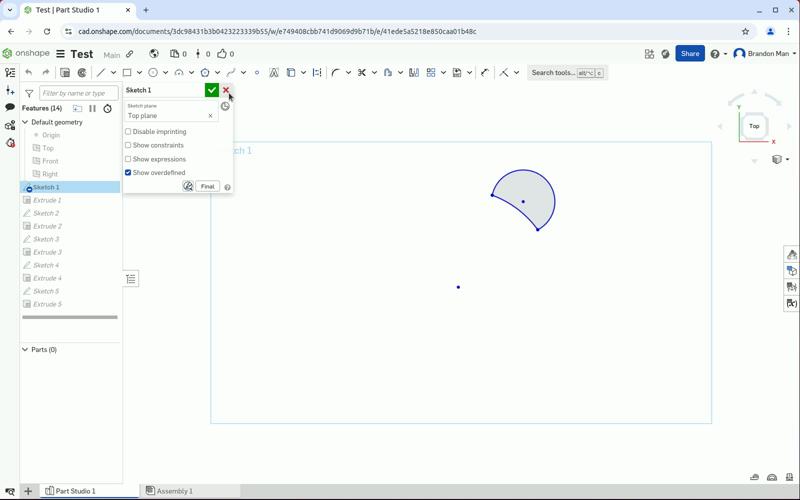
click(229, 92)
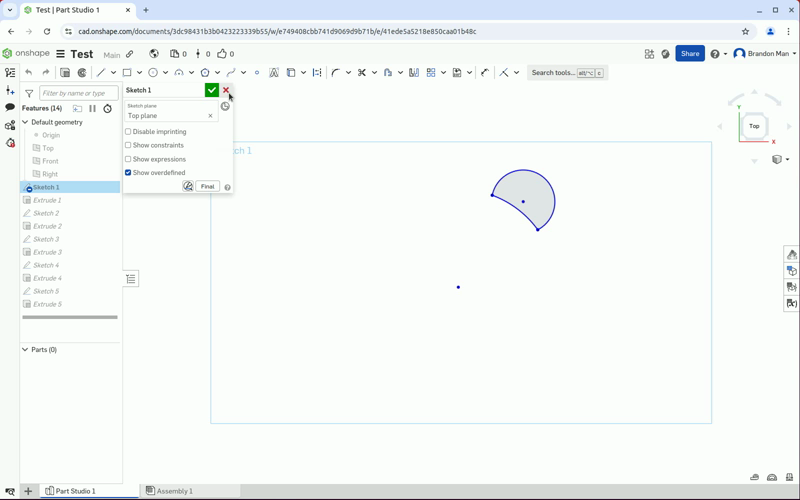
key(shift+s)
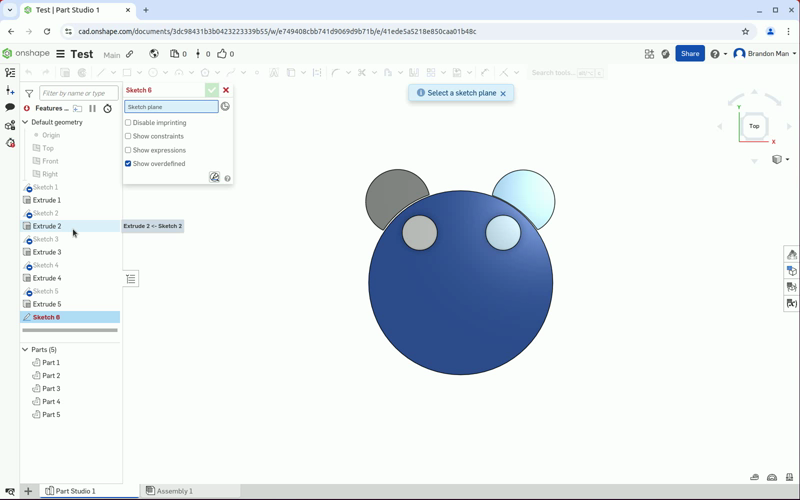
scroll(3)
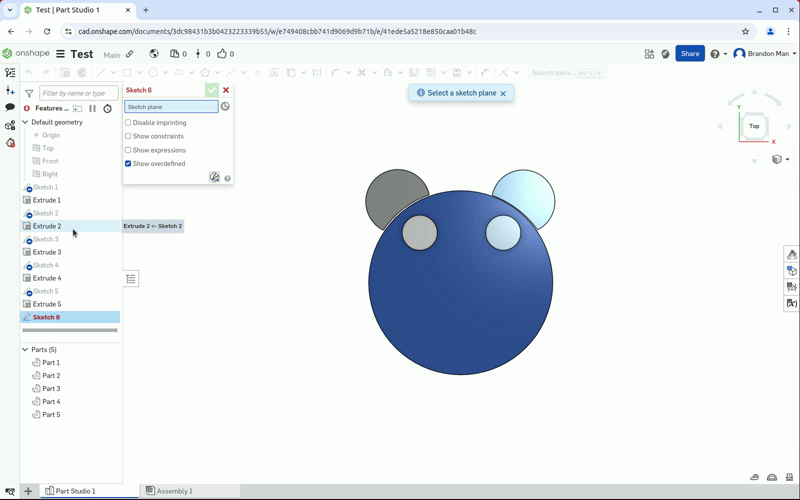
mouse_move(73, 150)
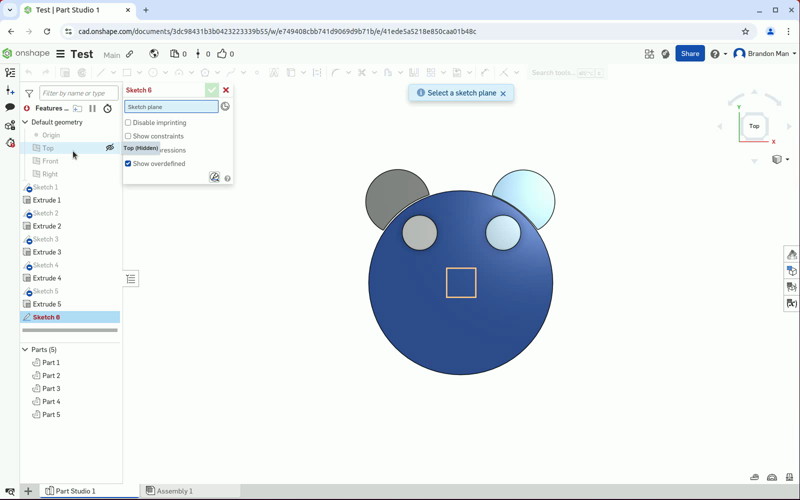
click(73, 150)
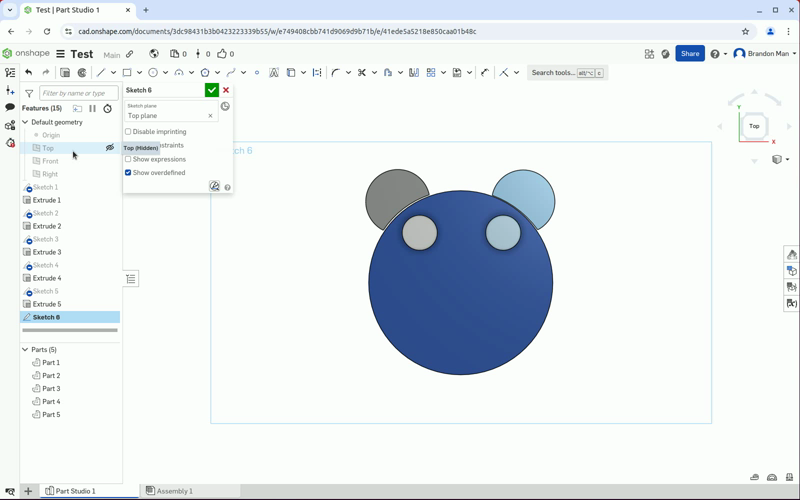
mouse_move(73, 352)
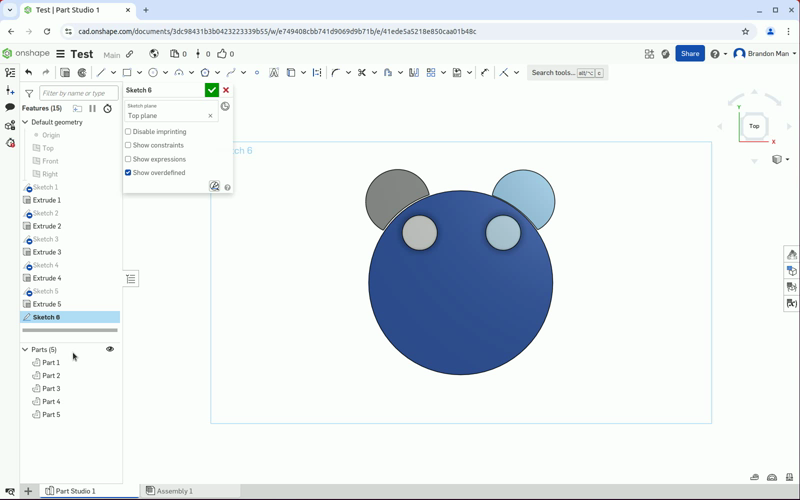
key(y)
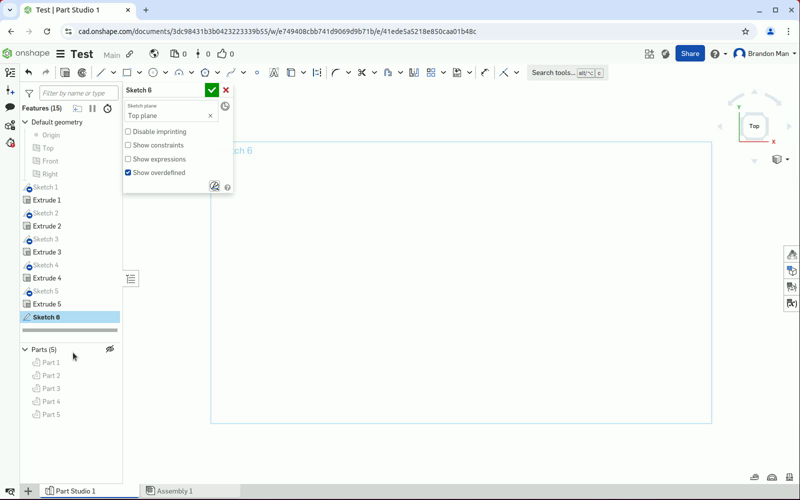
key(l)
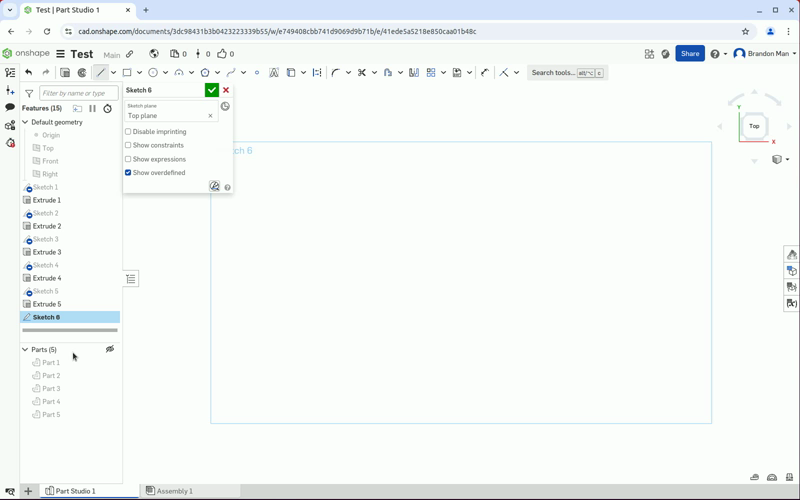
key_down(shift)
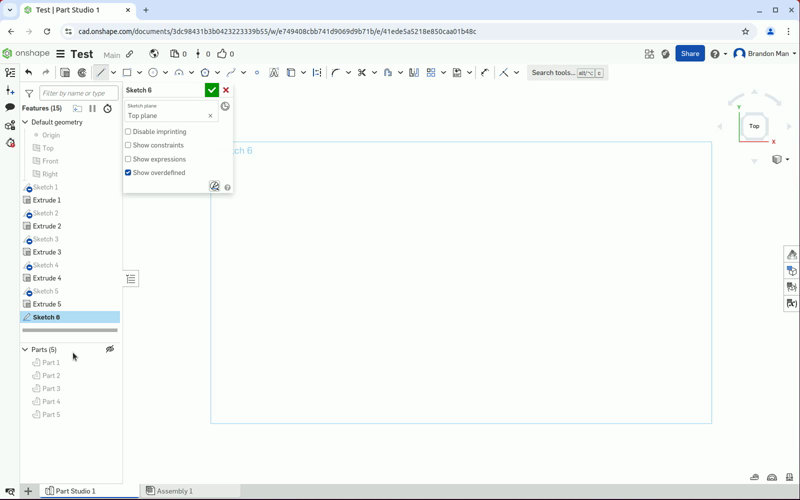
mouse_move(382, 207)
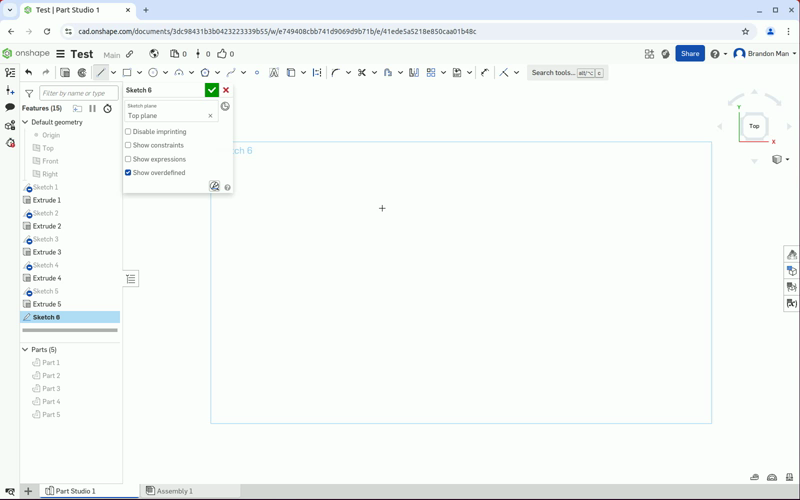
click(382, 207)
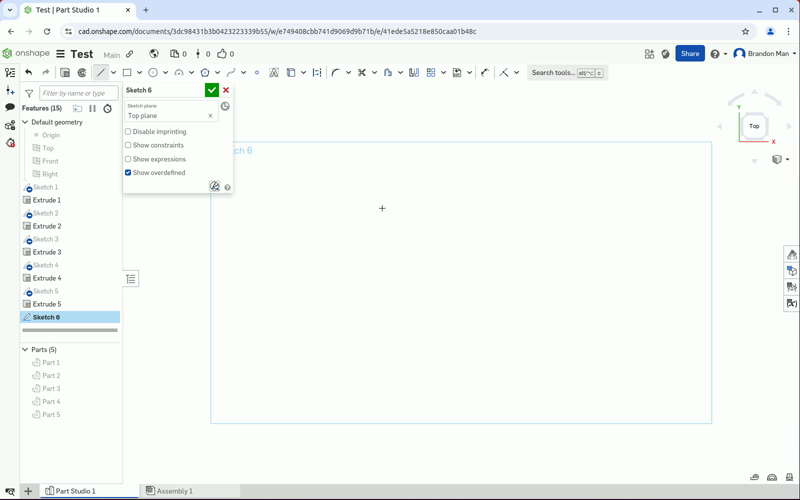
key_up(shift)
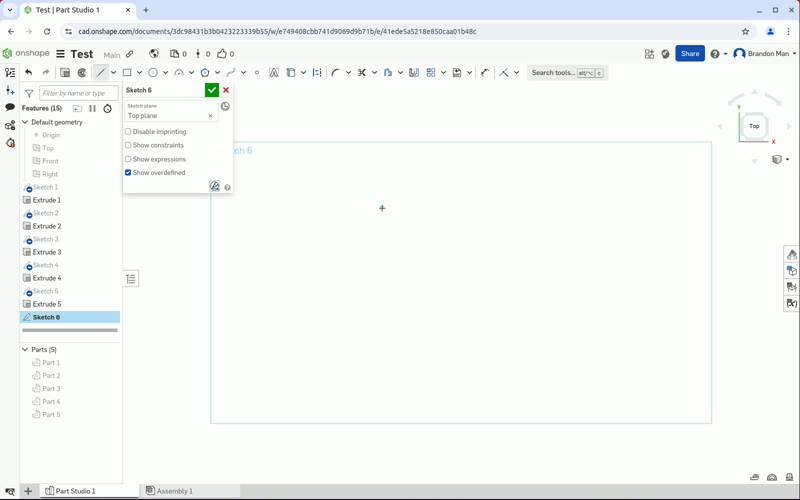
key_down(shift)
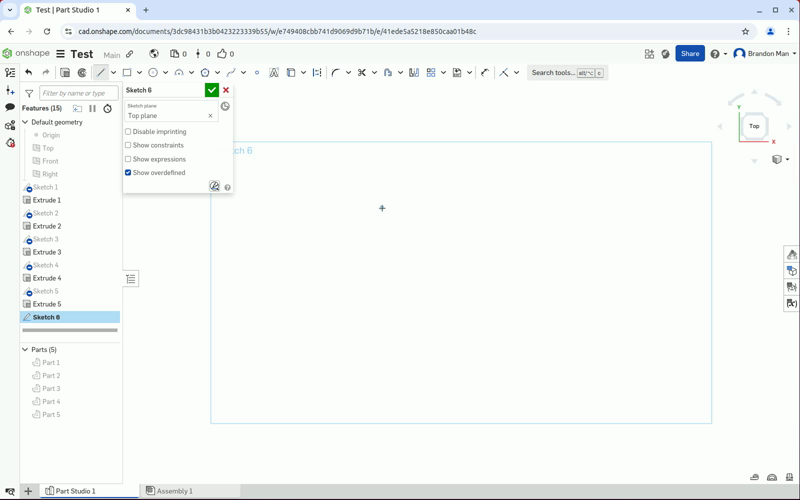
mouse_move(412, 207)
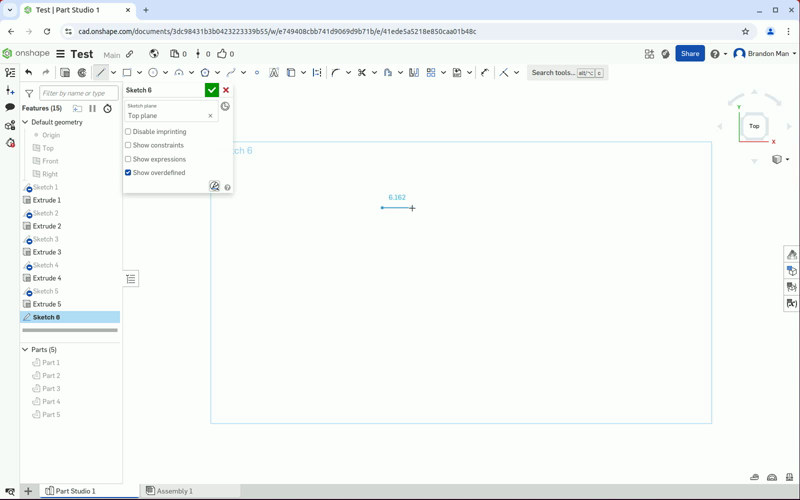
mouse_move(413, 190)
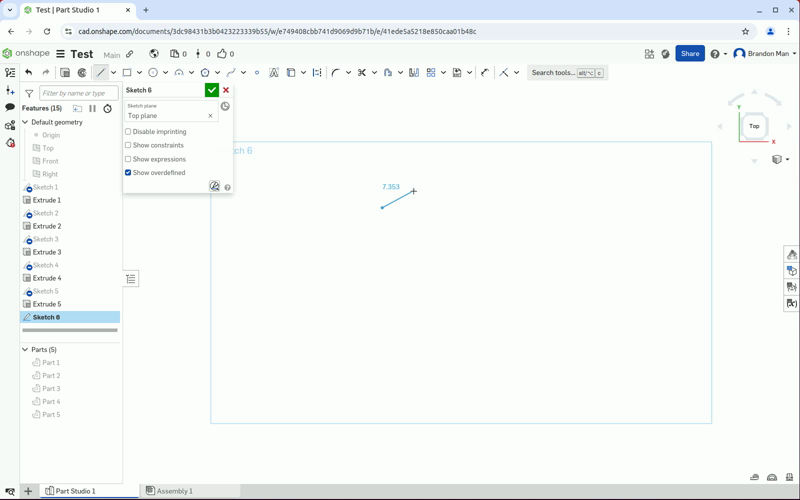
click(413, 190)
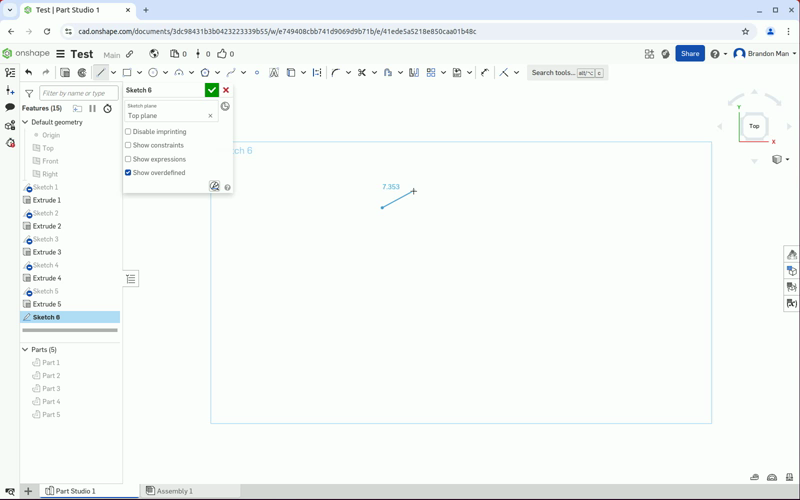
key_up(shift)
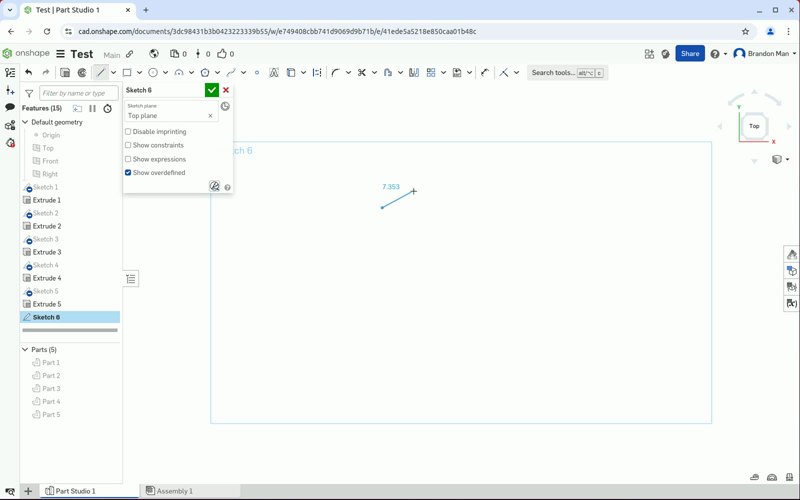
key(esc)
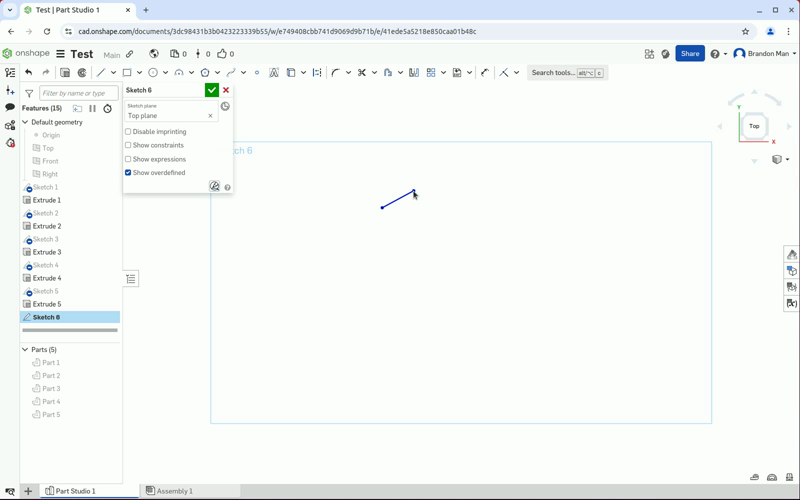
key(a)
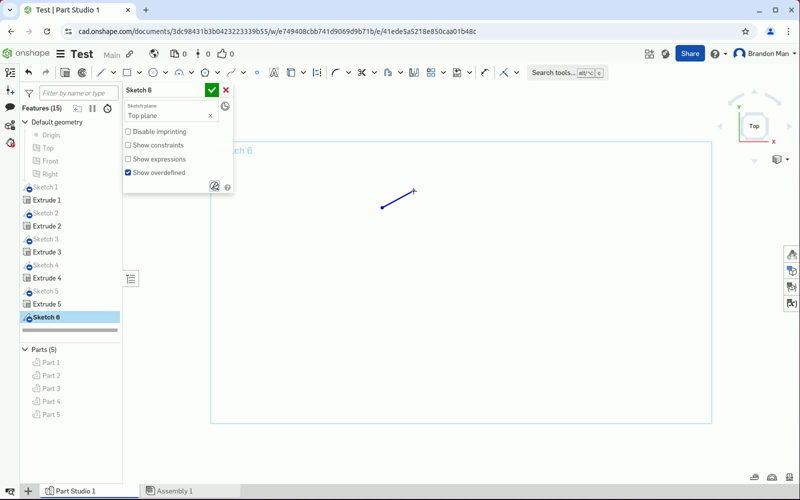
mouse_move(413, 190)
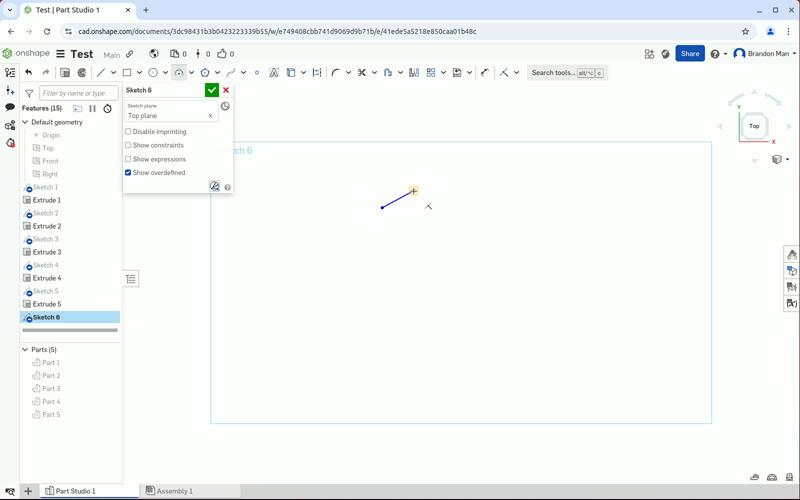
click(413, 190)
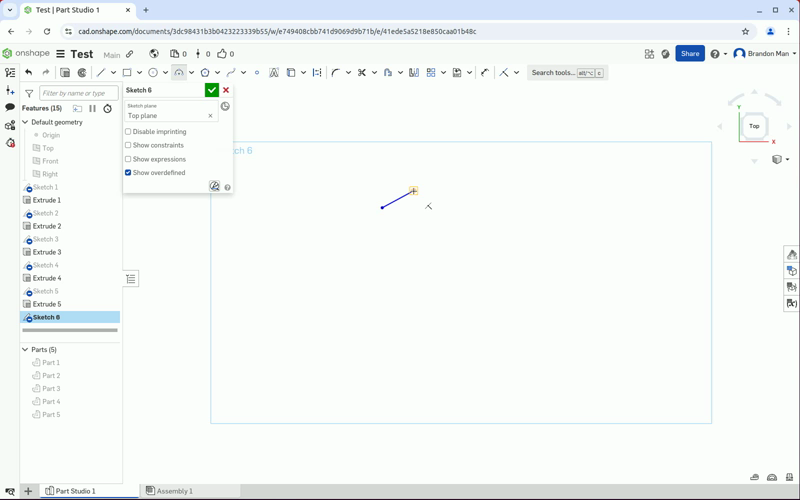
mouse_move(382, 207)
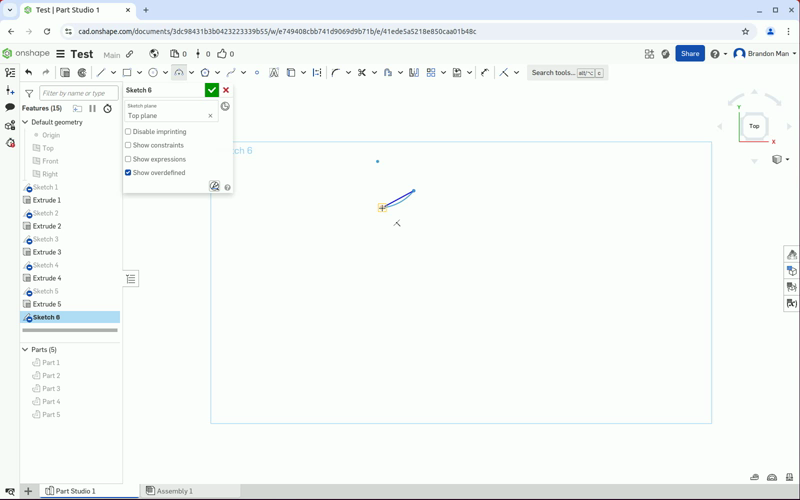
click(382, 207)
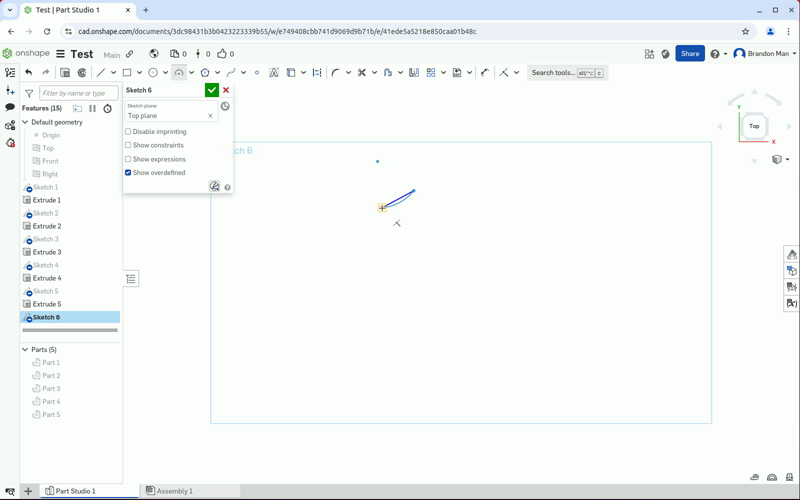
key_down(shift)
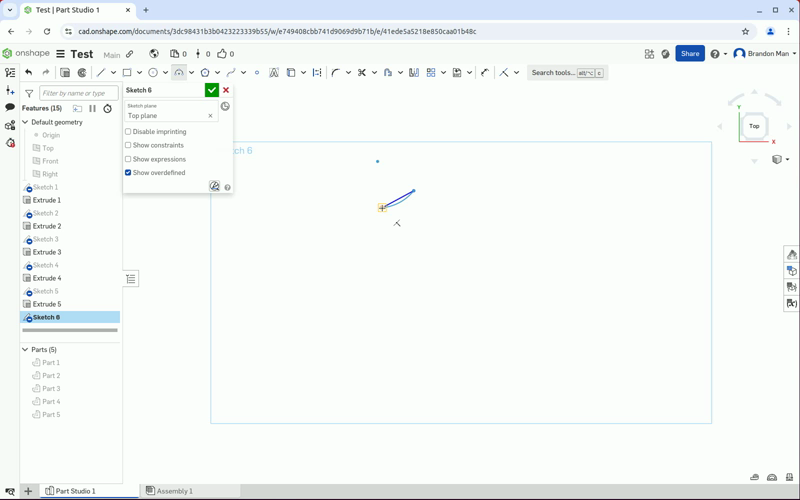
mouse_move(387, 180)
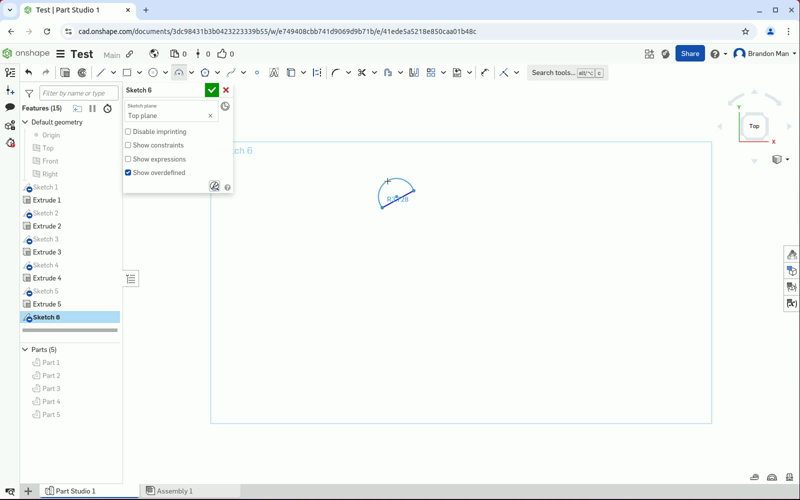
click(387, 180)
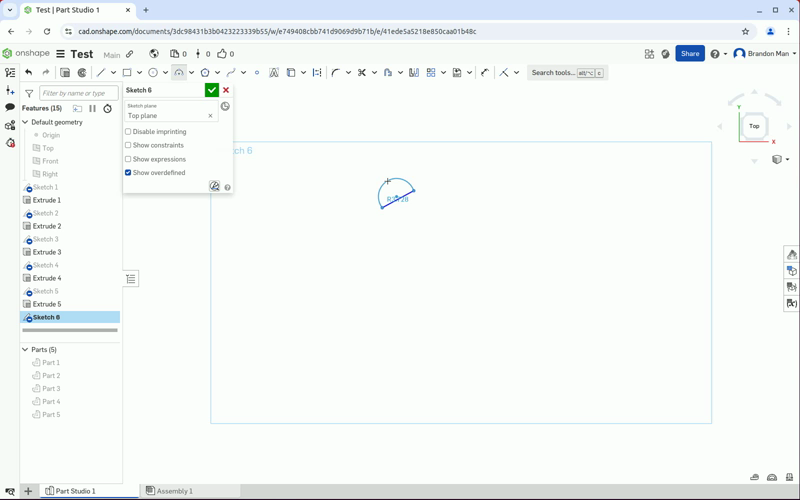
key_up(shift)
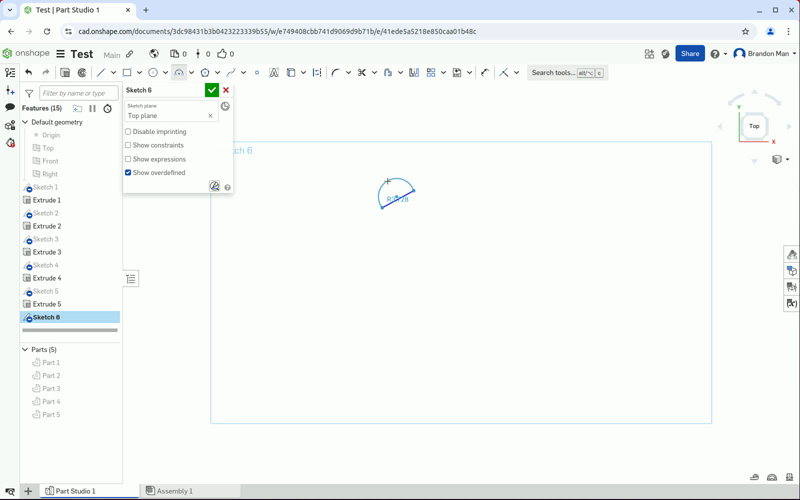
key(esc)
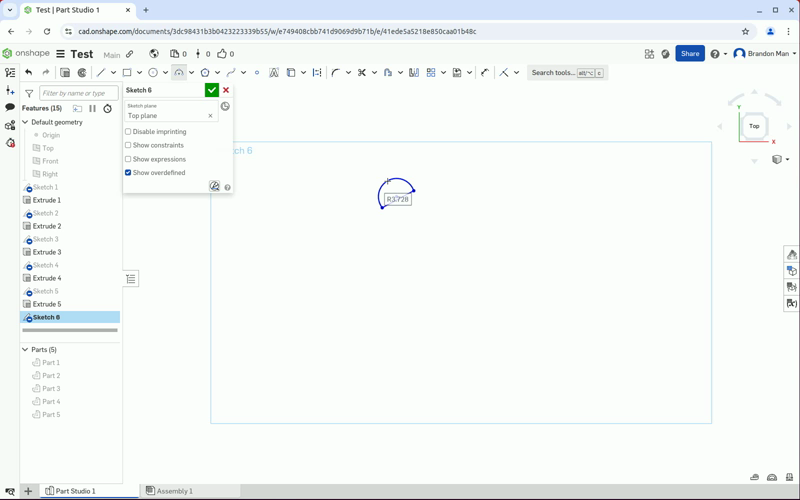
mouse_move(389, 190)
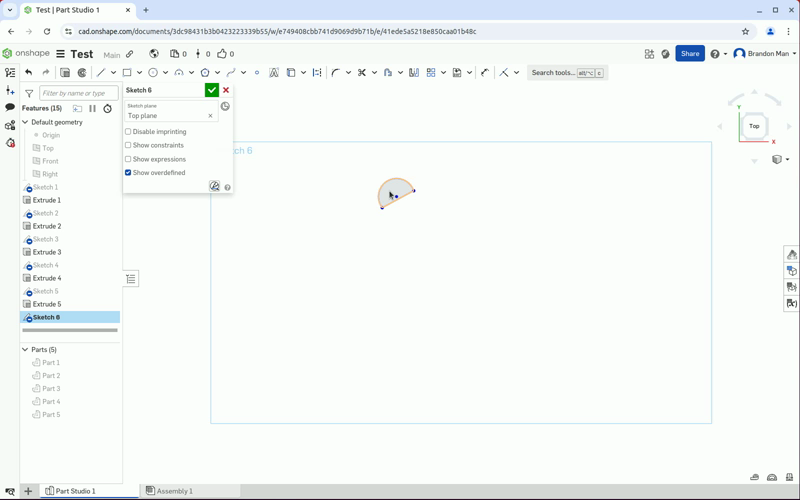
scroll(6)
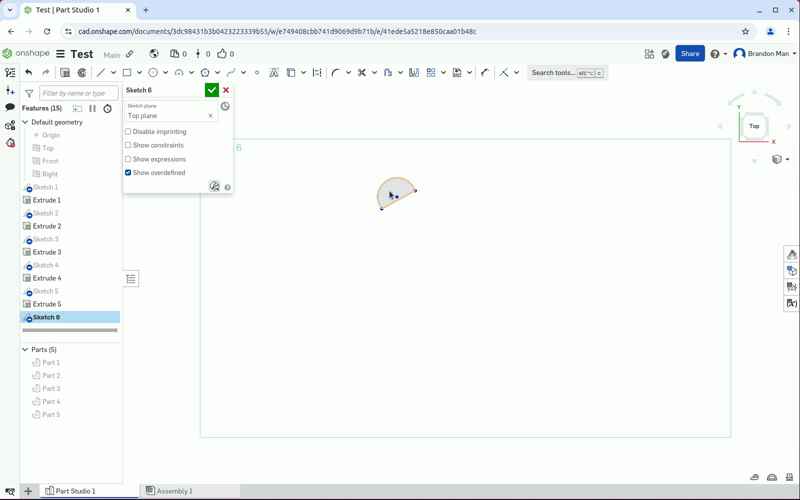
scroll(6)
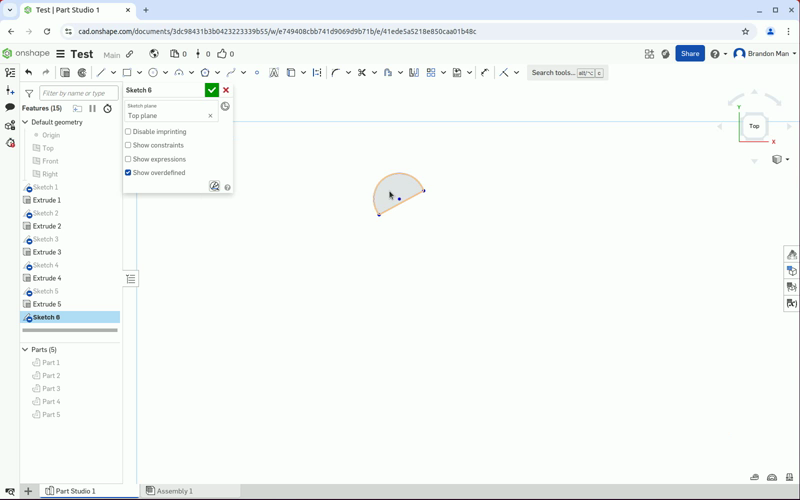
scroll(6)
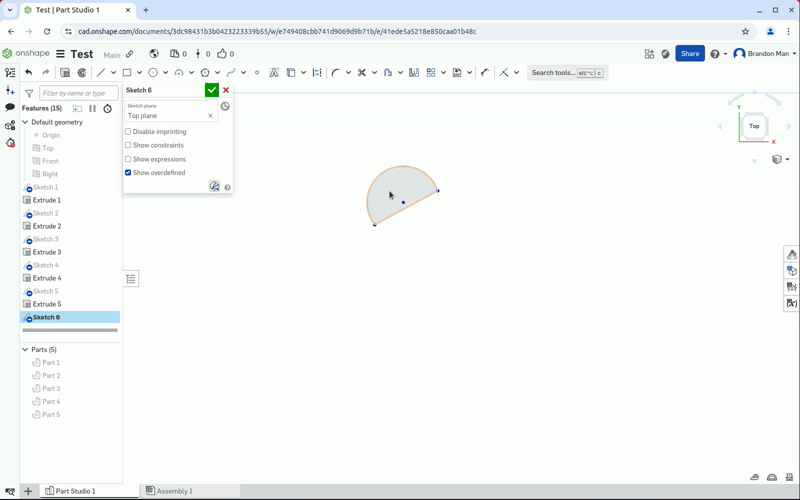
scroll(6)
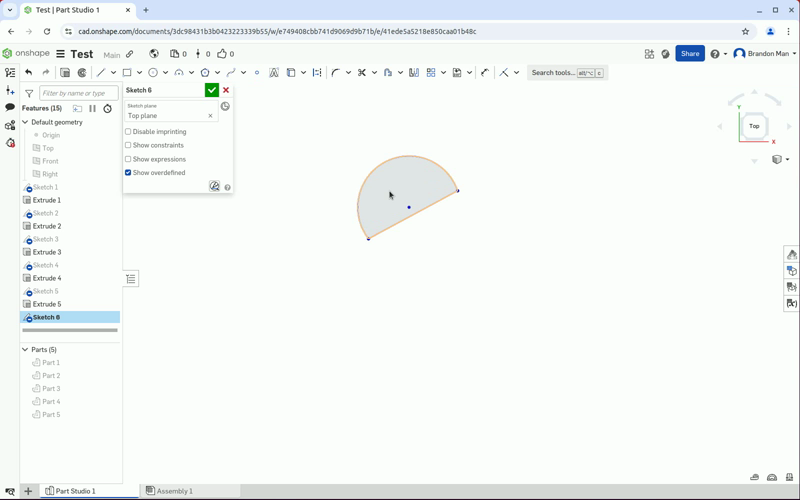
scroll(6)
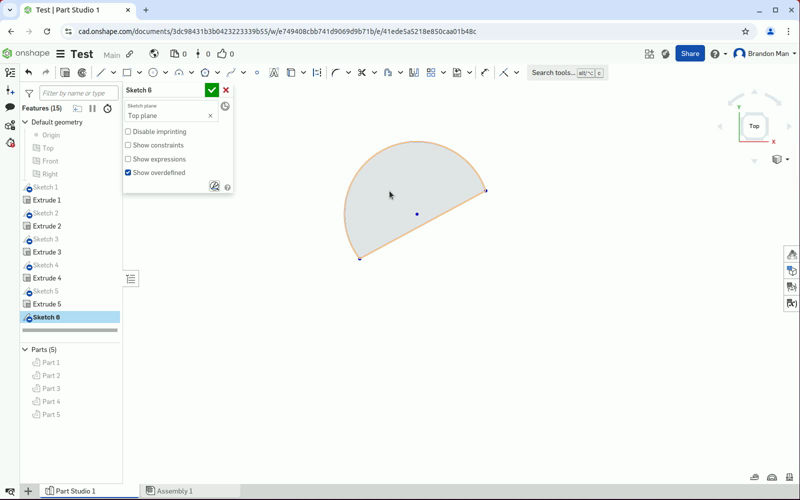
scroll(6)
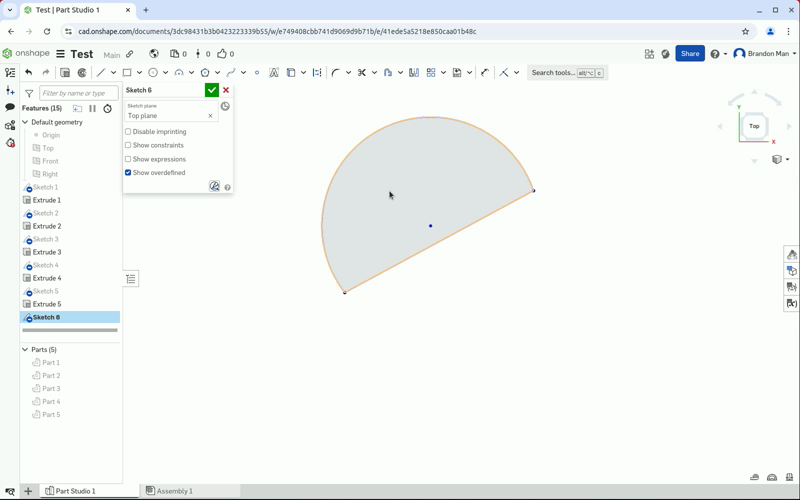
scroll(6)
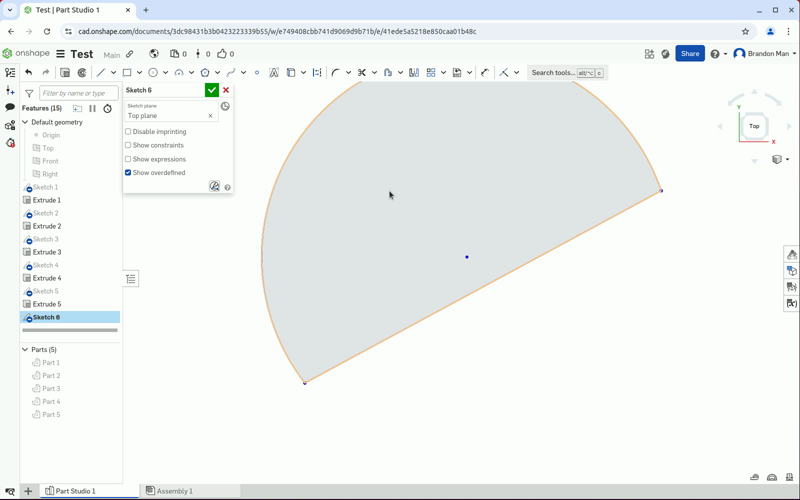
click(389, 190)
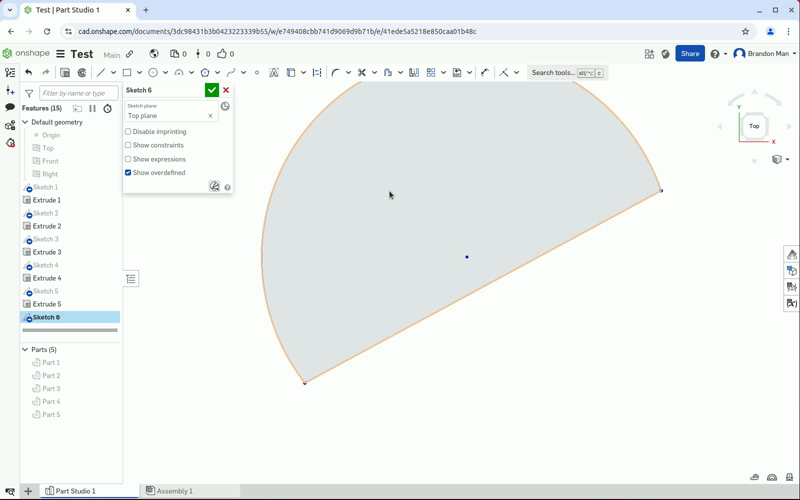
scroll(-6)
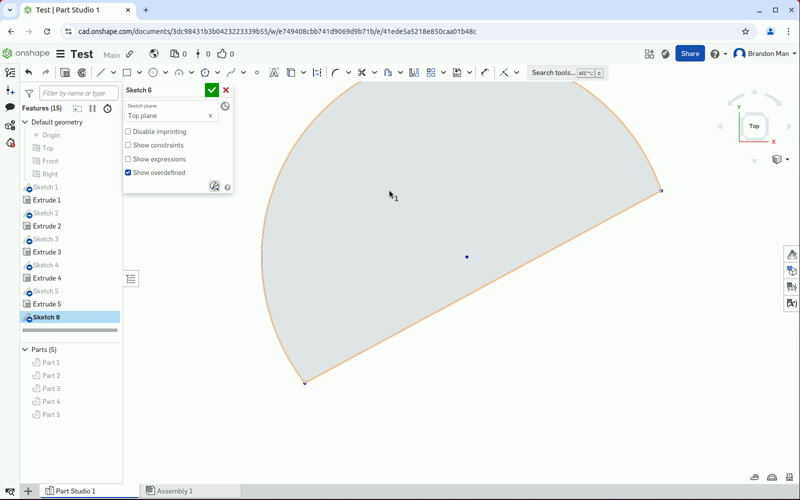
scroll(-6)
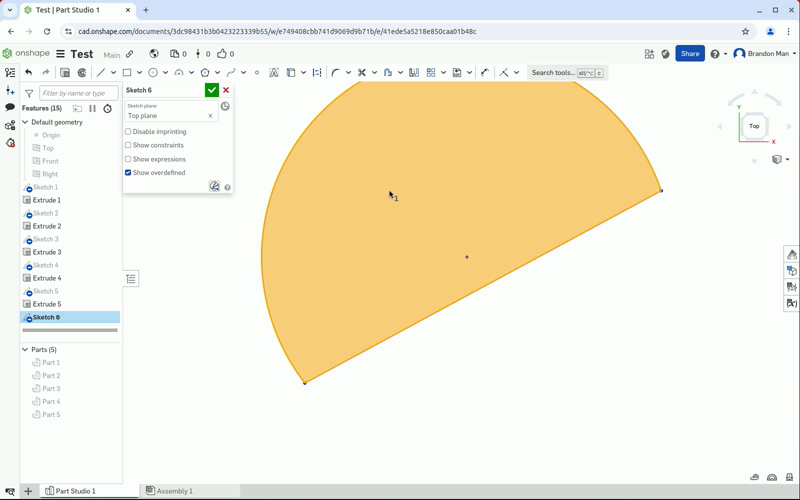
scroll(-6)
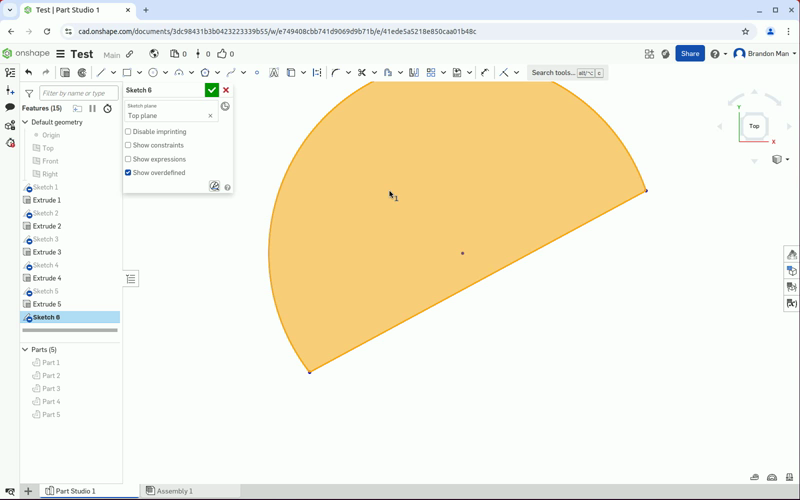
scroll(-6)
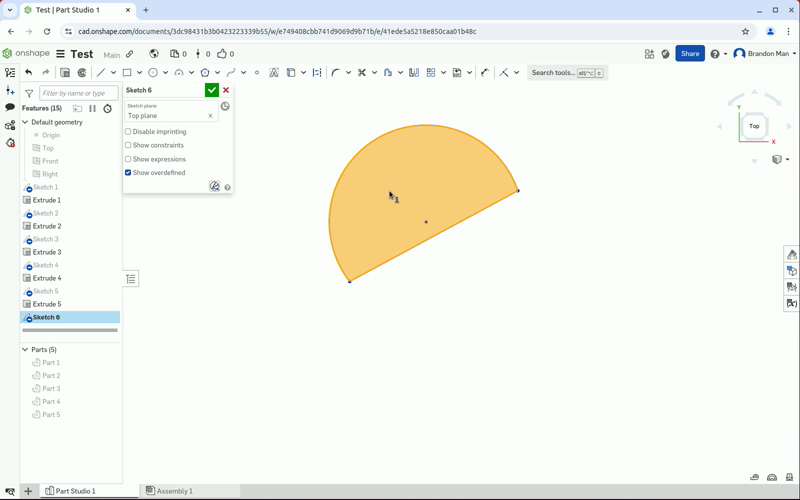
scroll(-6)
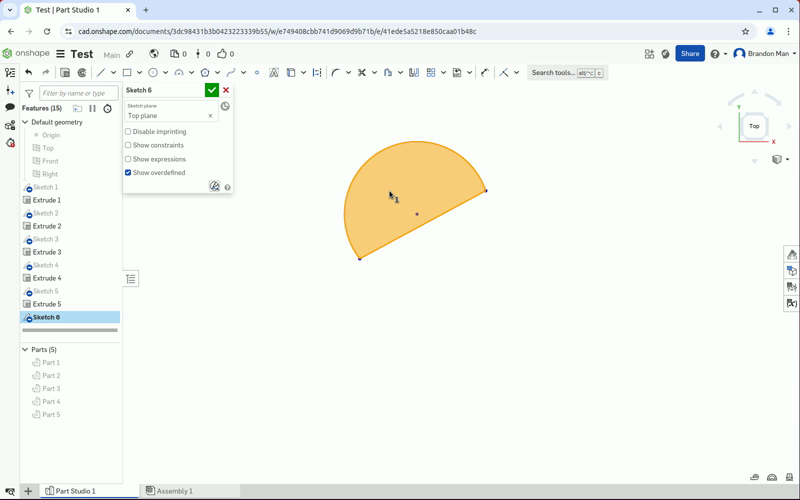
scroll(-6)
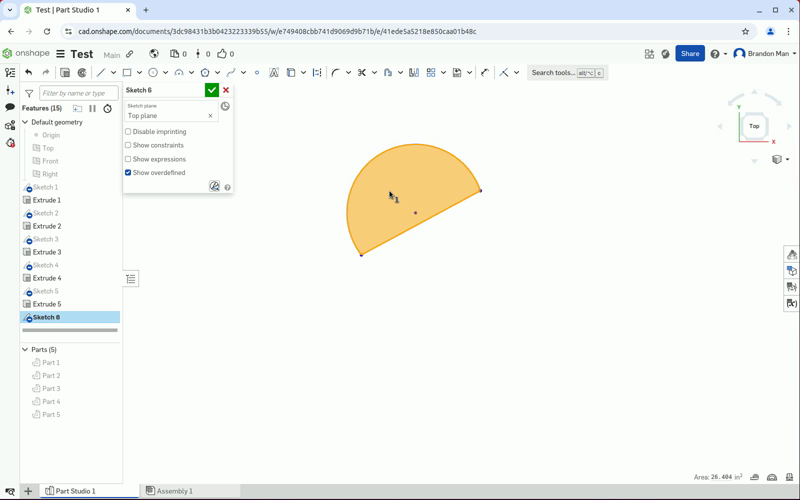
scroll(-6)
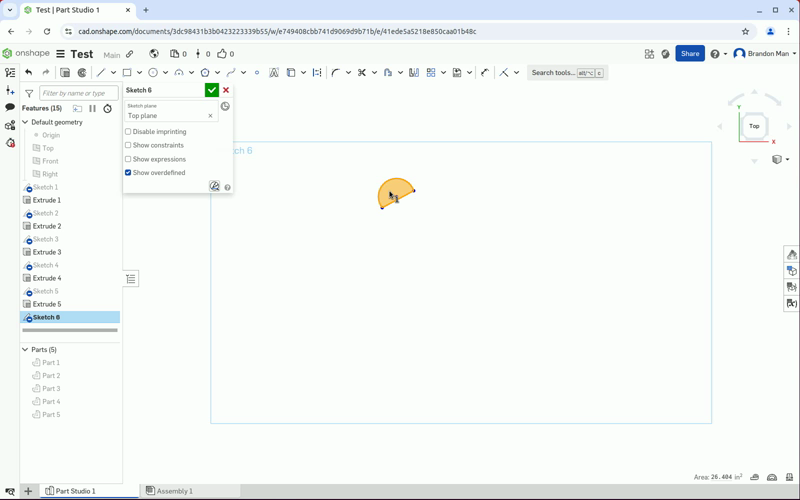
mouse_move(73, 352)
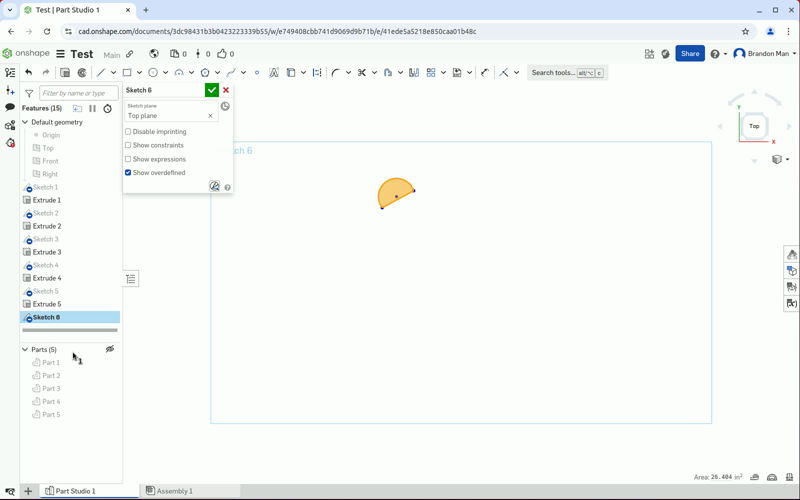
key(shift+y)
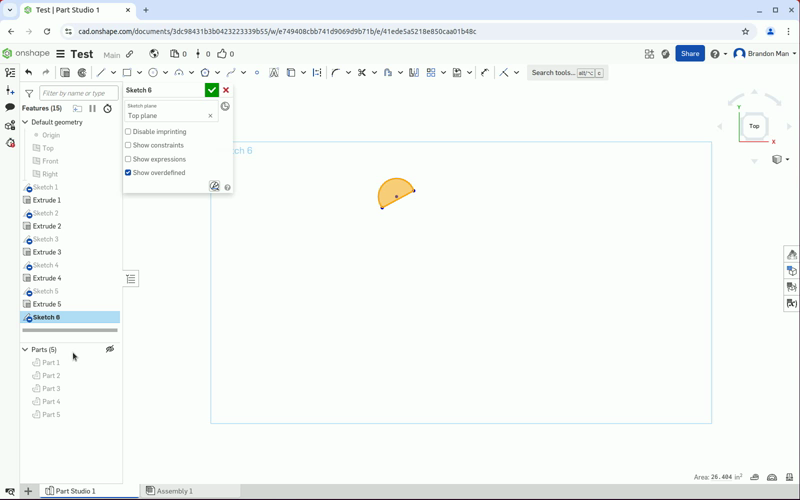
key(shift+e)
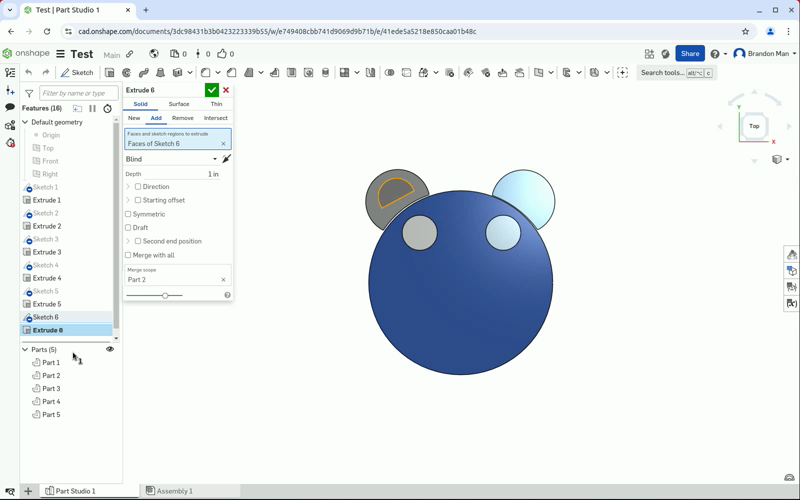
mouse_move(143, 106)
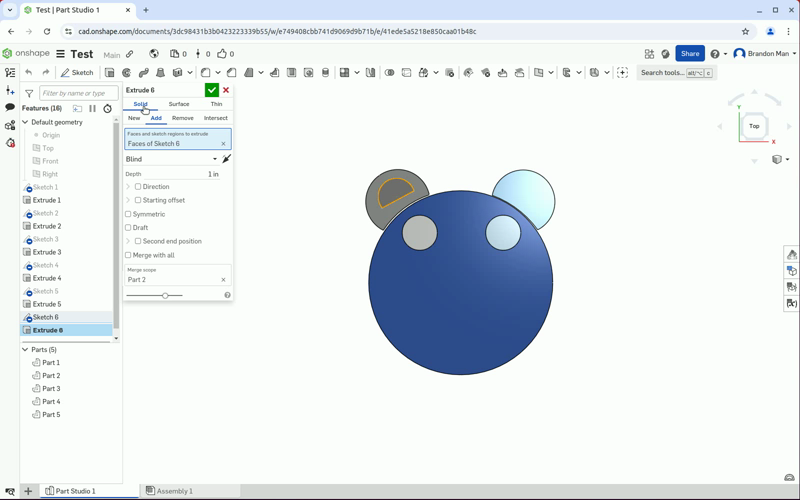
click(143, 106)
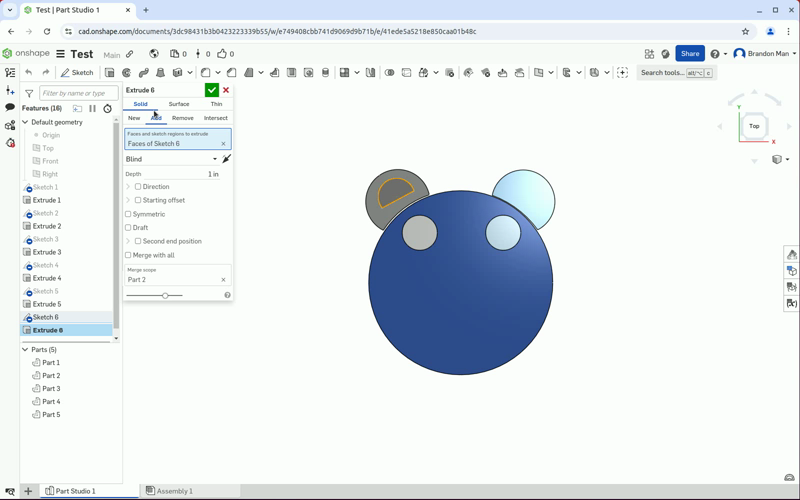
mouse_move(186, 120)
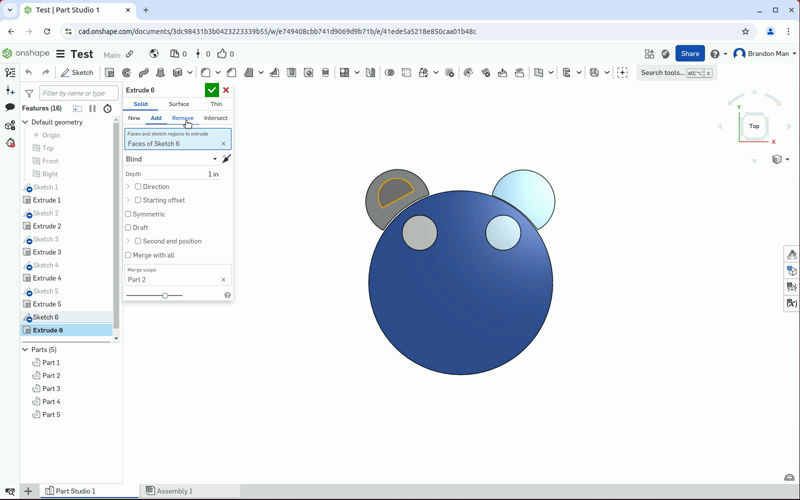
click(186, 120)
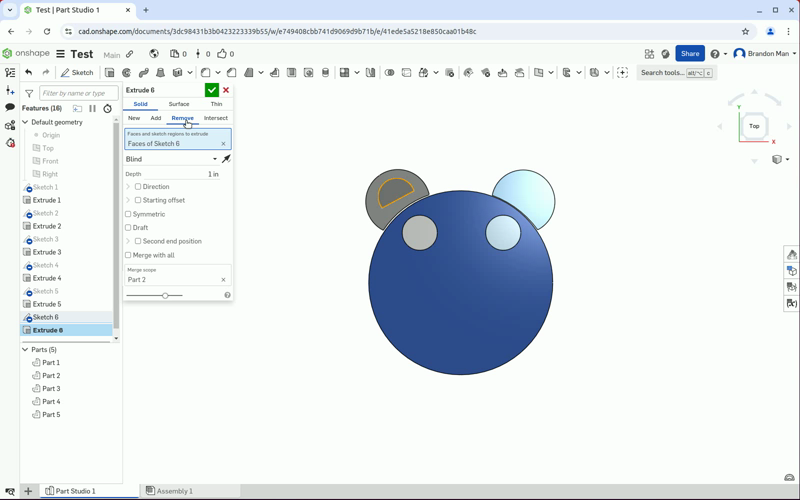
key(tab, 4)
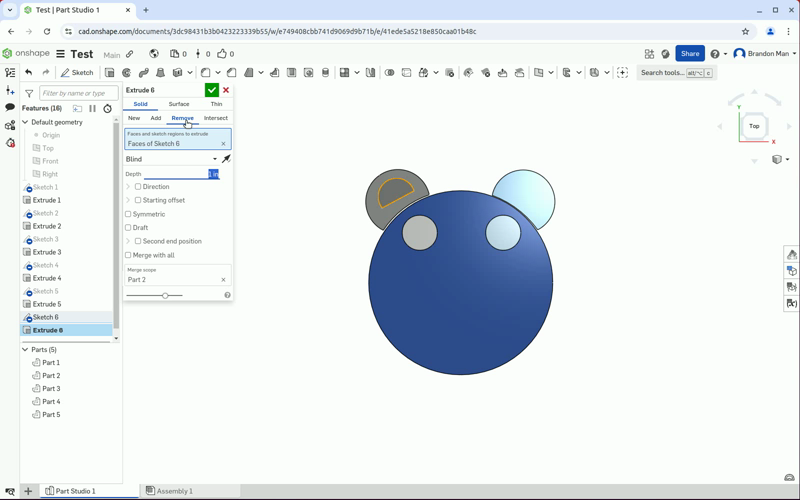
text(1.685)
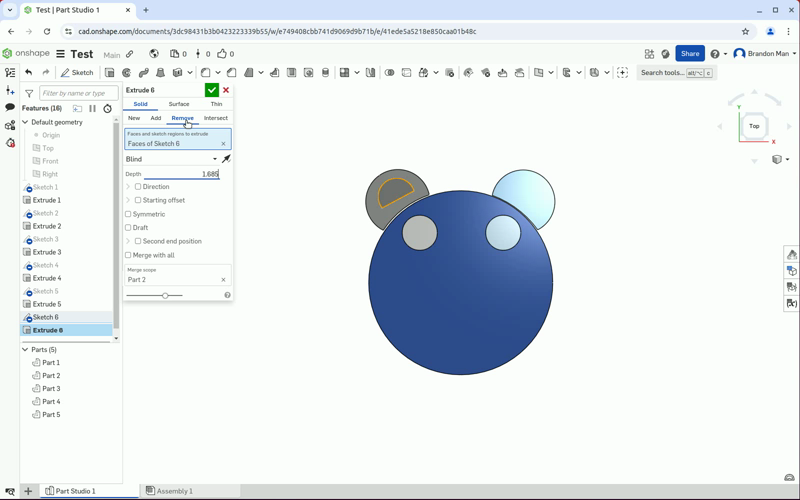
key(tab, 6)
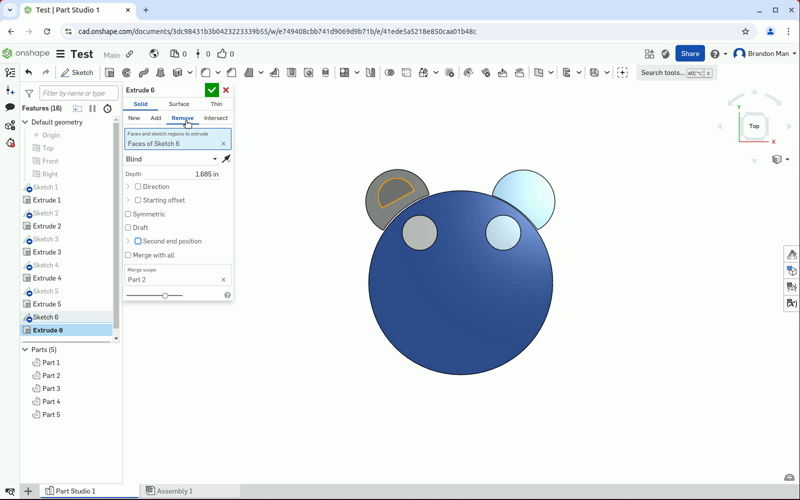
key(space)
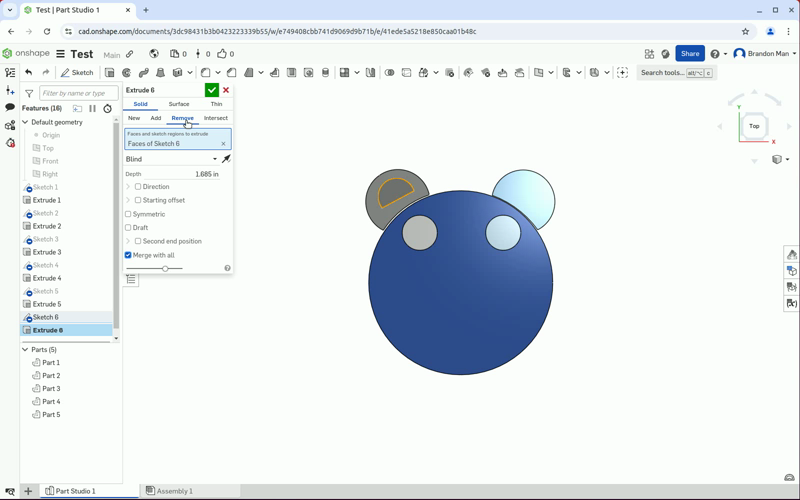
key(enter)
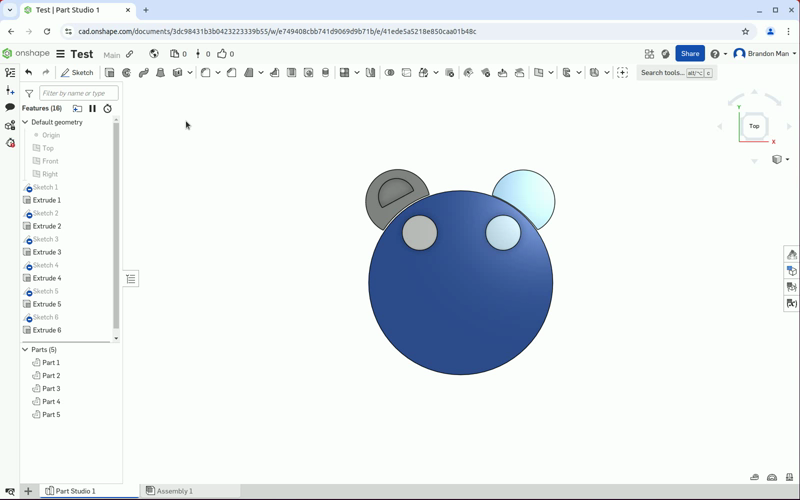
key(shift+h)
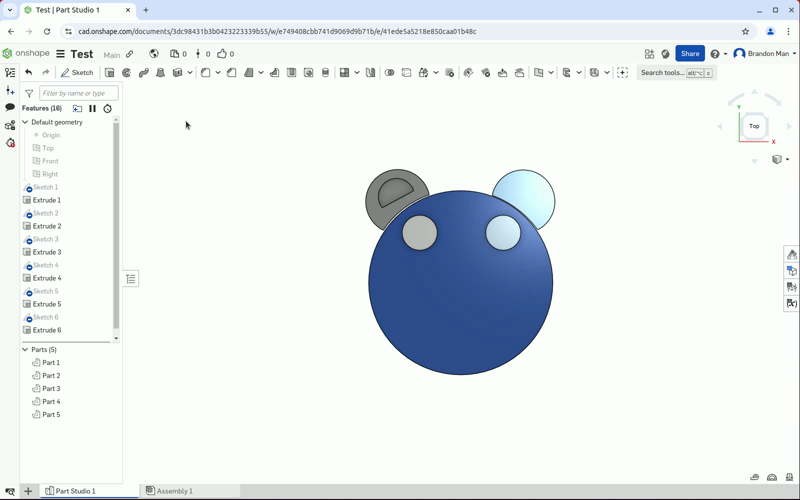
key(shift+h)
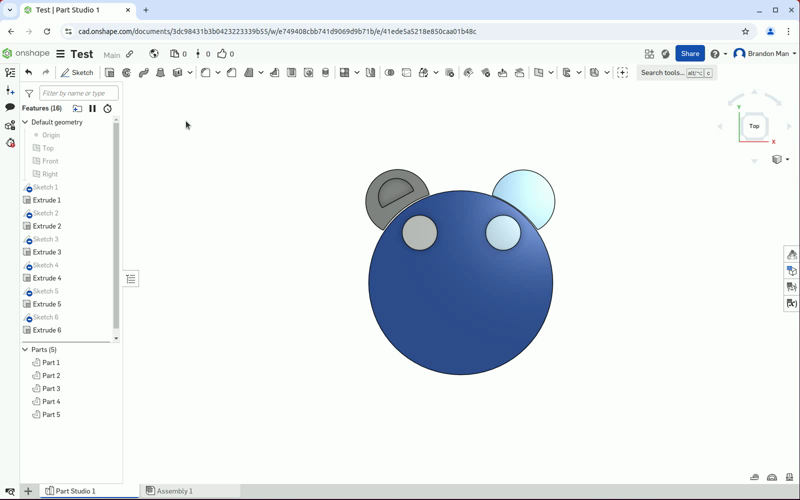
mouse_move(69, 189)
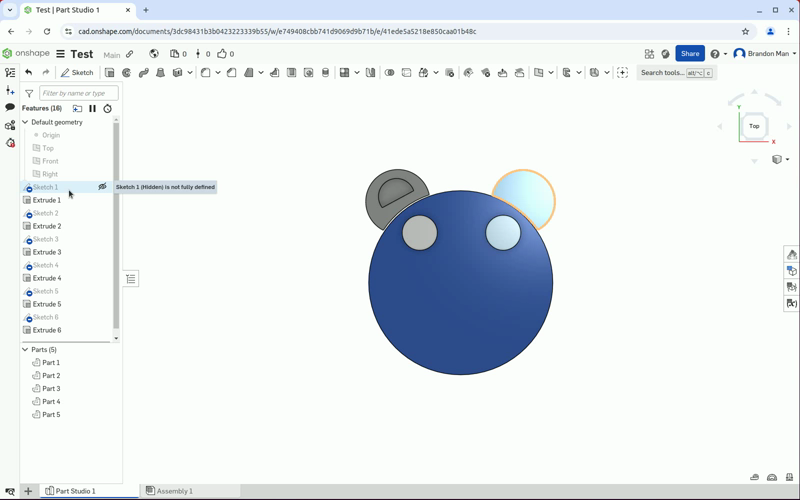
click(69, 189)
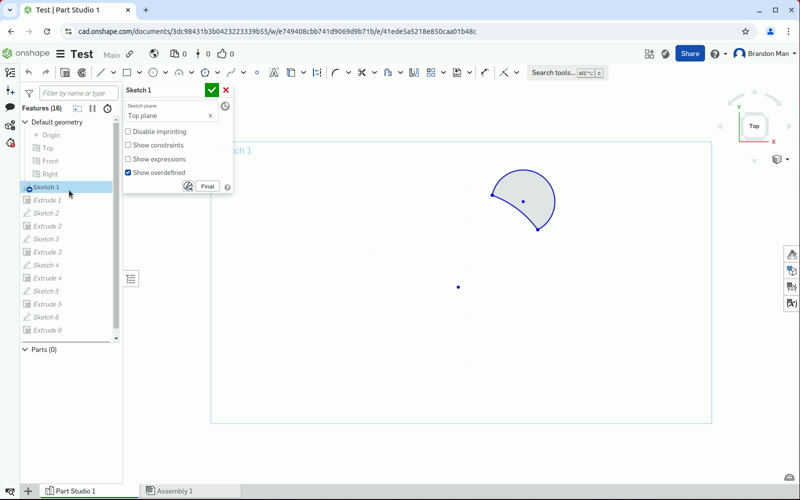
mouse_move(229, 92)
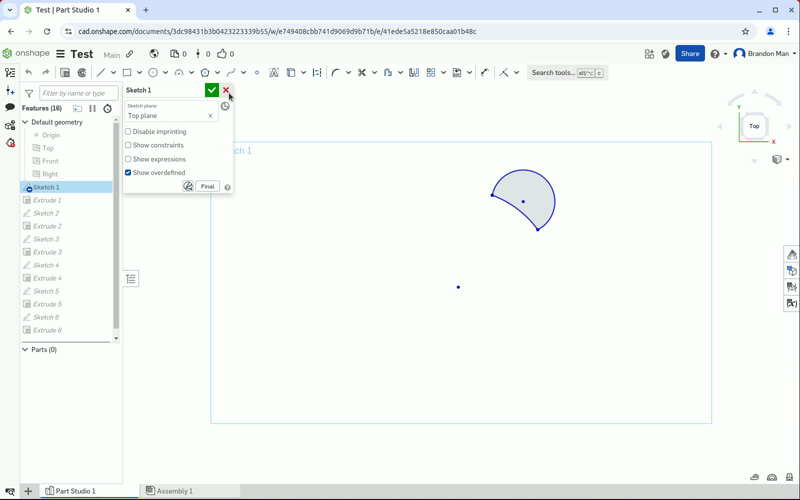
click(229, 92)
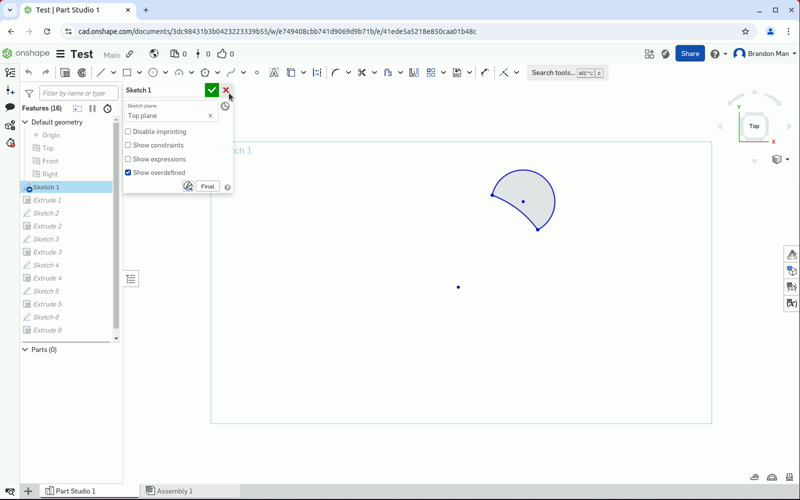
key(shift+s)
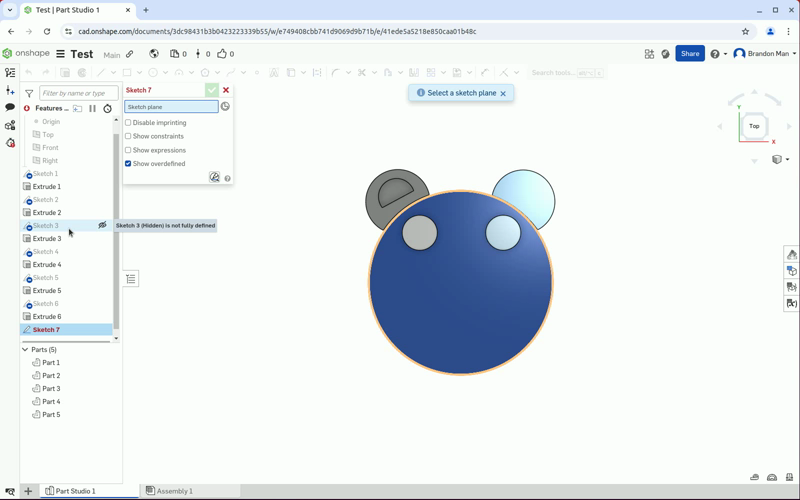
scroll(3)
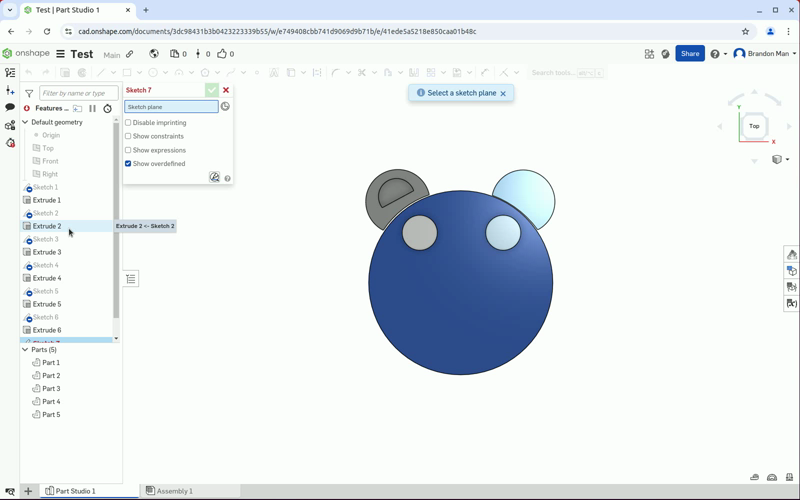
mouse_move(69, 150)
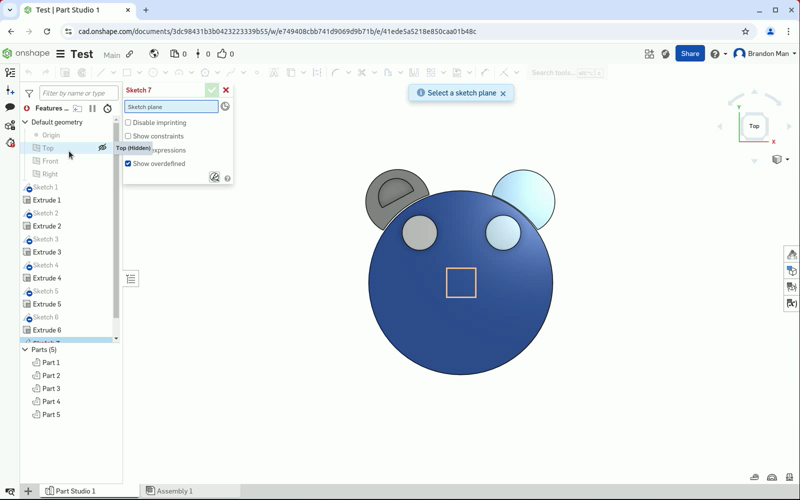
click(69, 150)
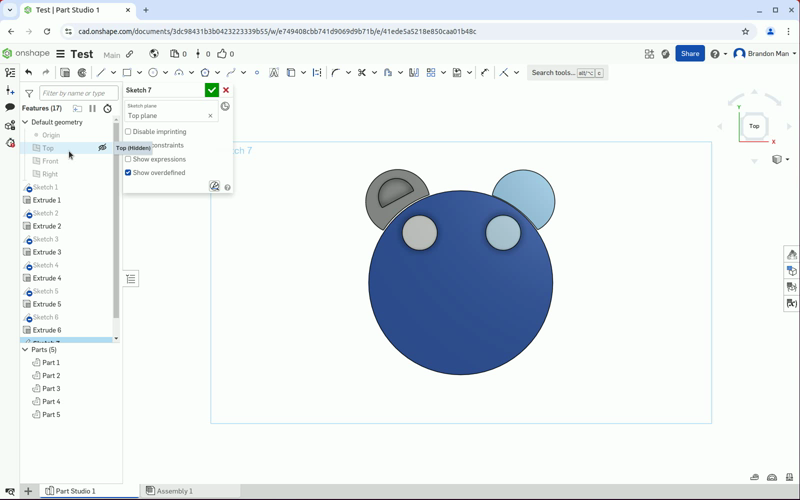
mouse_move(73, 352)
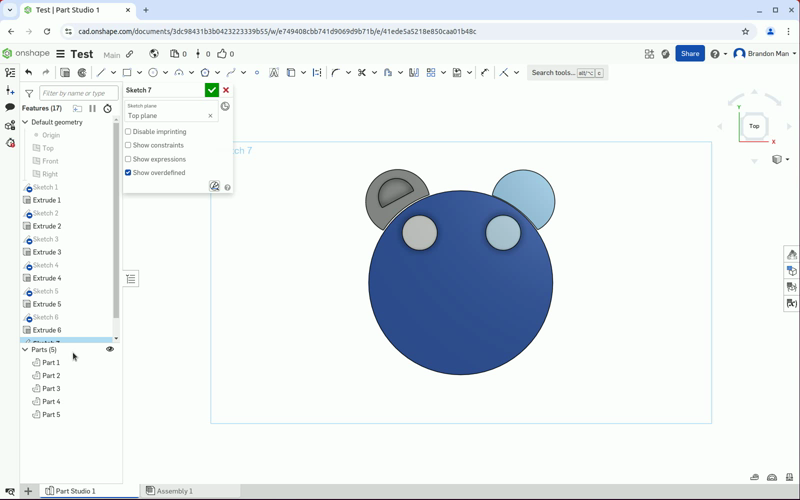
key(y)
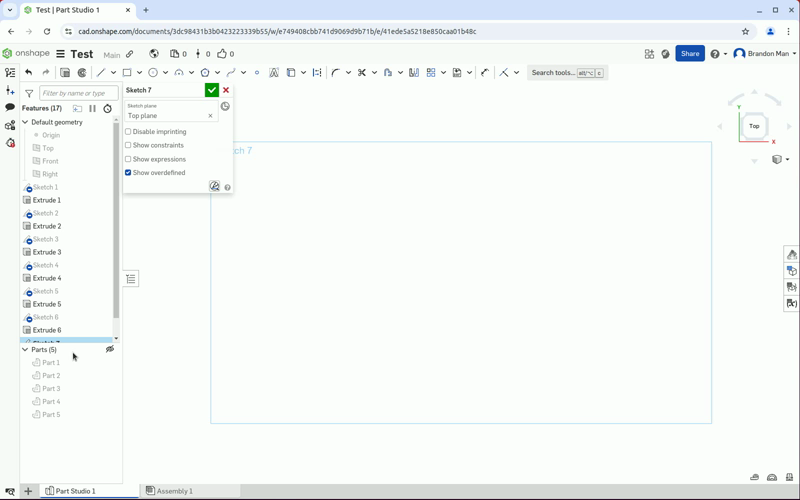
key(l)
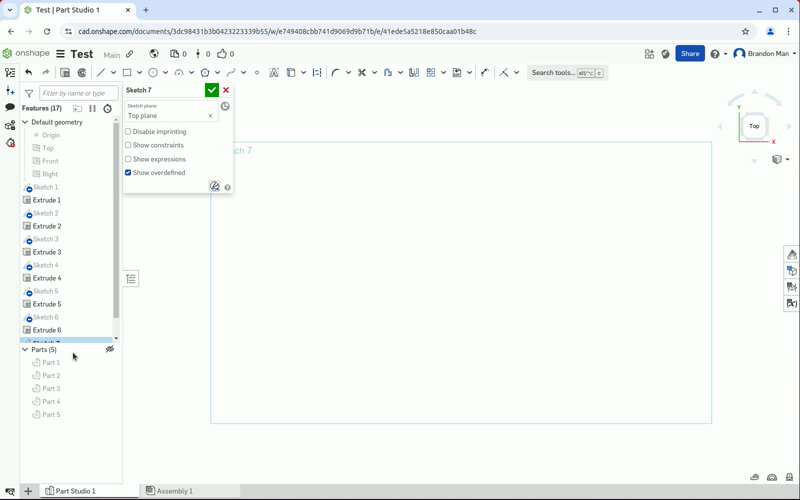
key_down(shift)
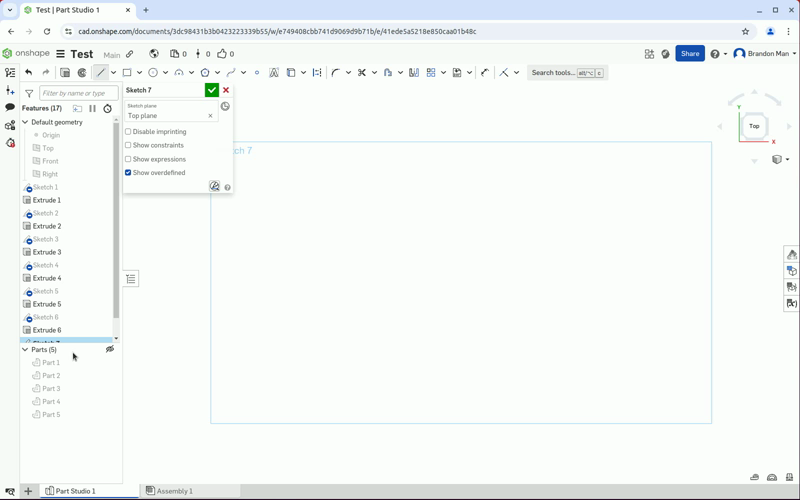
mouse_move(510, 191)
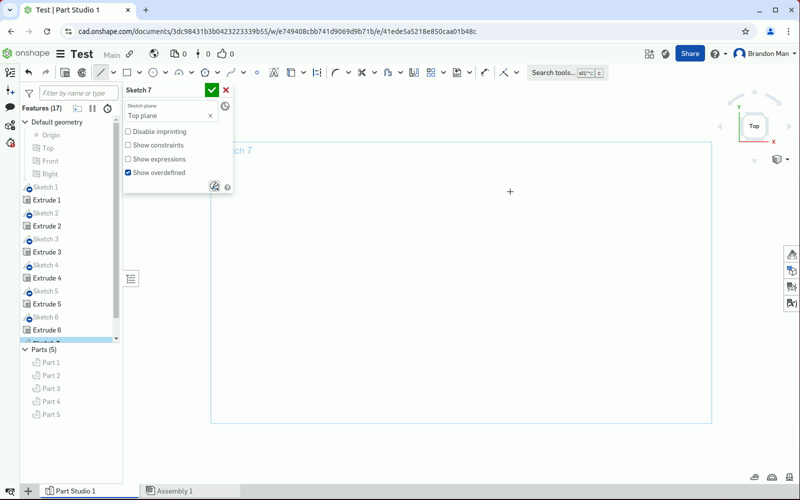
click(510, 191)
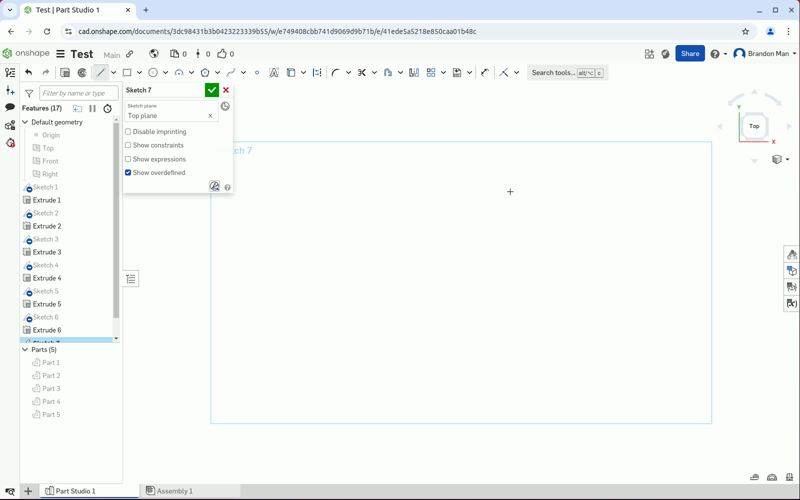
key_up(shift)
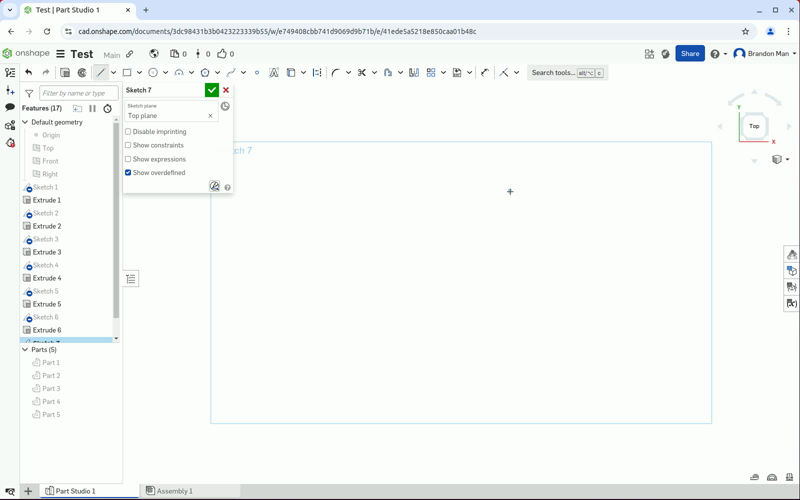
key_down(shift)
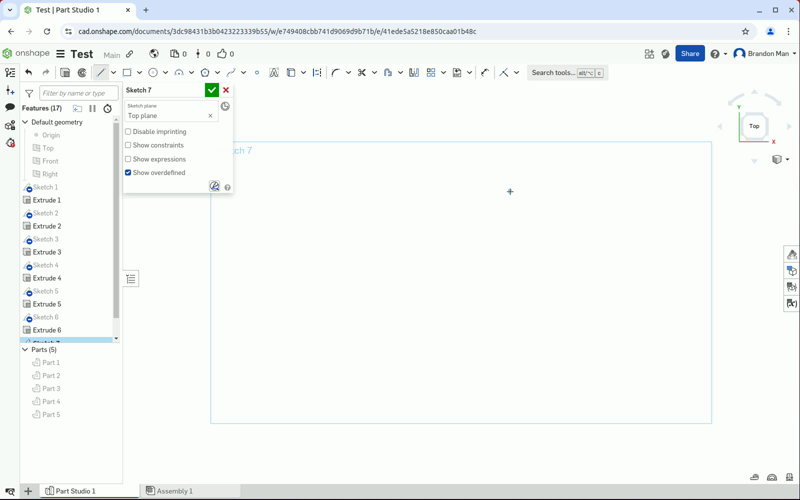
mouse_move(540, 191)
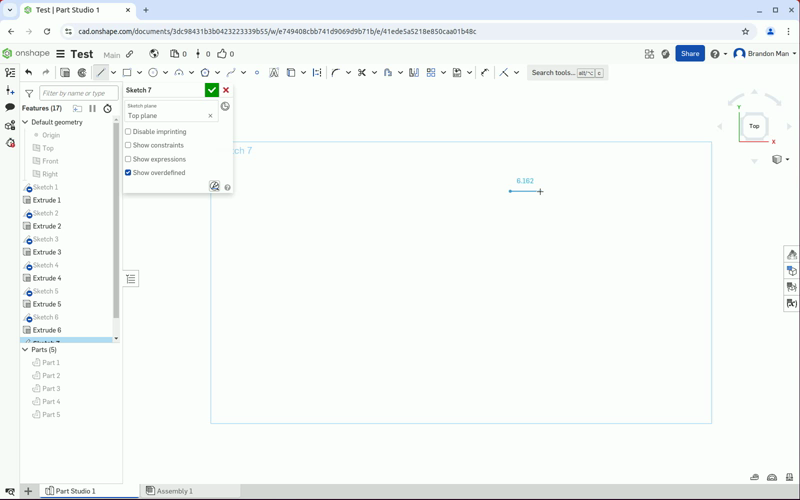
mouse_move(540, 208)
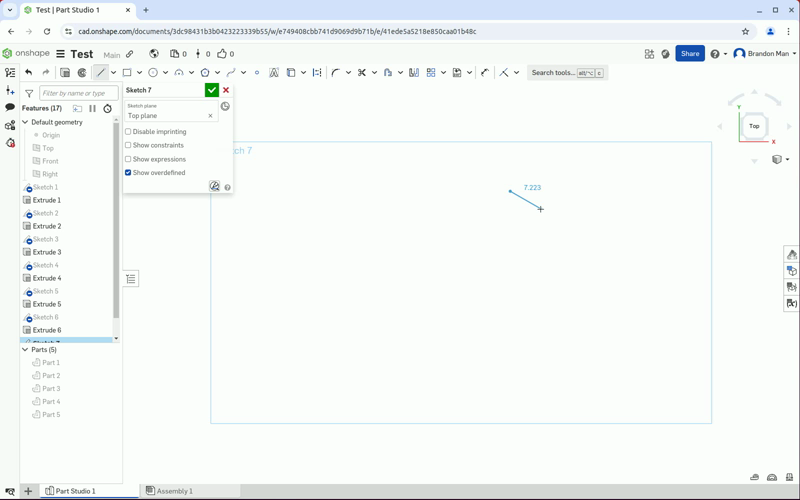
click(540, 208)
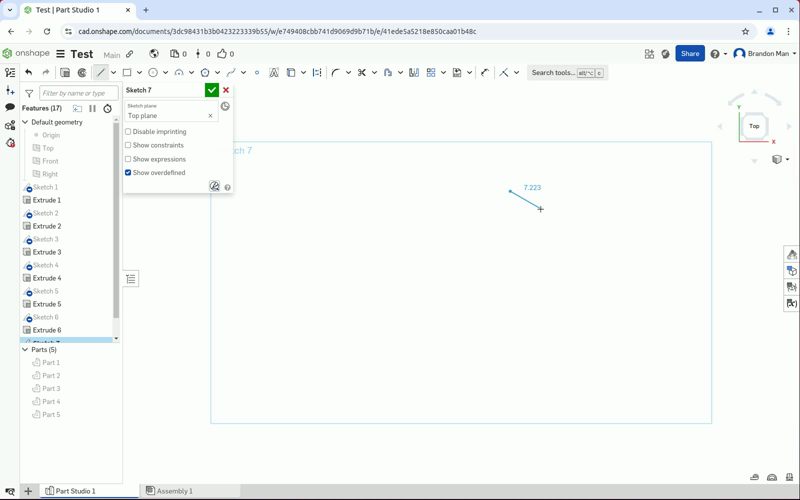
key_up(shift)
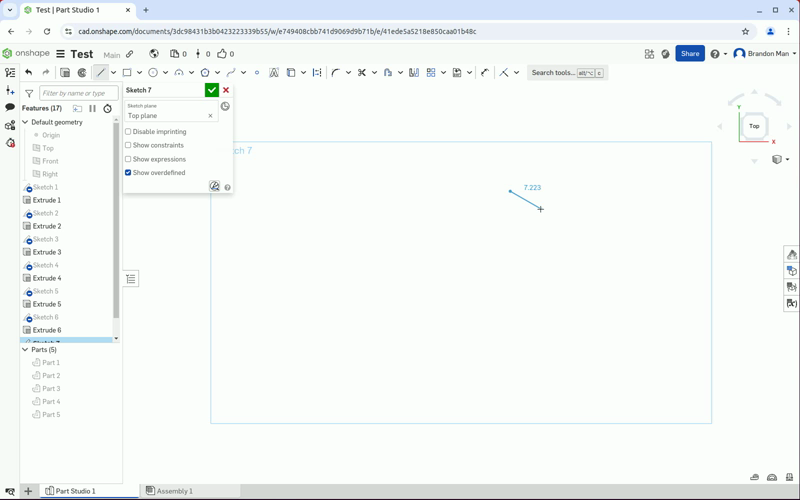
key(esc)
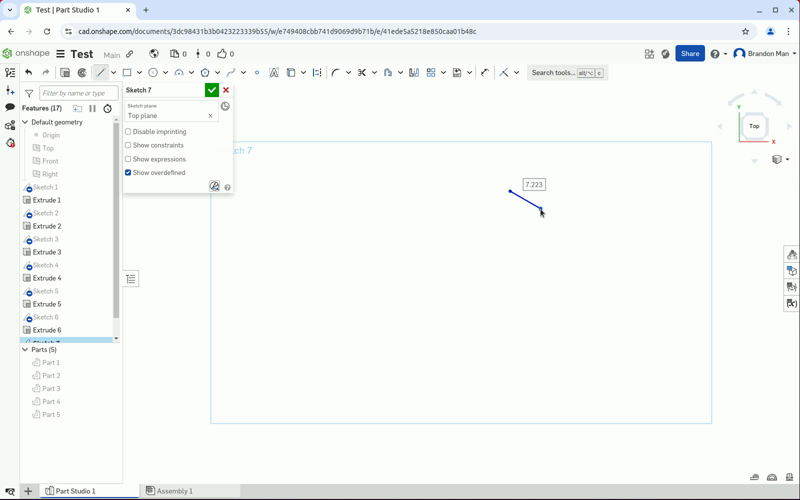
key(a)
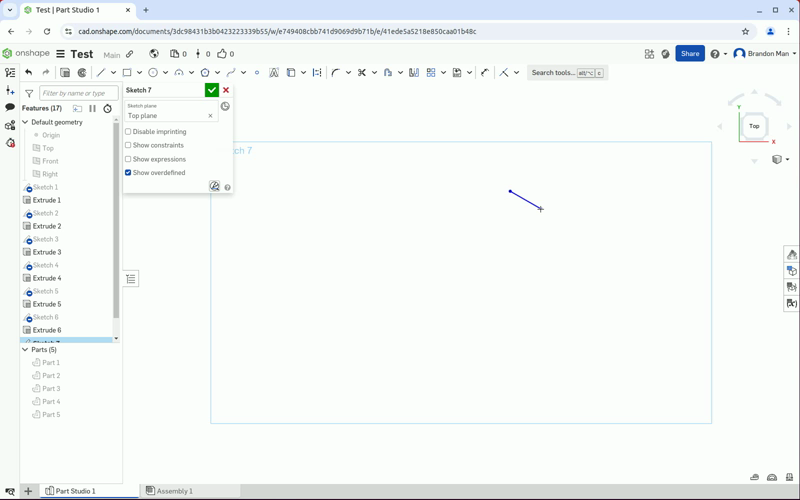
mouse_move(540, 208)
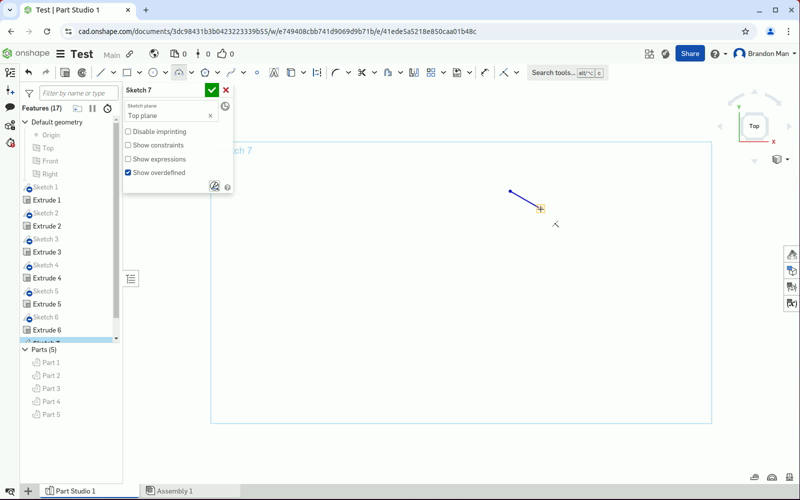
click(540, 208)
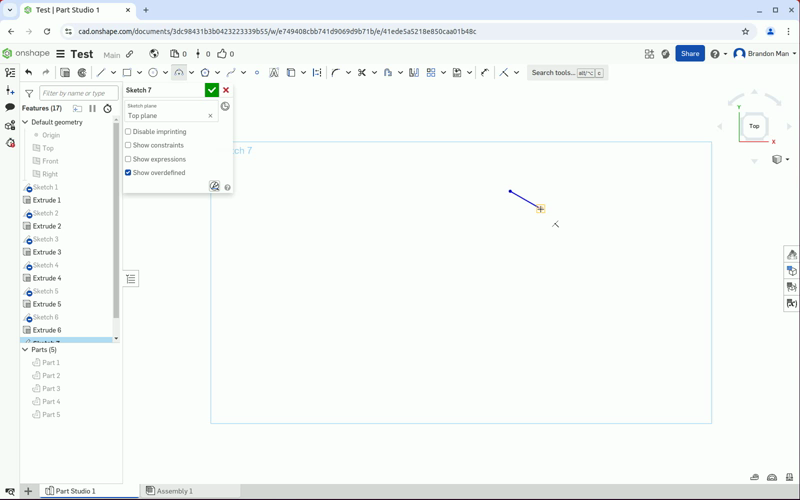
mouse_move(510, 191)
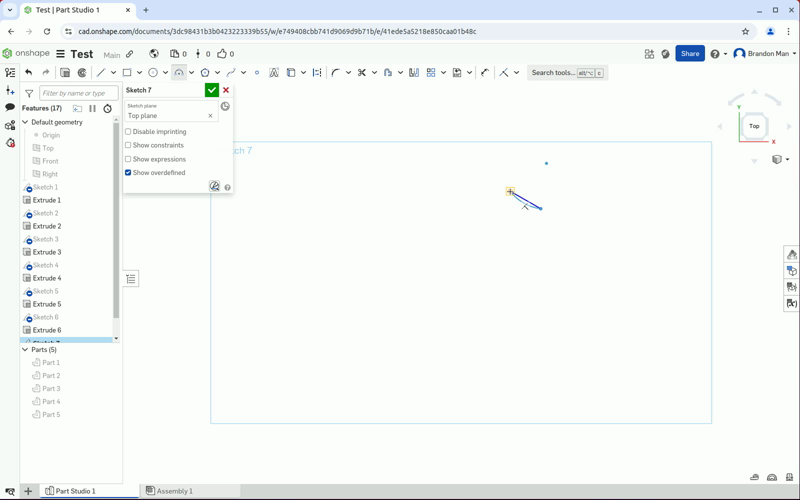
click(510, 191)
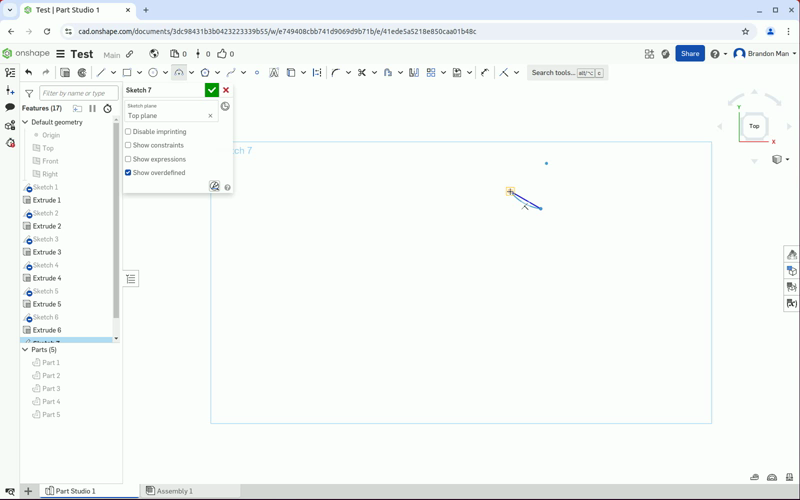
key_down(shift)
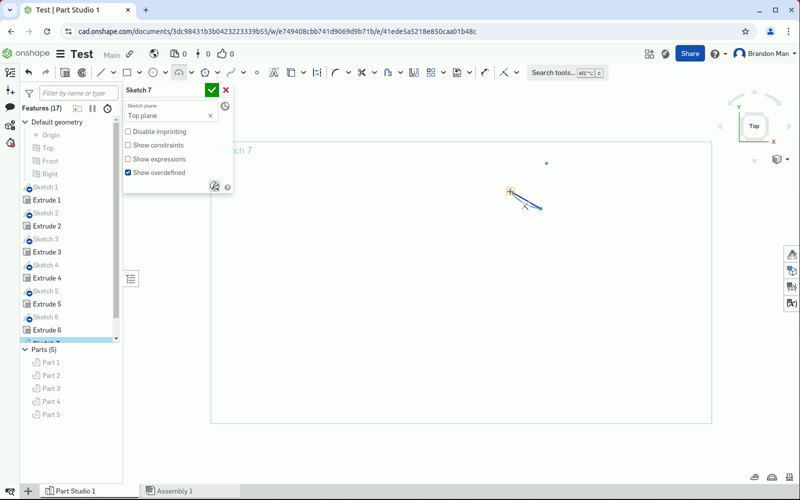
mouse_move(535, 182)
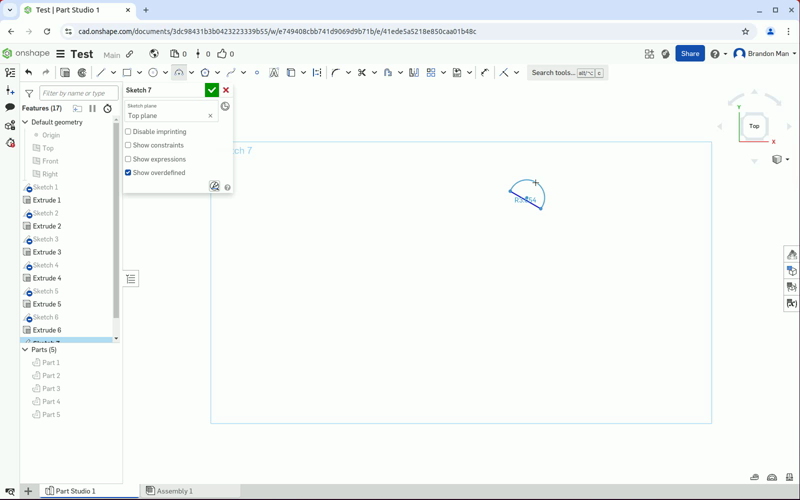
click(535, 182)
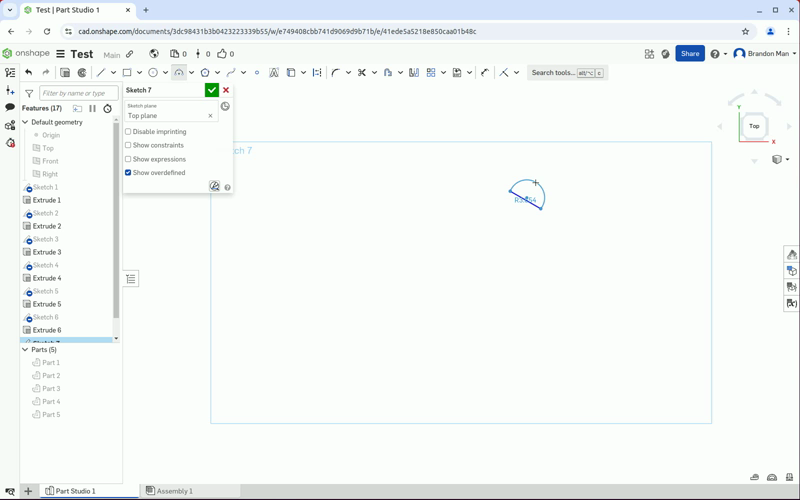
key_up(shift)
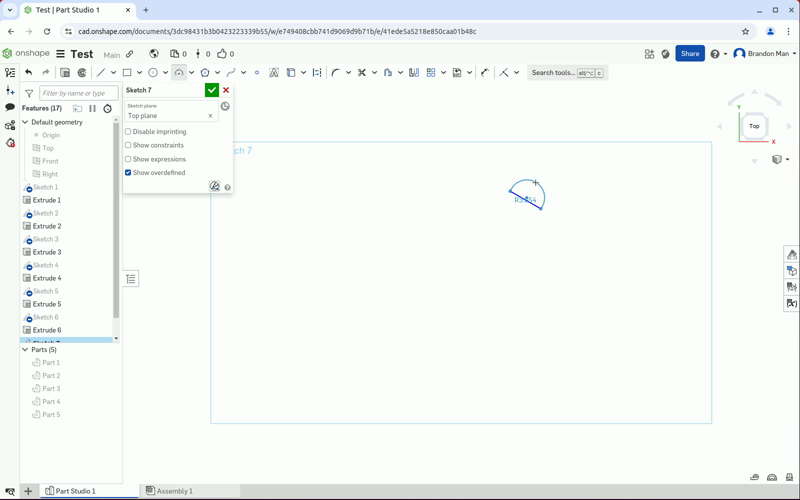
key(esc)
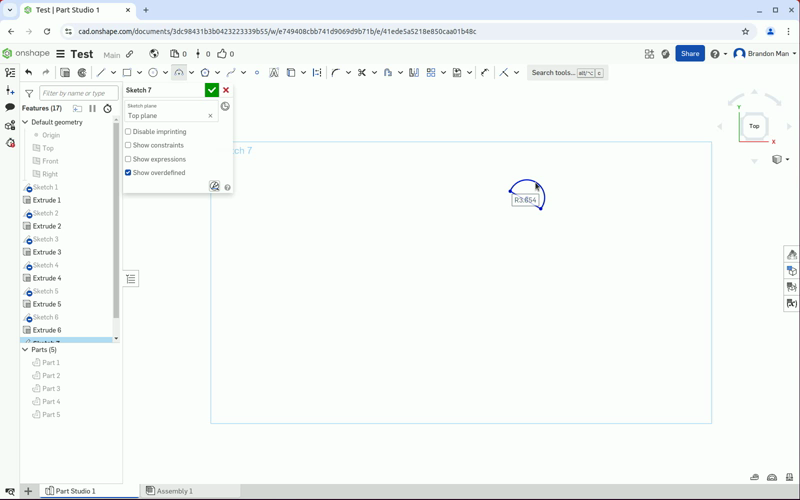
mouse_move(513, 193)
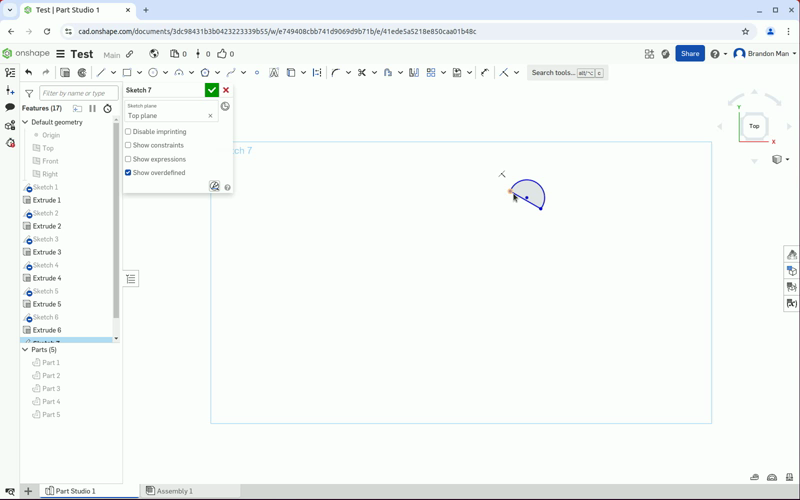
scroll(6)
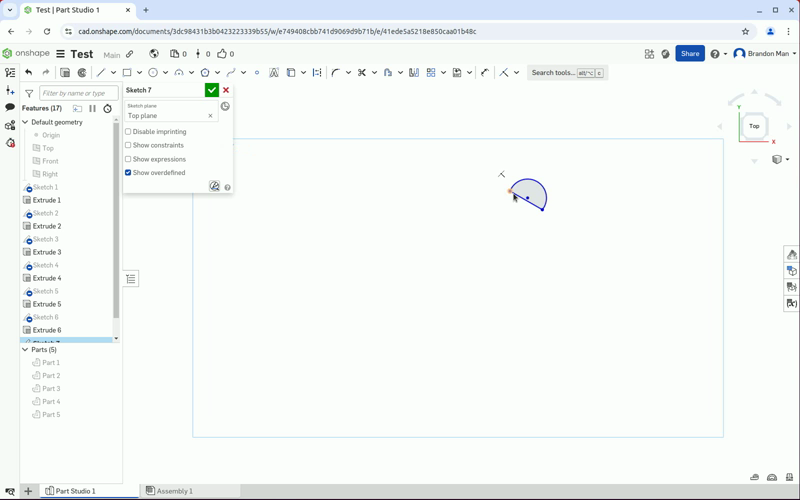
scroll(6)
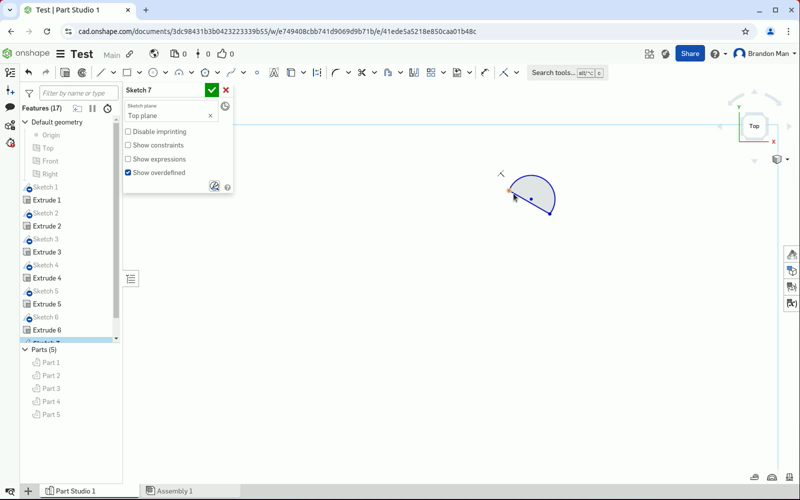
scroll(6)
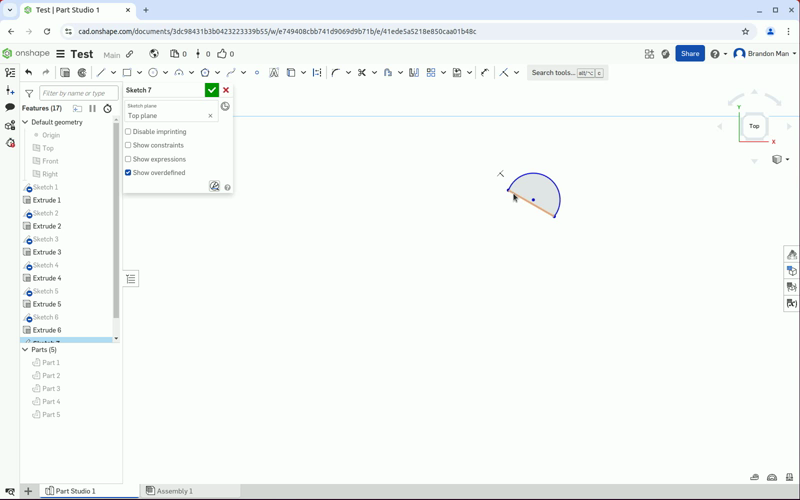
scroll(6)
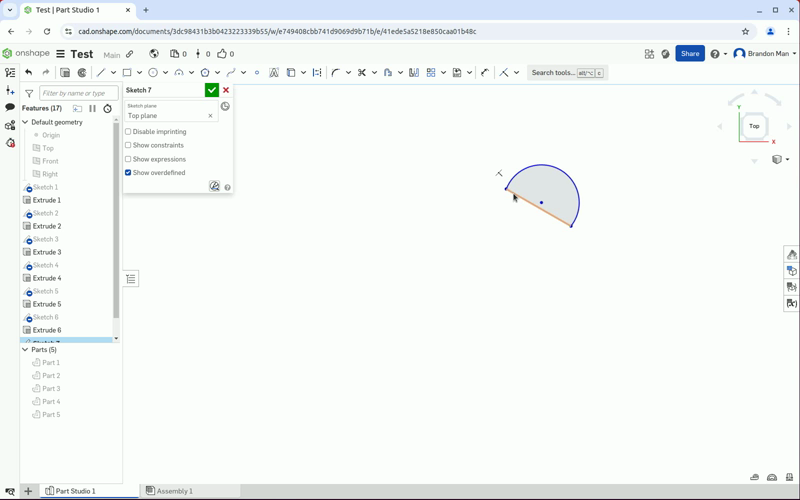
scroll(6)
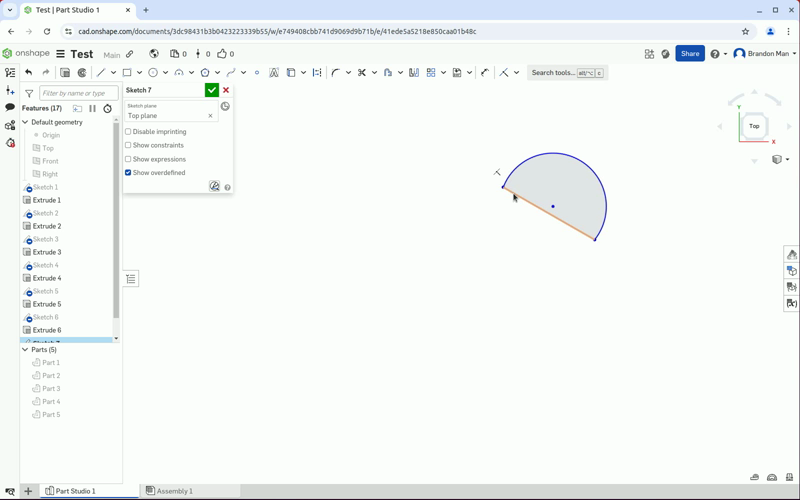
scroll(6)
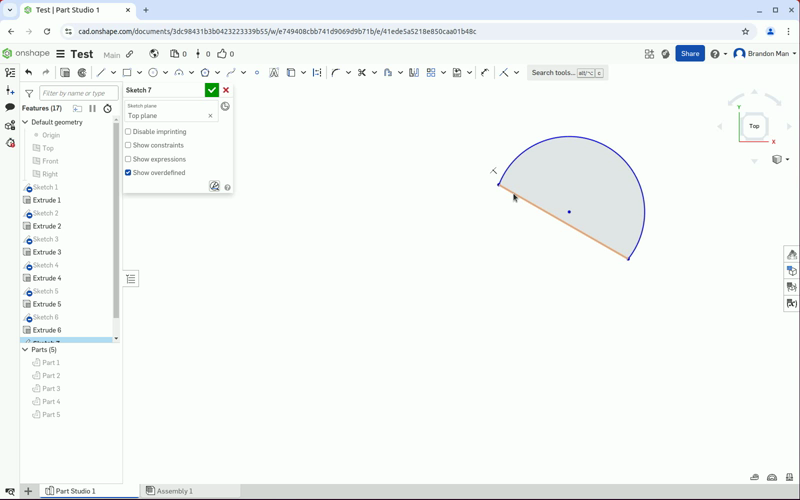
scroll(6)
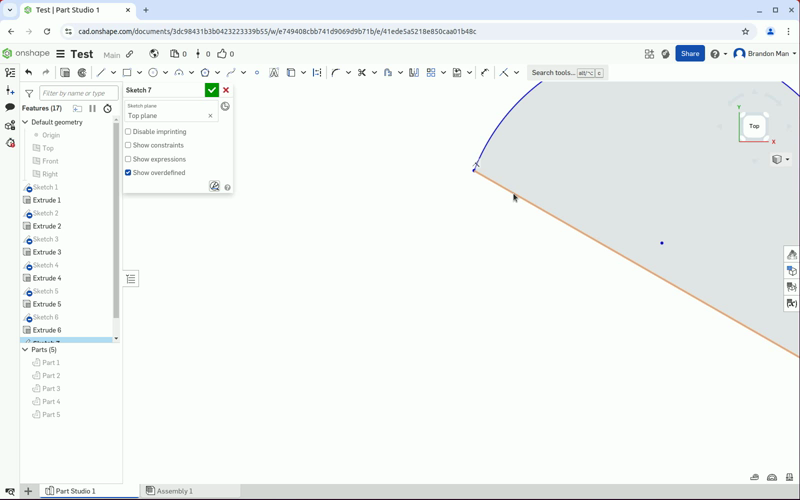
click(513, 193)
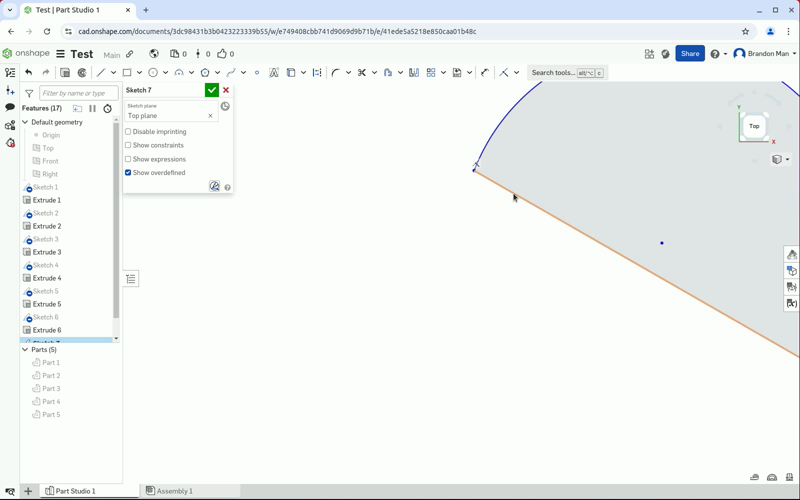
scroll(-6)
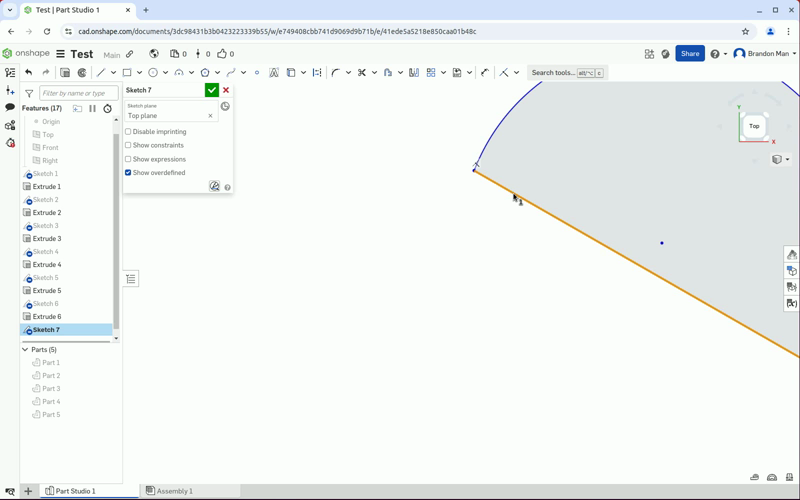
scroll(-6)
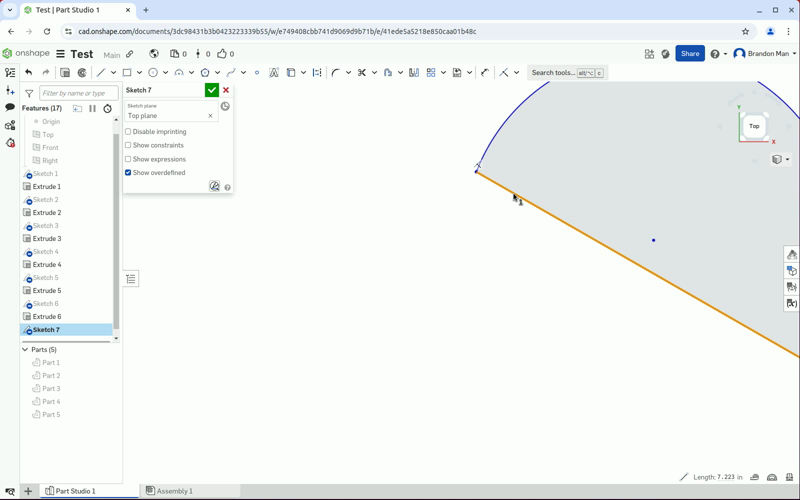
scroll(-6)
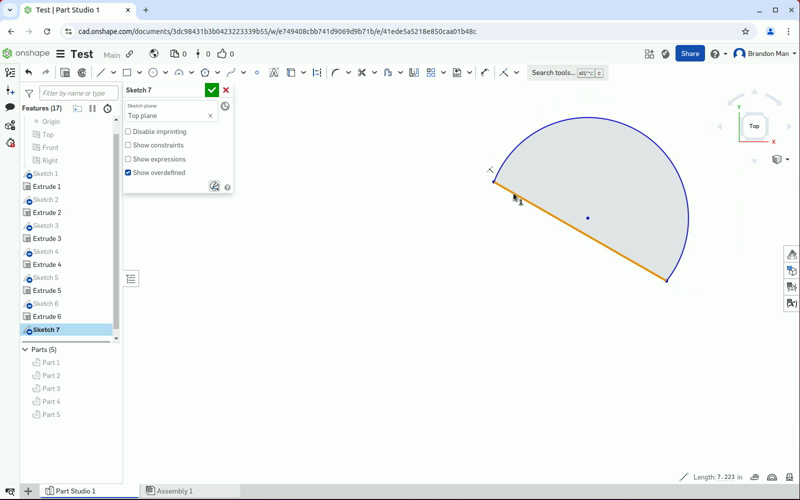
scroll(-6)
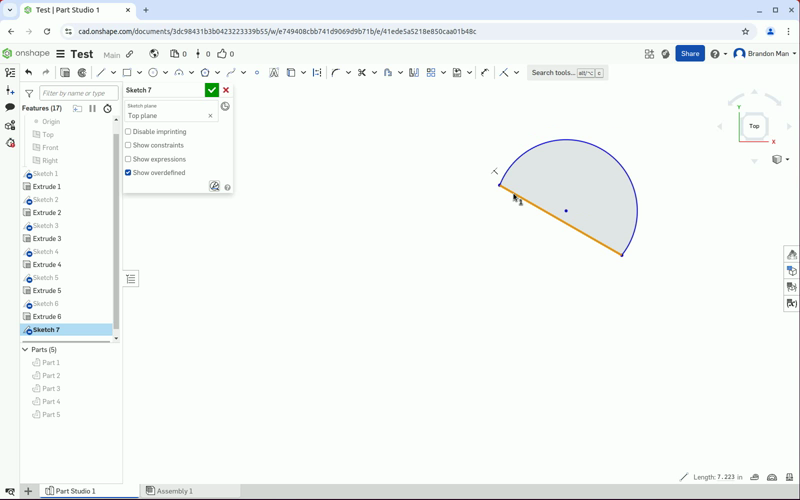
scroll(-6)
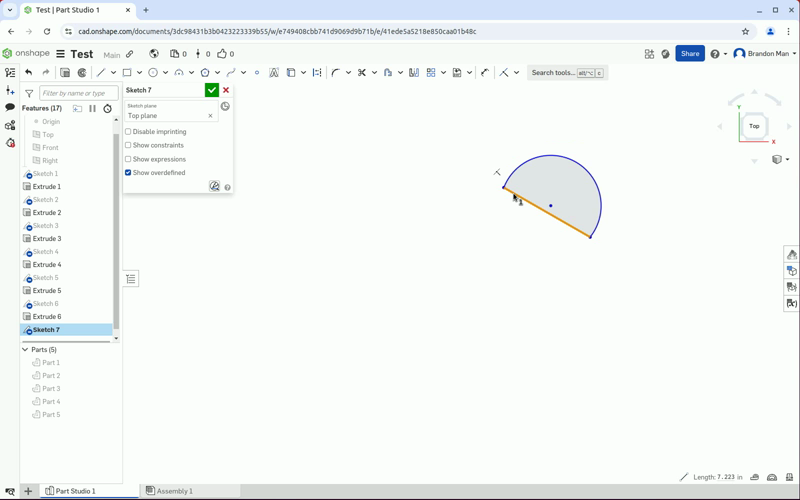
scroll(-6)
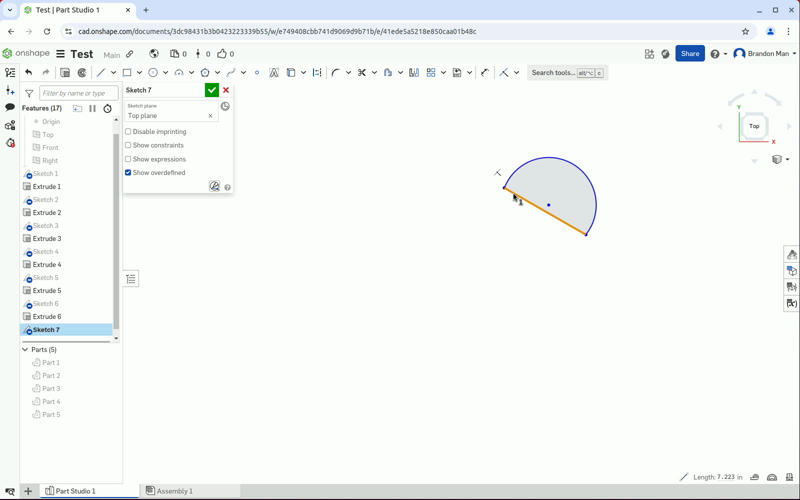
scroll(-6)
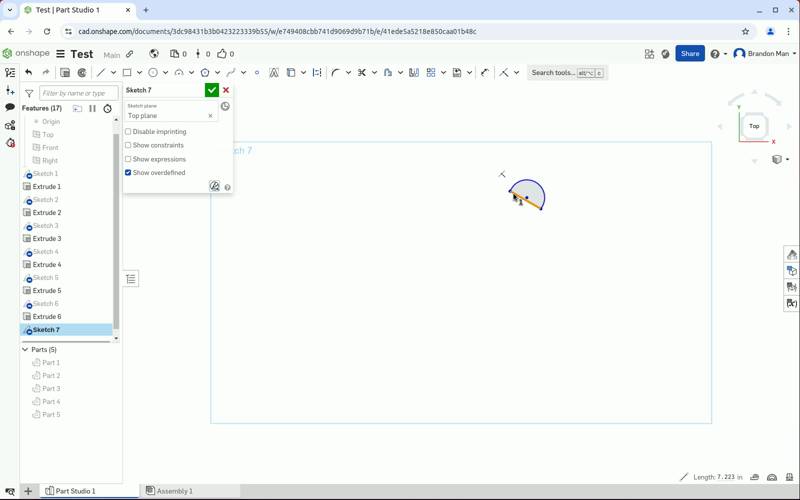
mouse_move(73, 352)
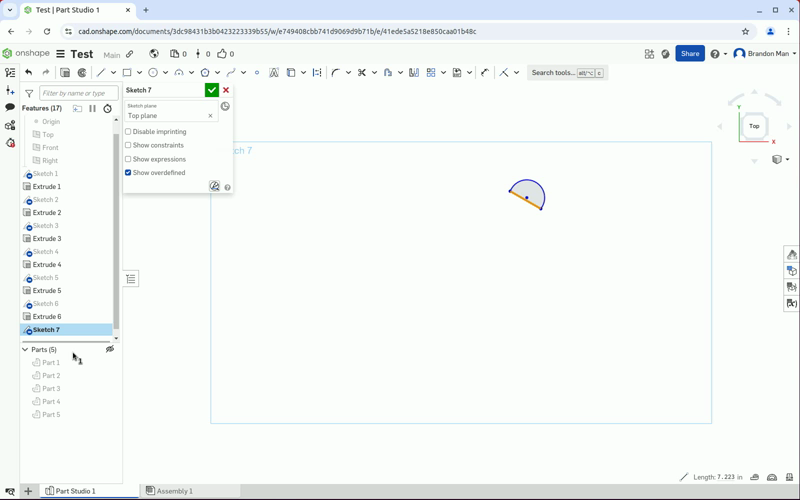
key(shift+y)
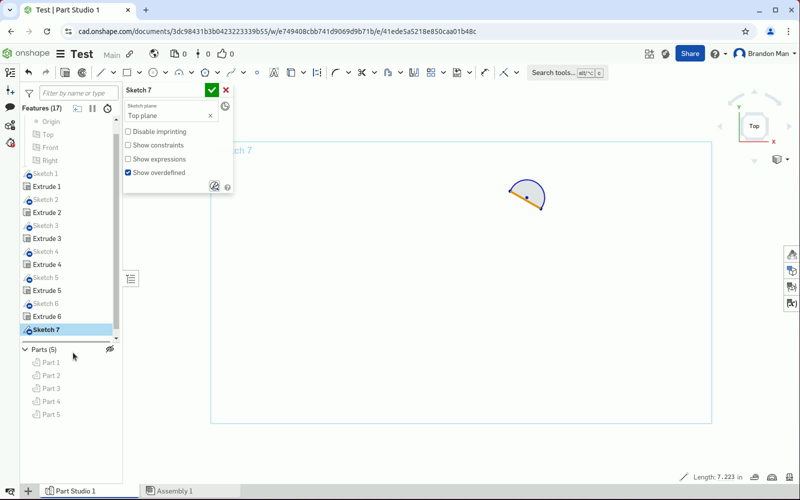
key(shift+e)
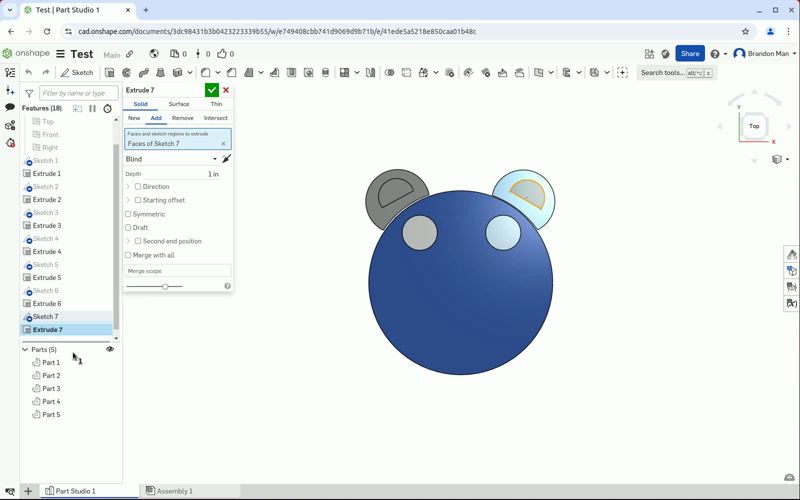
mouse_move(143, 106)
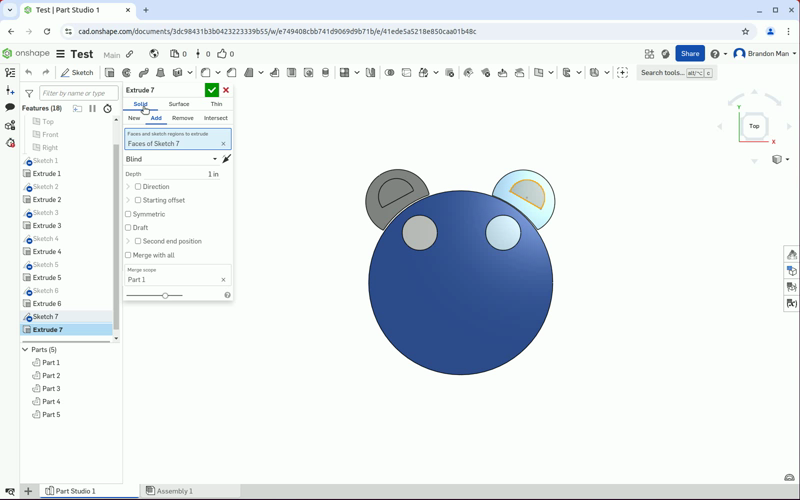
click(143, 106)
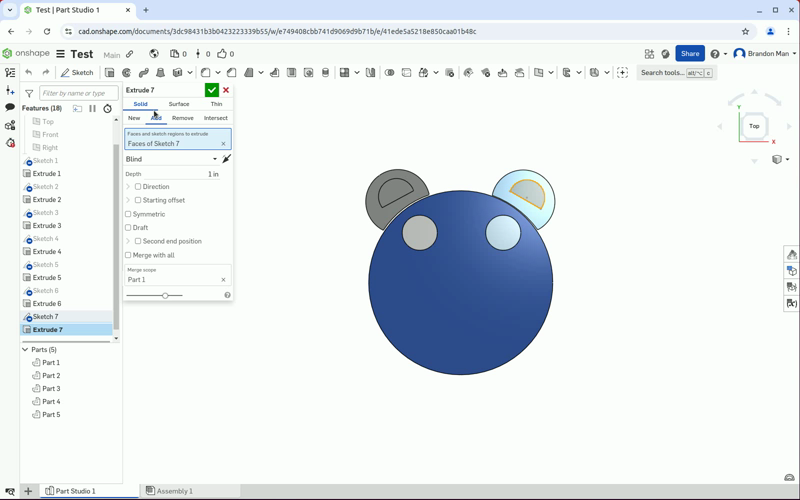
mouse_move(186, 120)
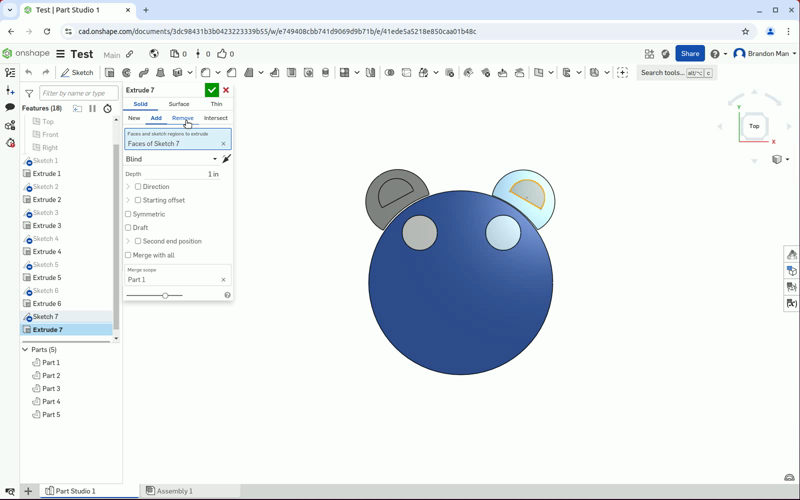
click(186, 120)
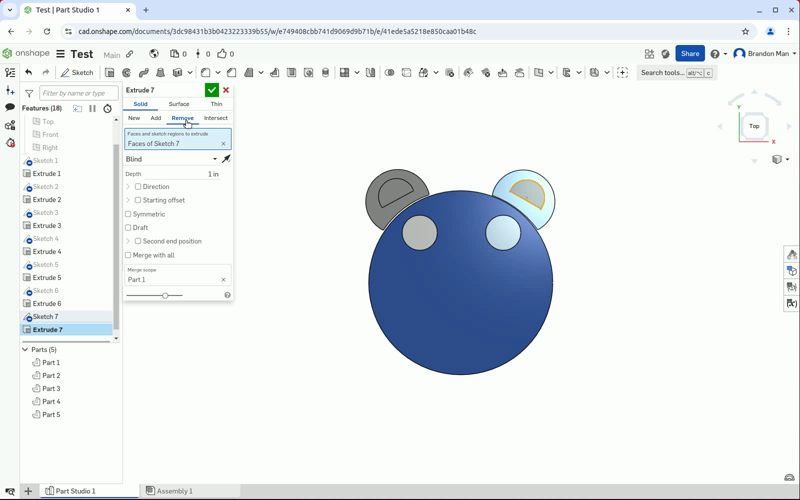
key(tab, 4)
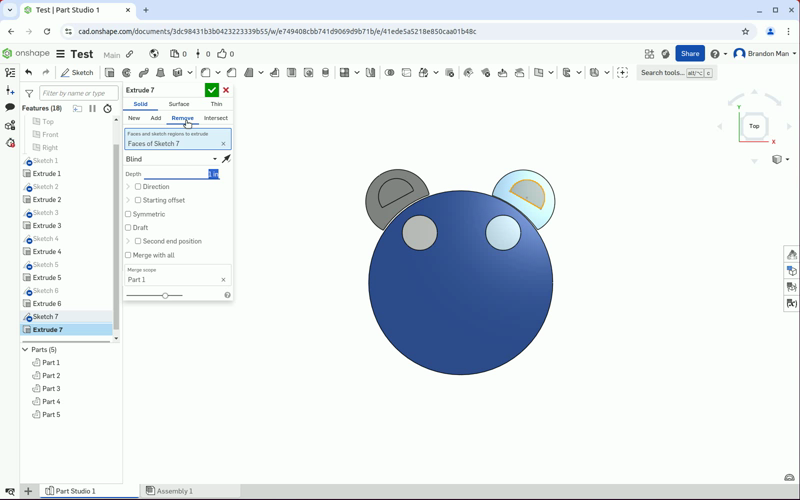
text(1.685)
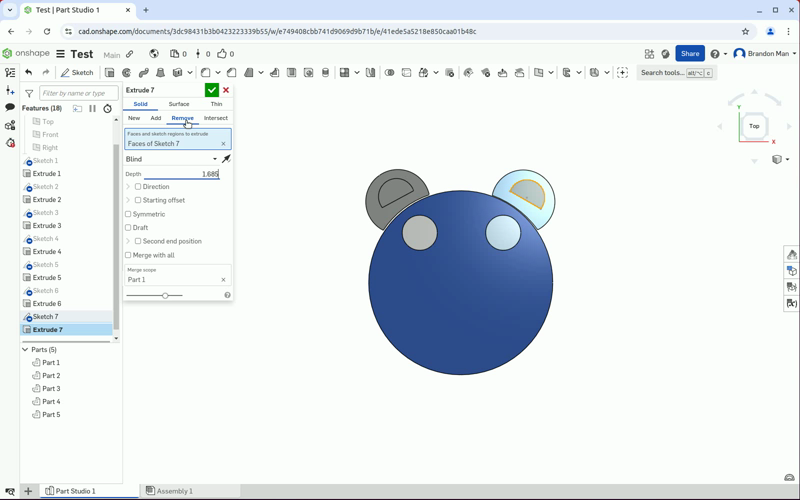
key(tab, 6)
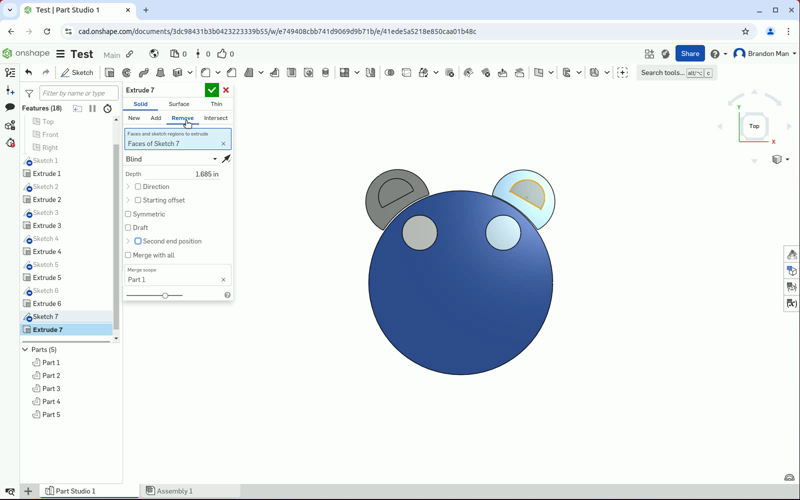
key(space)
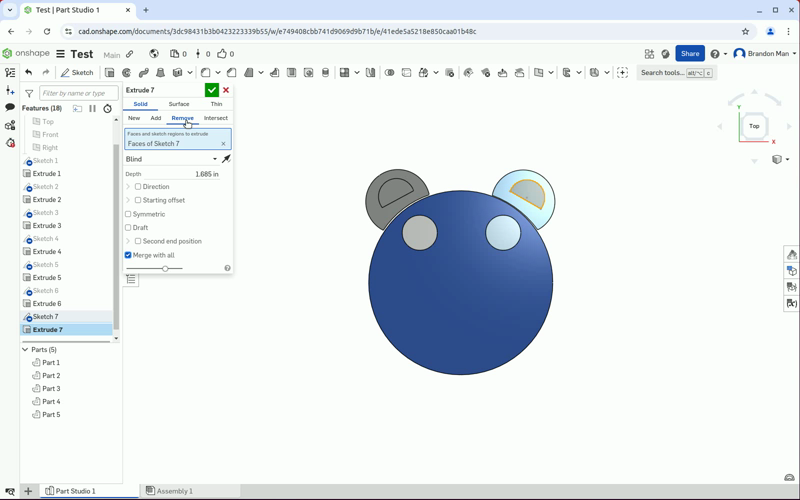
key(enter)
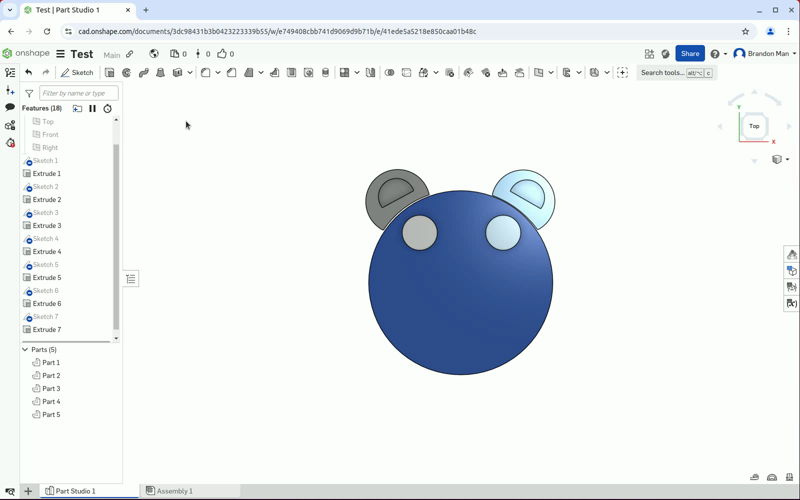
key(shift+h)
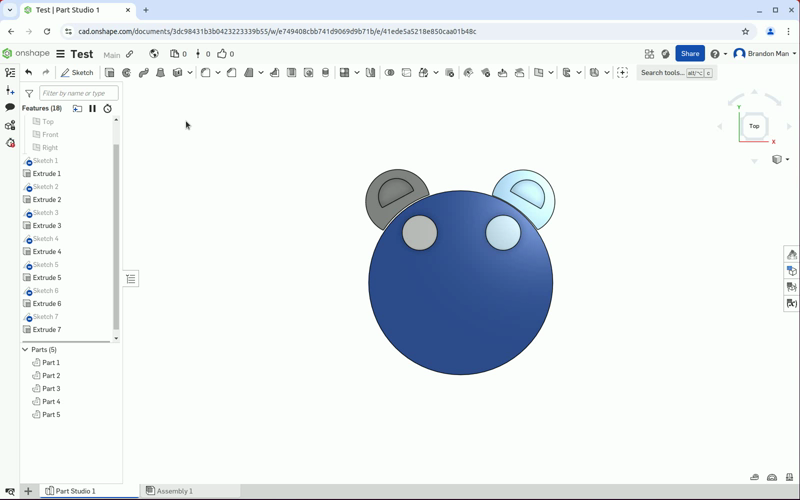
key(shift+h)
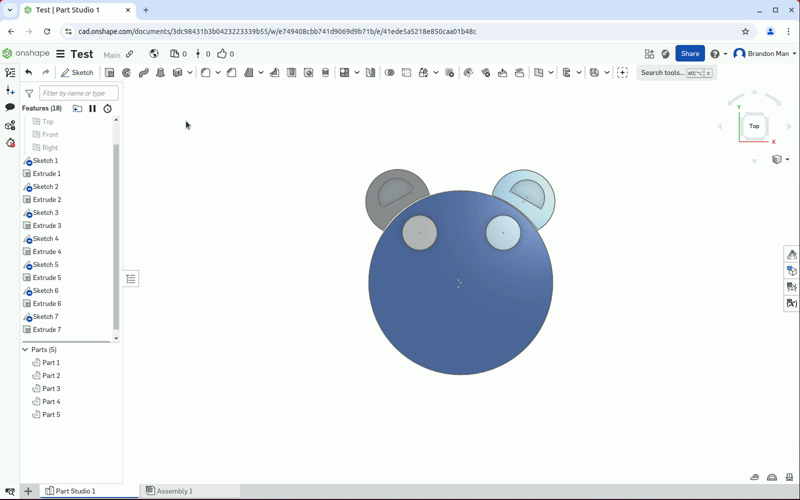
key(shift+7)
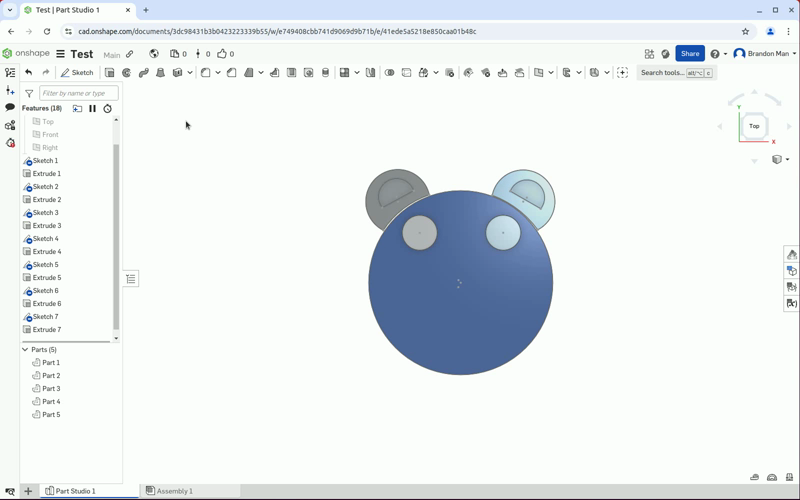
key(up, 3)
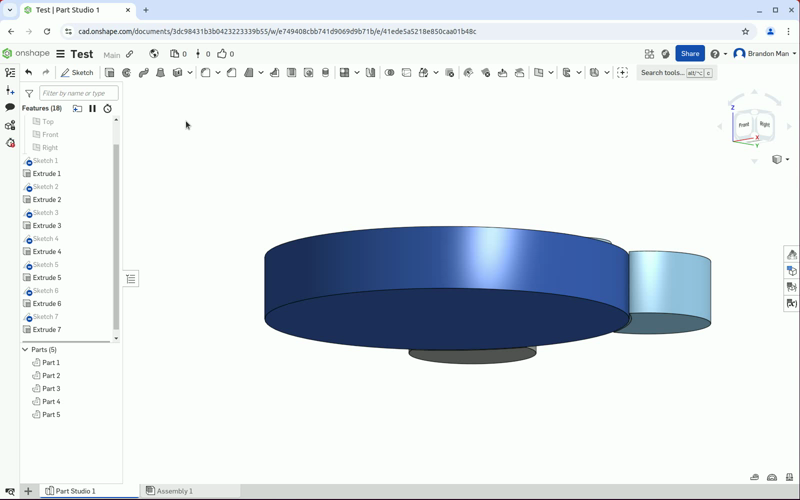
key(left, 3)
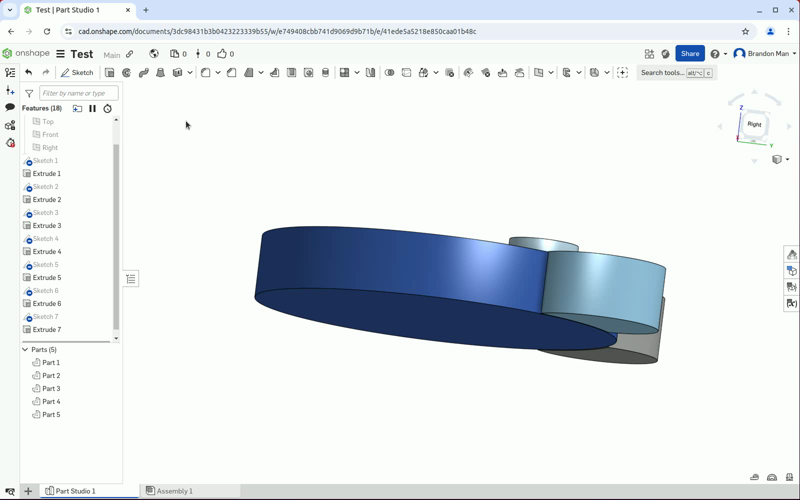
key(right, 3)
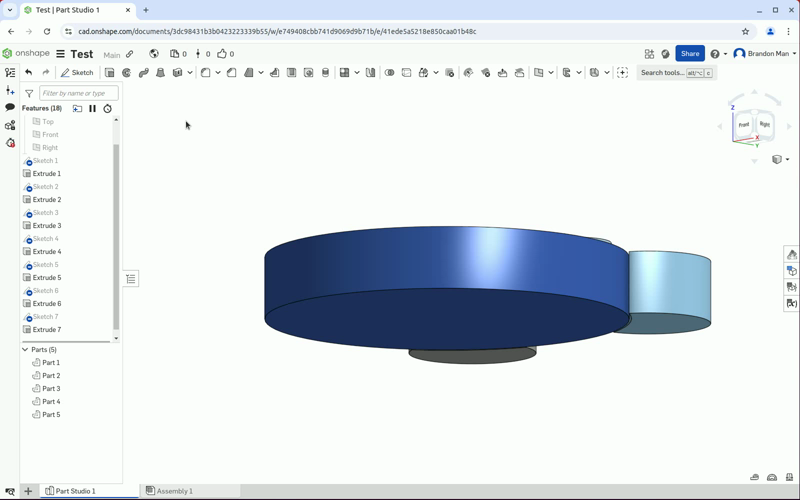
key(down, 3)
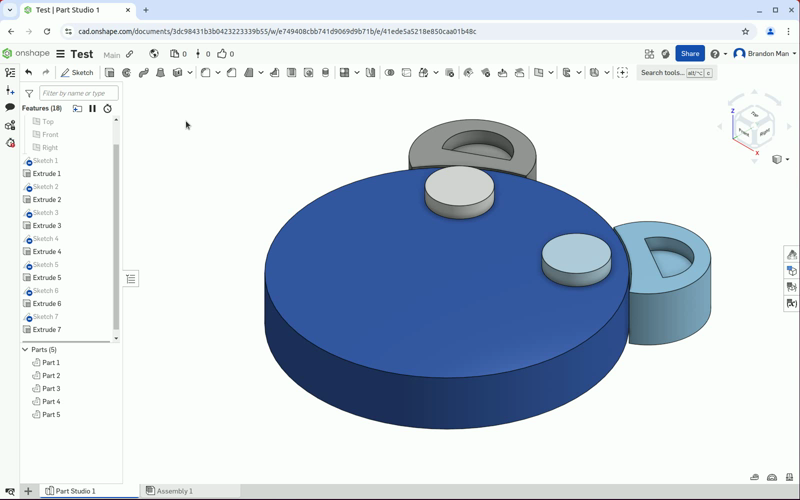
mouse_move(69, 163)
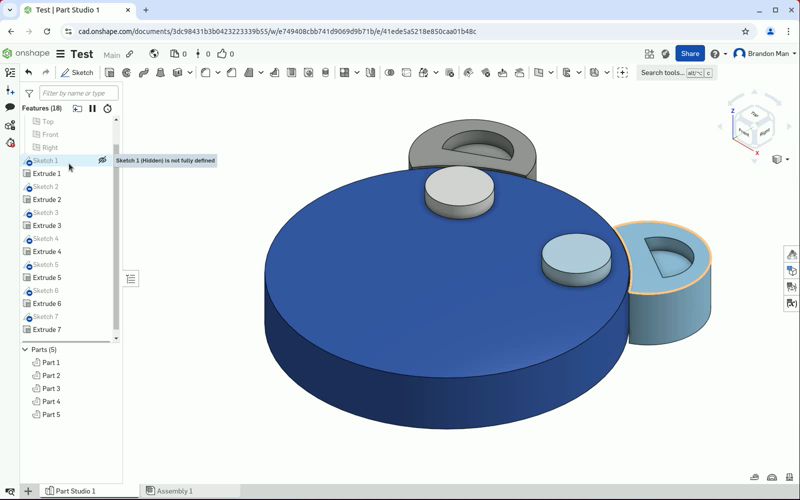
click(69, 163)